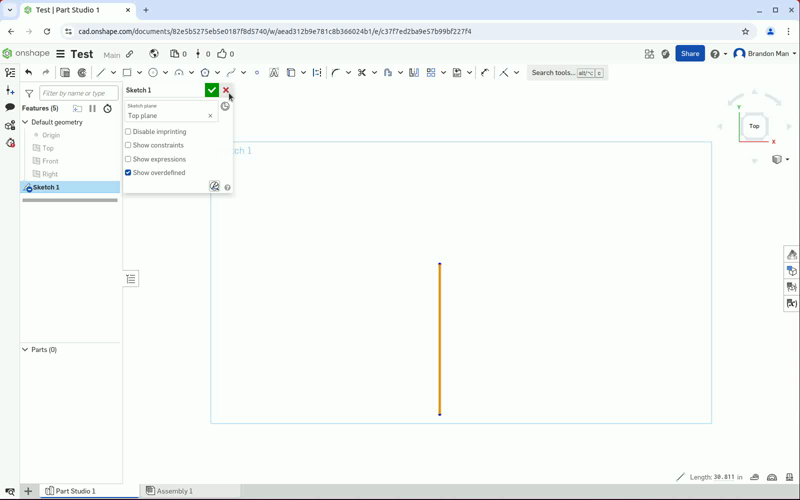
key(shift+h)
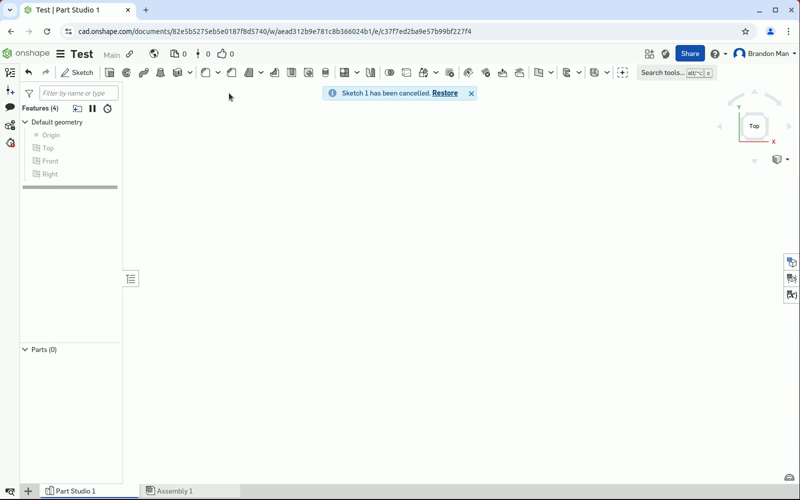
mouse_move(73, 352)
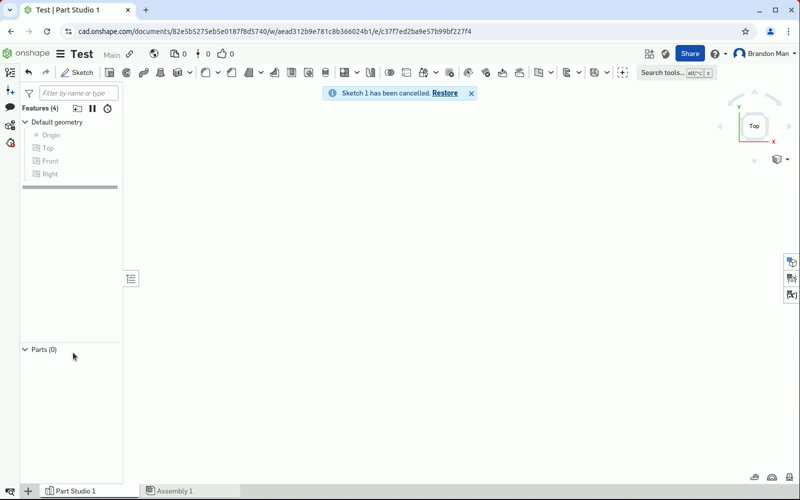
key(y)
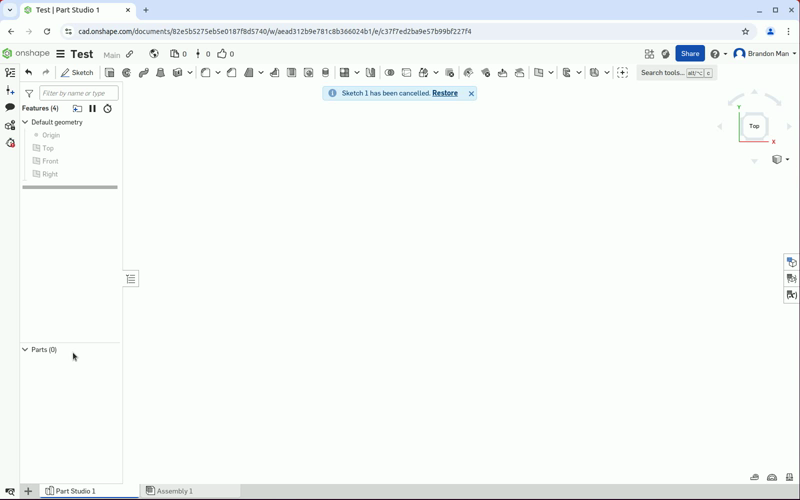
key(shift+p)
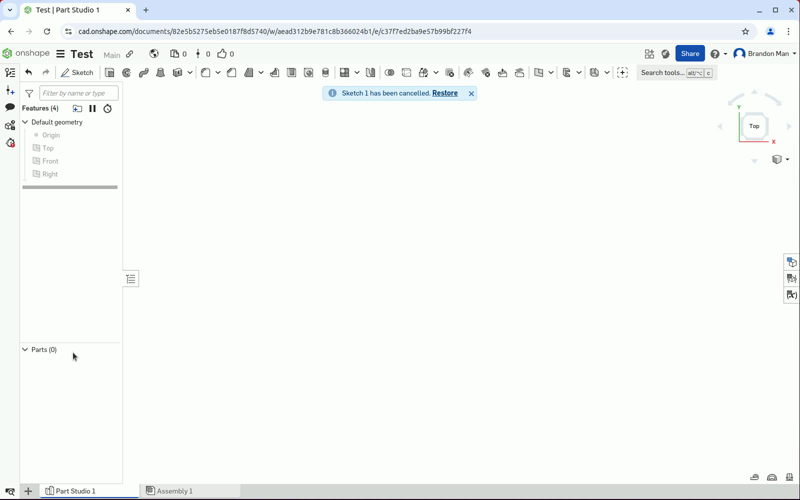
key(space)
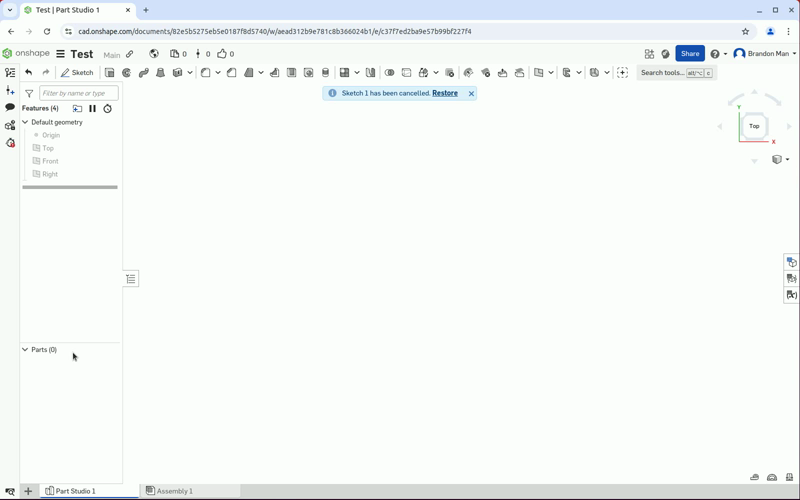
key_down(shift)
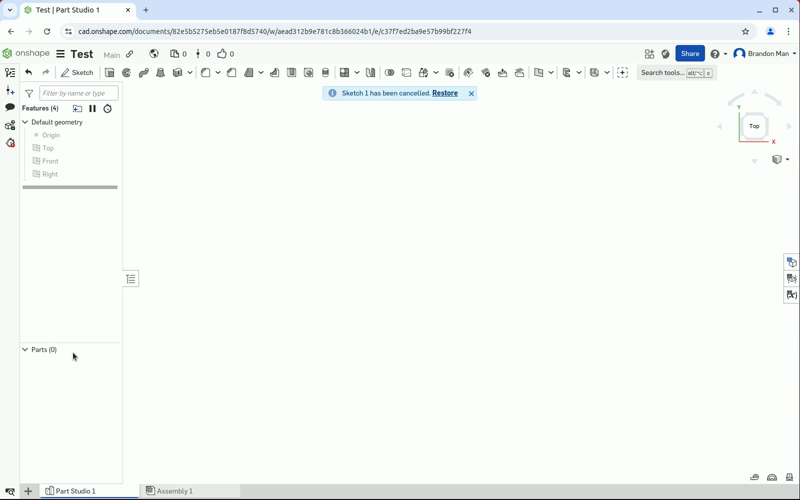
key(up)
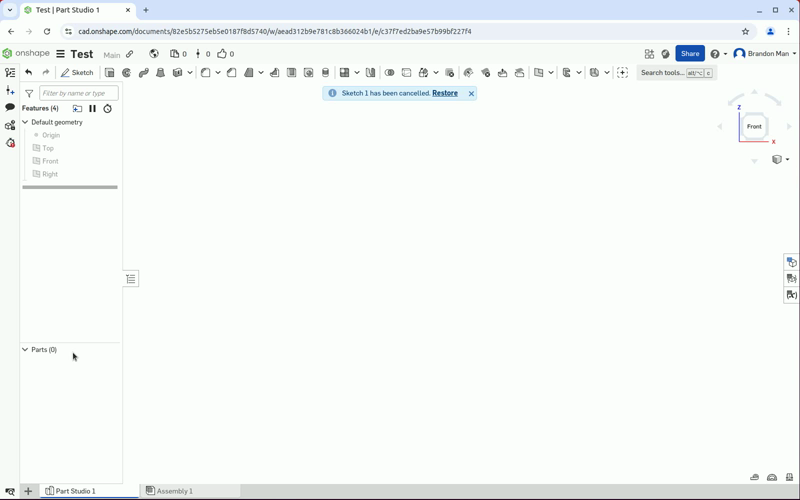
key_up(shift)
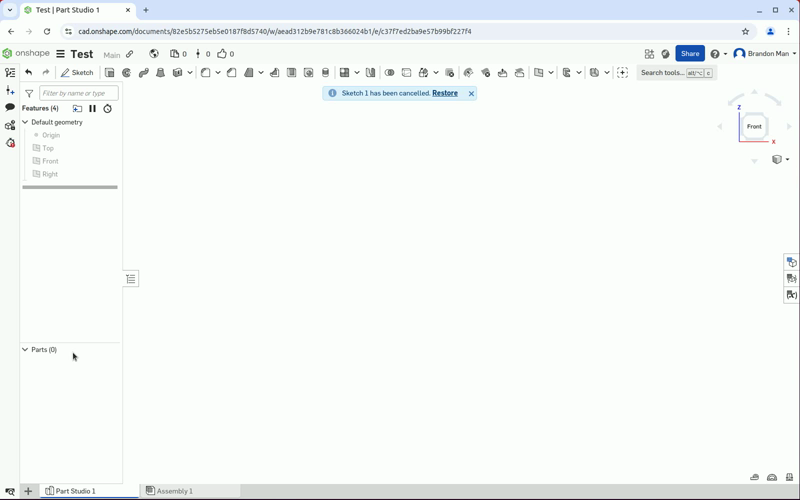
mouse_move(73, 352)
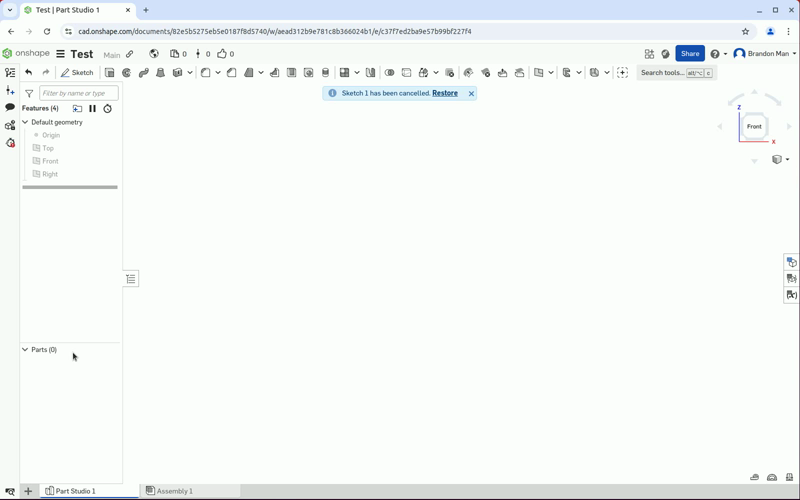
key(shift+y)
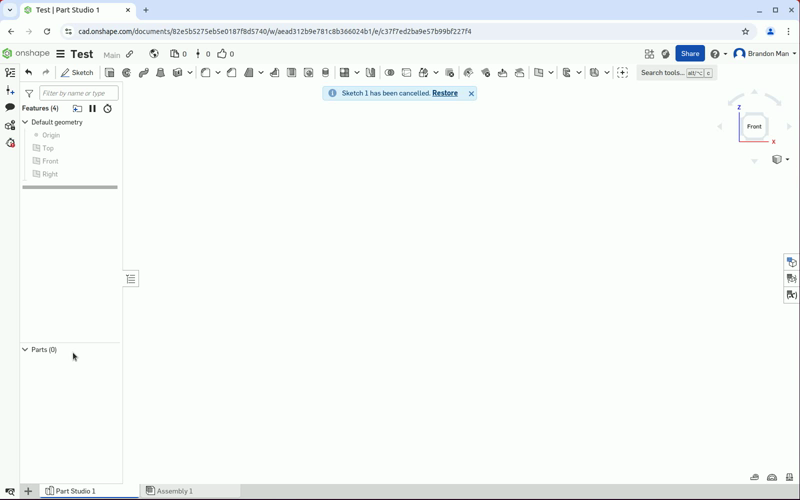
key(shift+s)
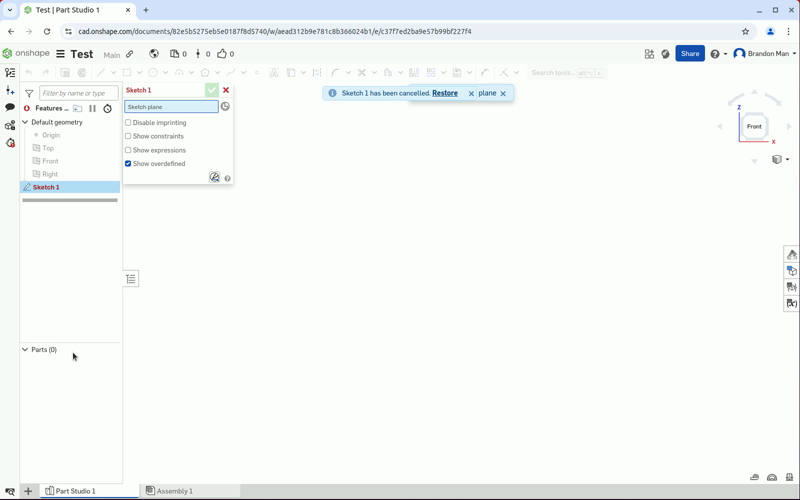
mouse_move(73, 163)
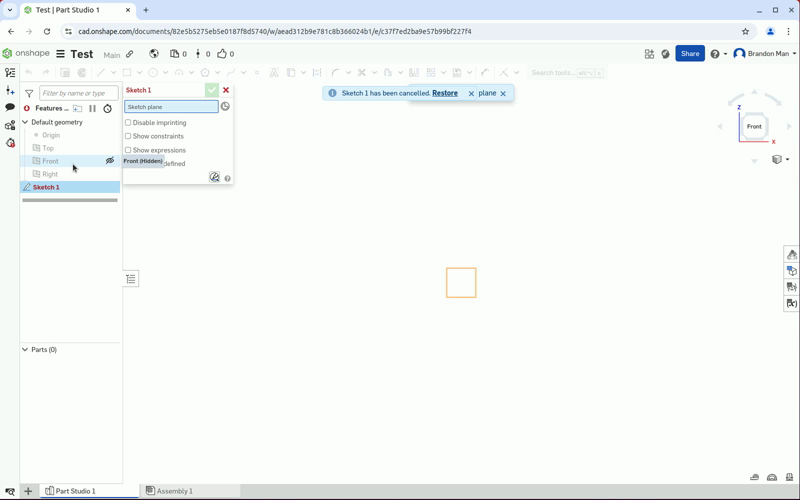
click(73, 163)
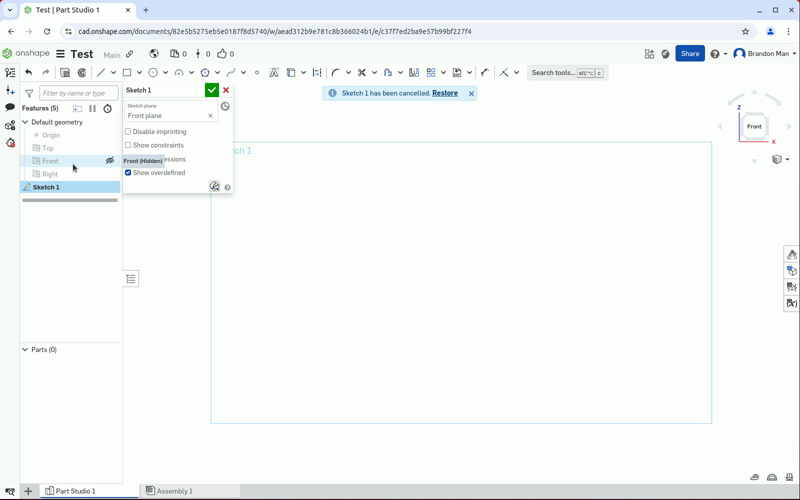
mouse_move(73, 352)
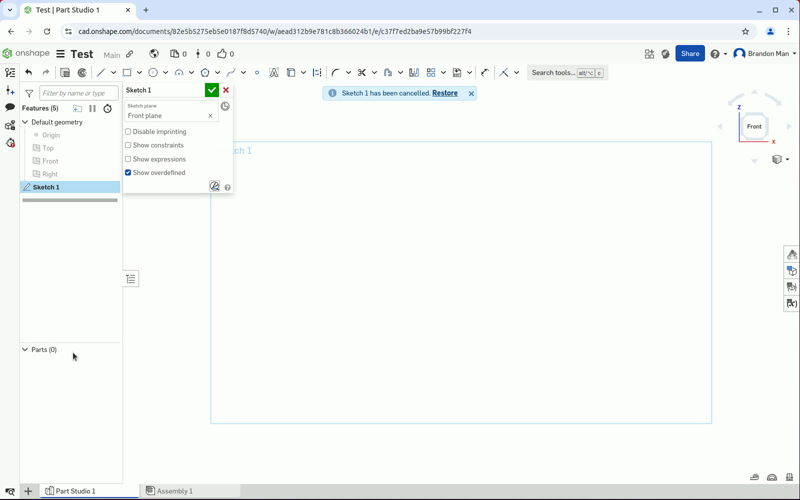
key(y)
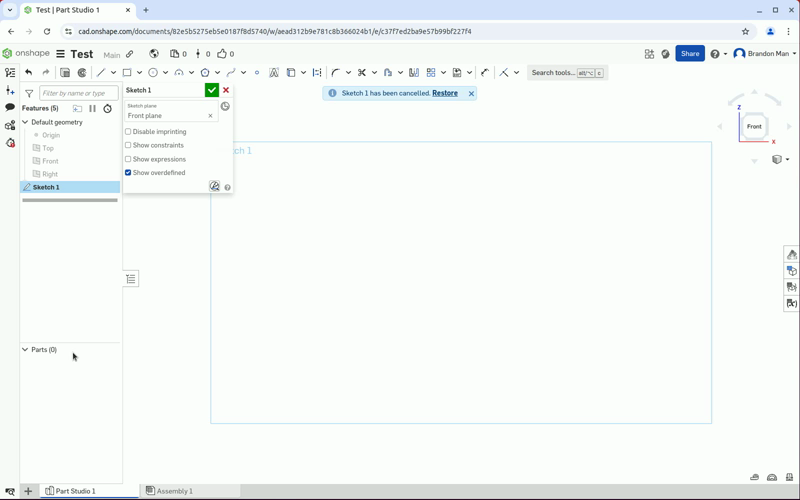
key(l)
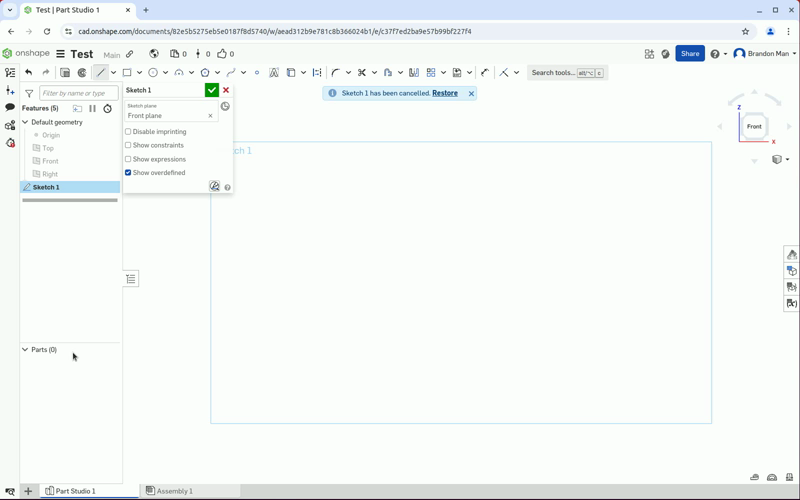
key_down(shift)
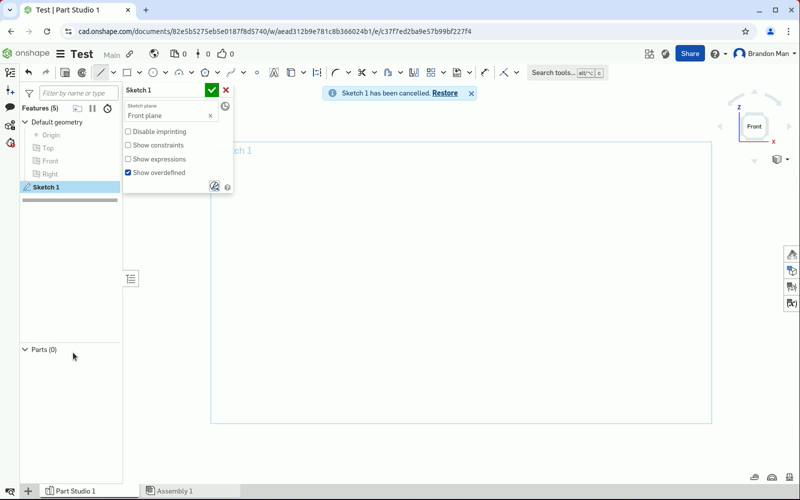
mouse_move(404, 282)
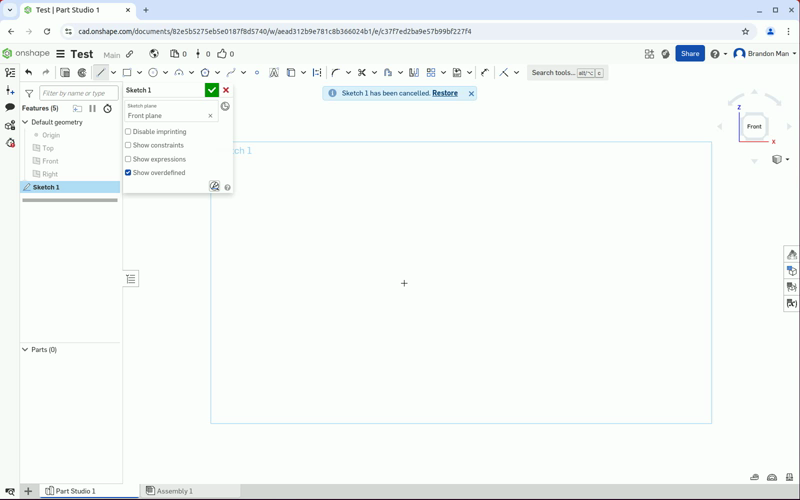
click(404, 282)
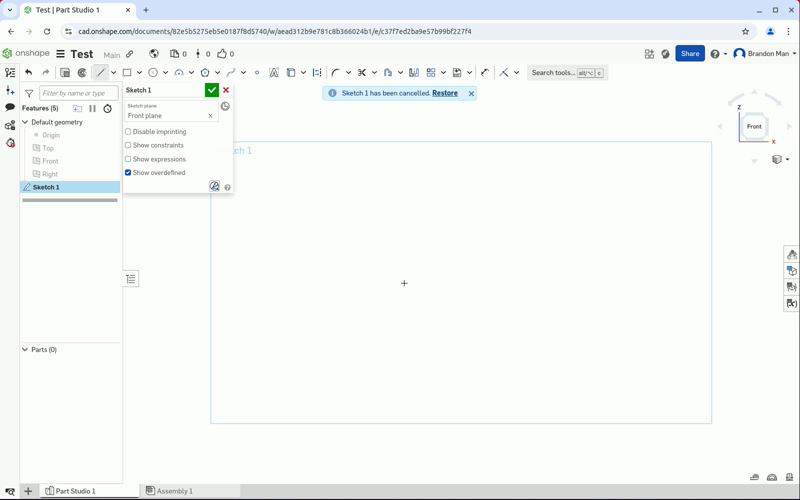
key_up(shift)
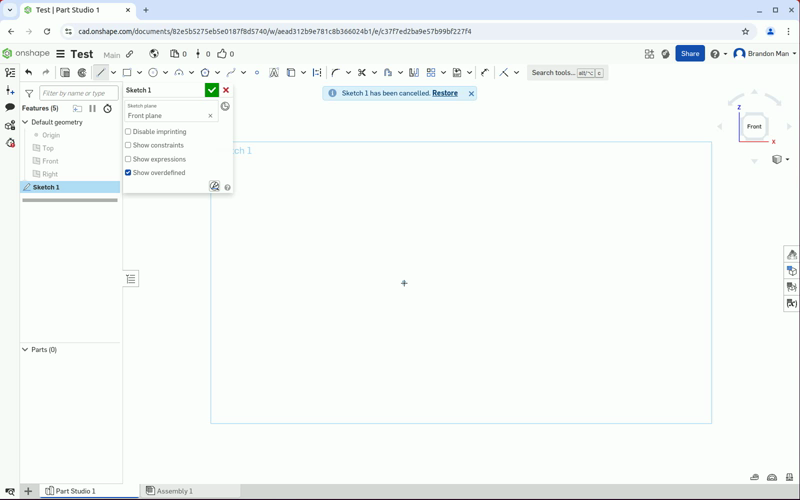
key_down(shift)
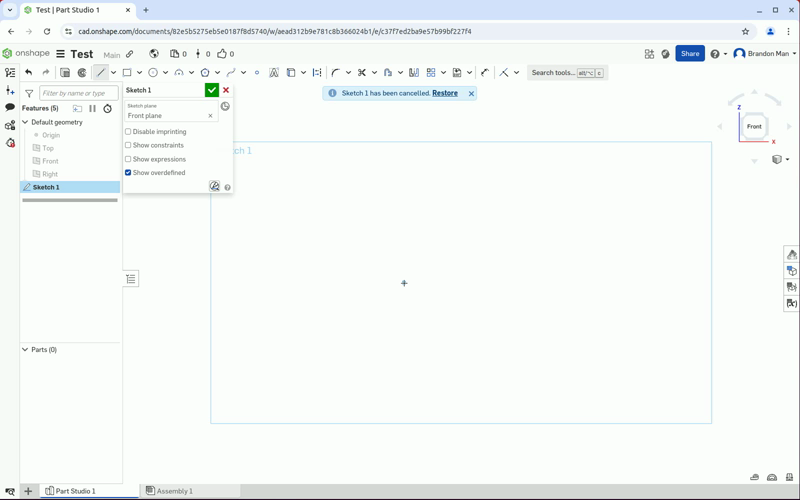
mouse_move(434, 282)
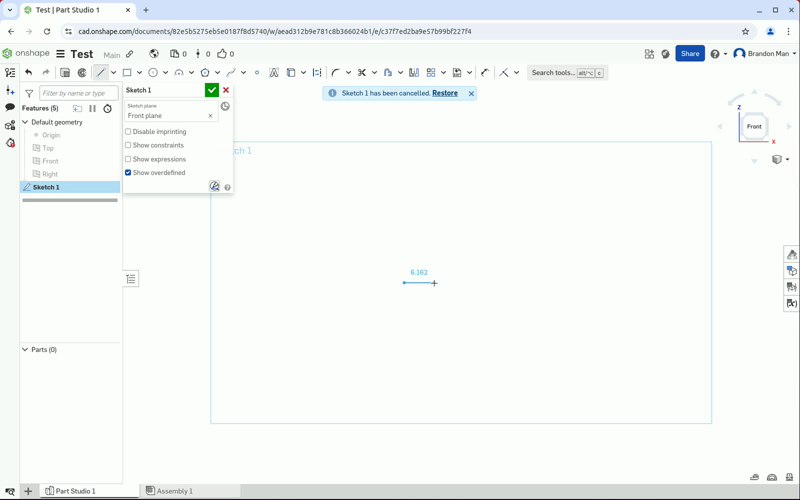
mouse_move(461, 282)
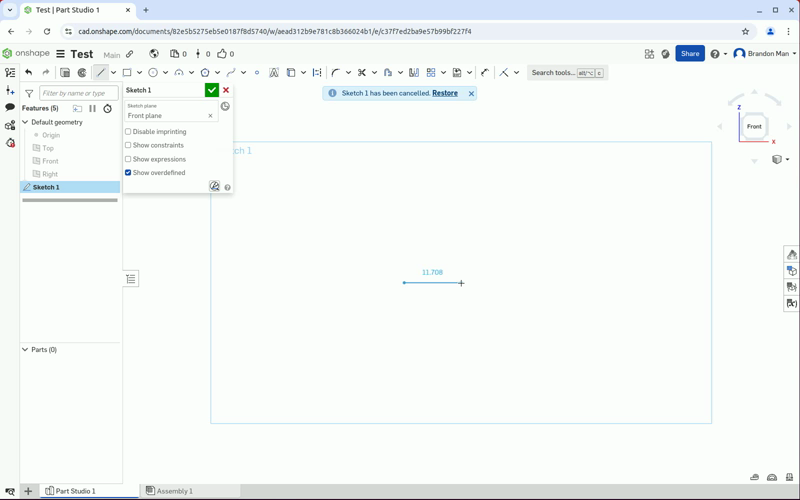
click(461, 282)
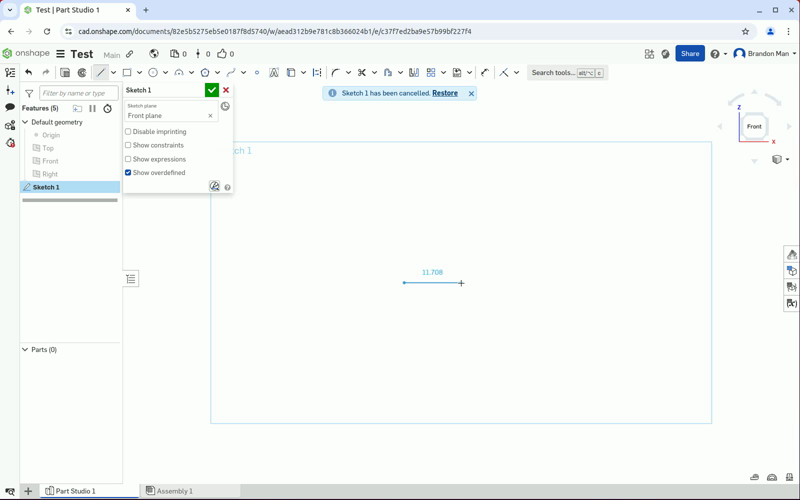
key_up(shift)
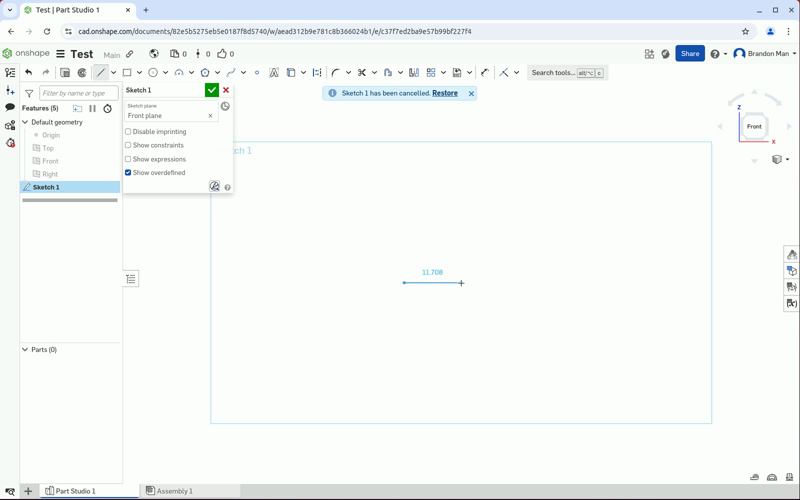
key_down(shift)
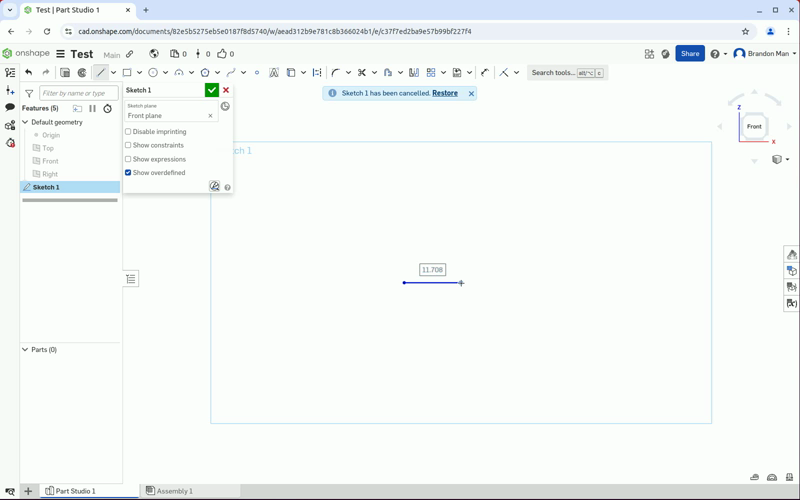
mouse_move(491, 282)
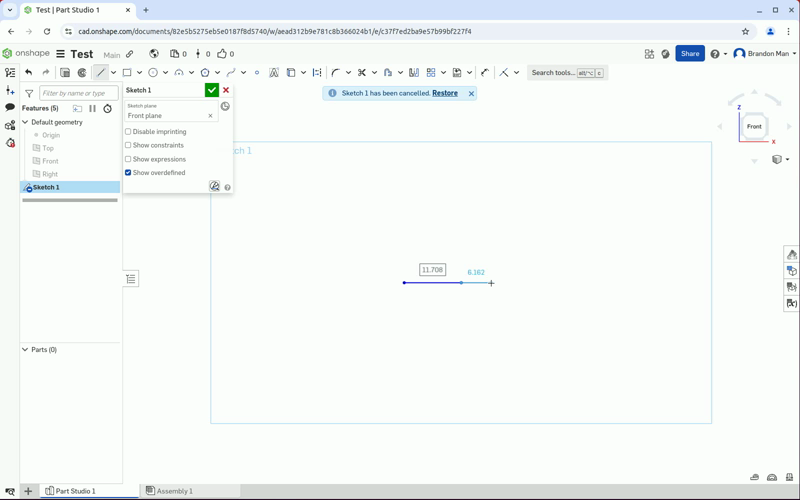
mouse_move(461, 226)
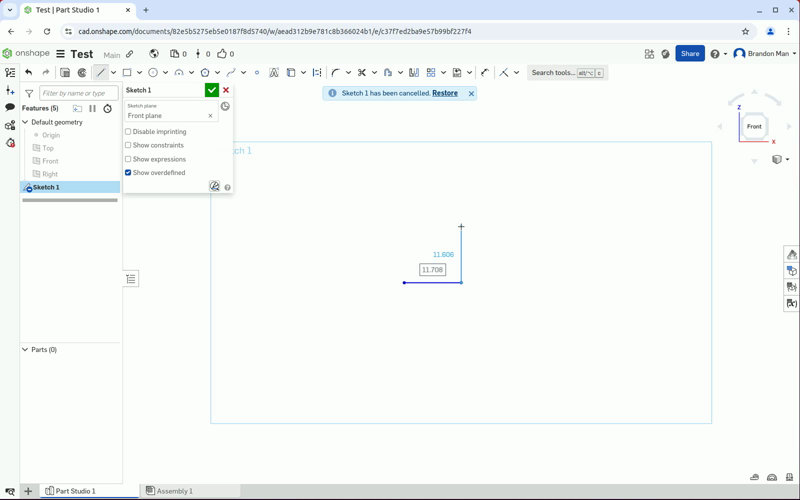
click(461, 226)
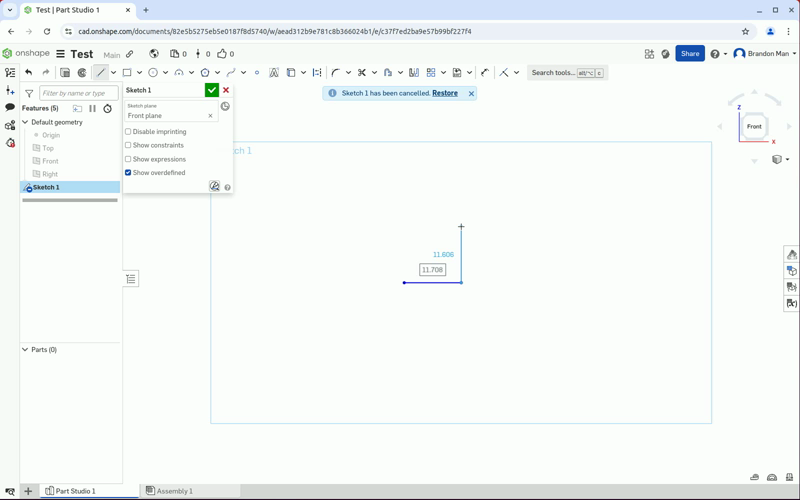
key_up(shift)
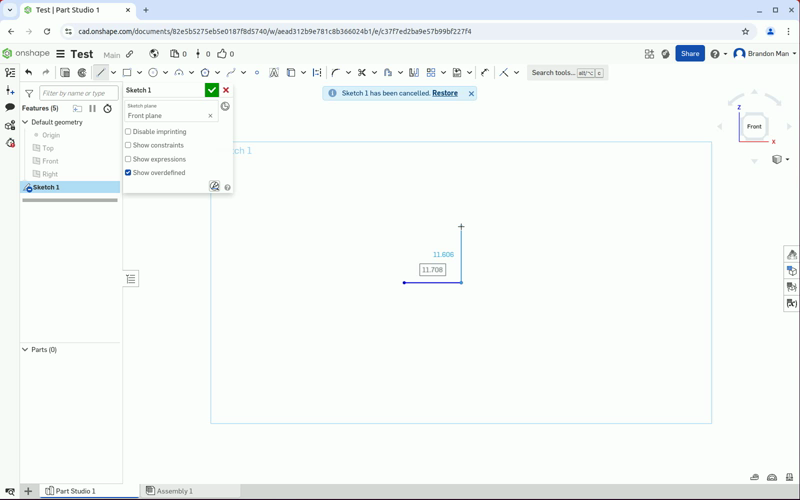
key_down(shift)
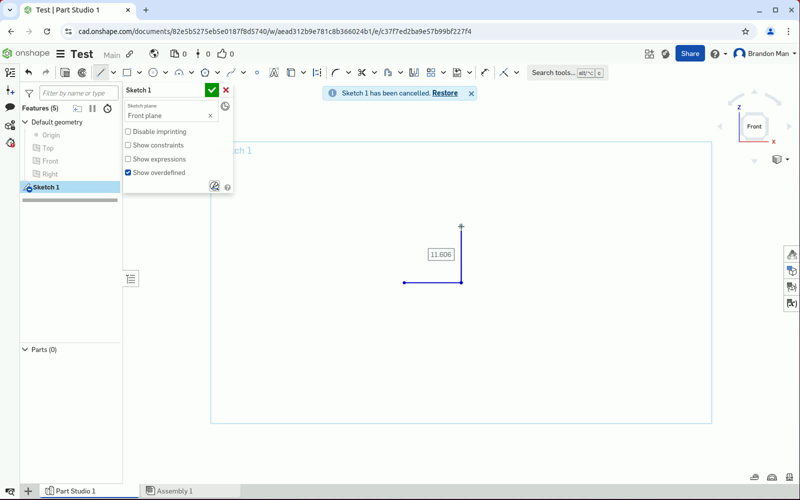
mouse_move(491, 226)
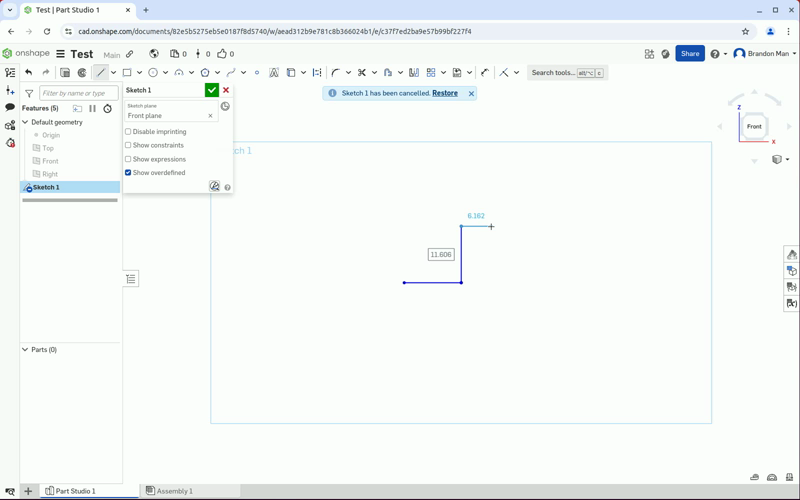
mouse_move(404, 226)
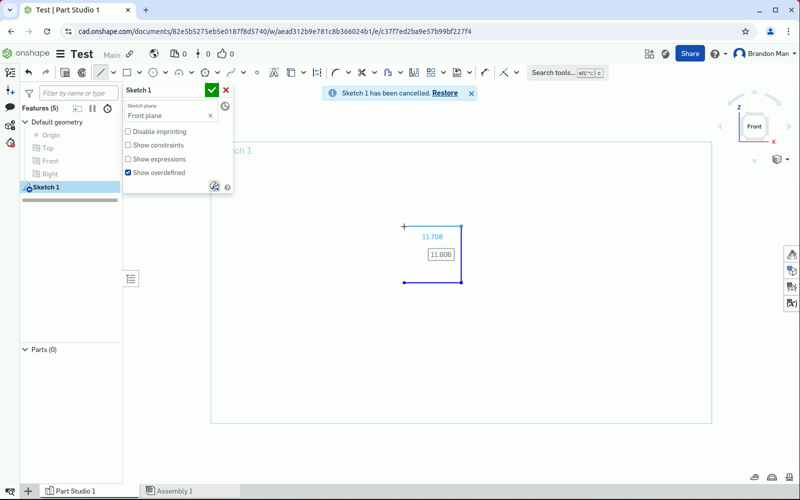
click(404, 226)
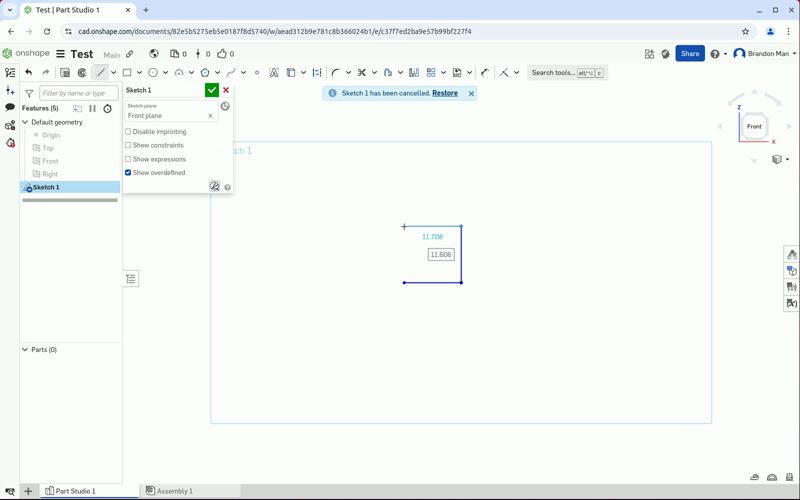
key_up(shift)
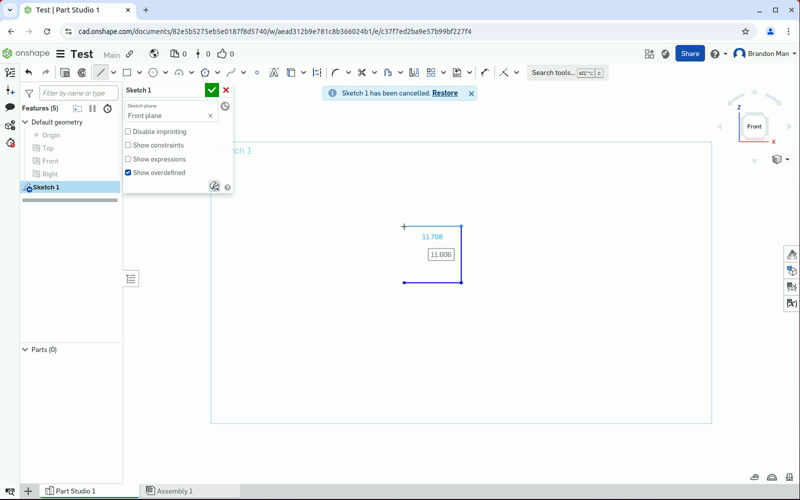
mouse_move(434, 226)
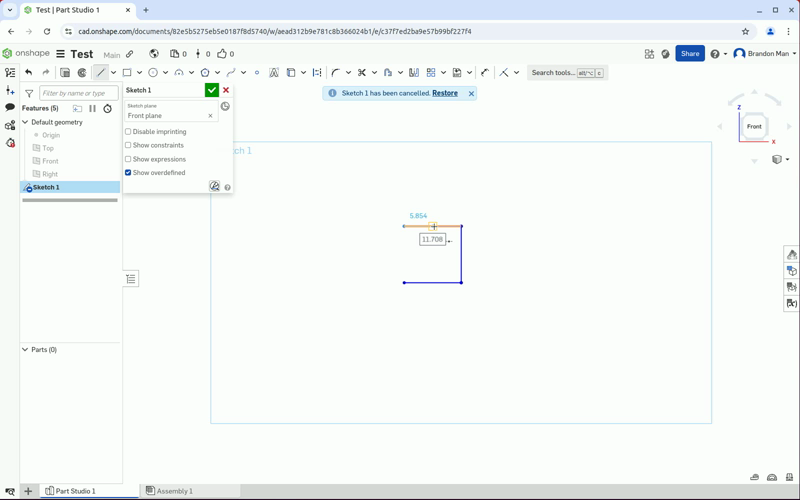
key_down(shift)
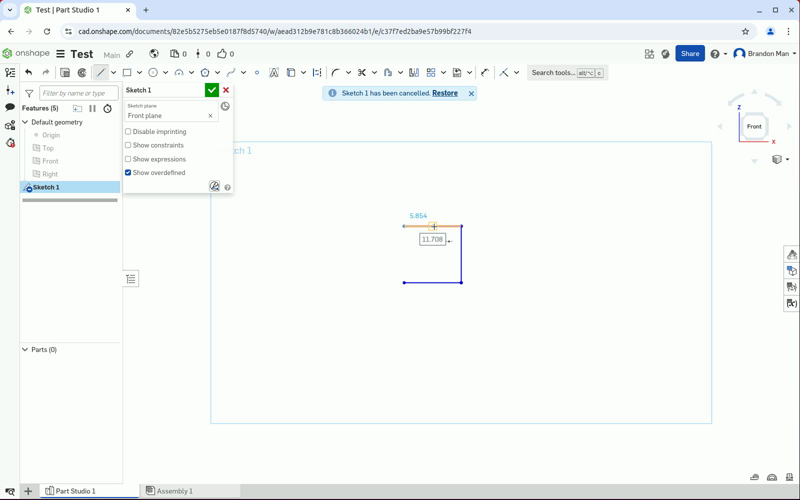
mouse_move(404, 282)
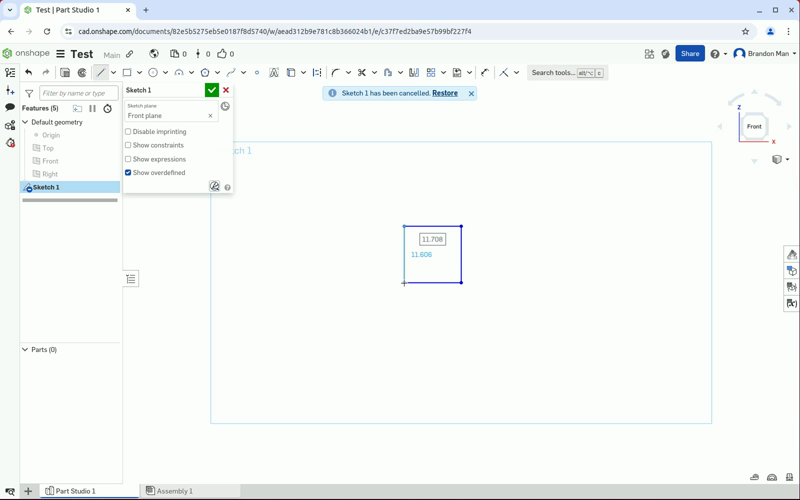
key_up(shift)
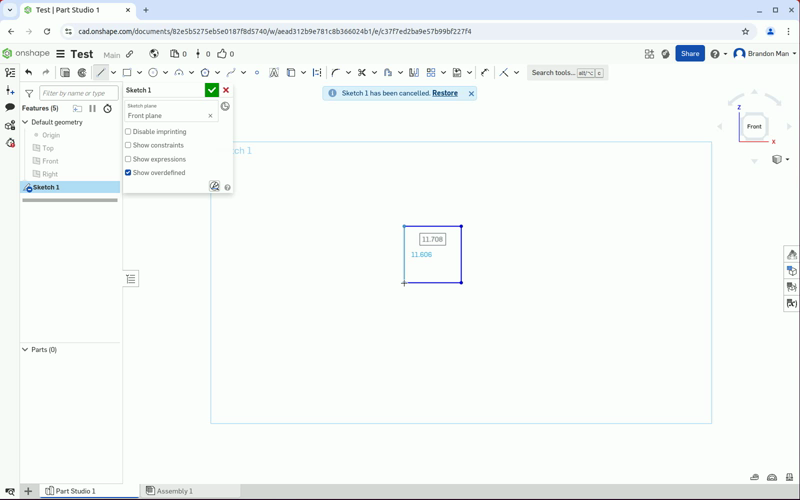
click(404, 282)
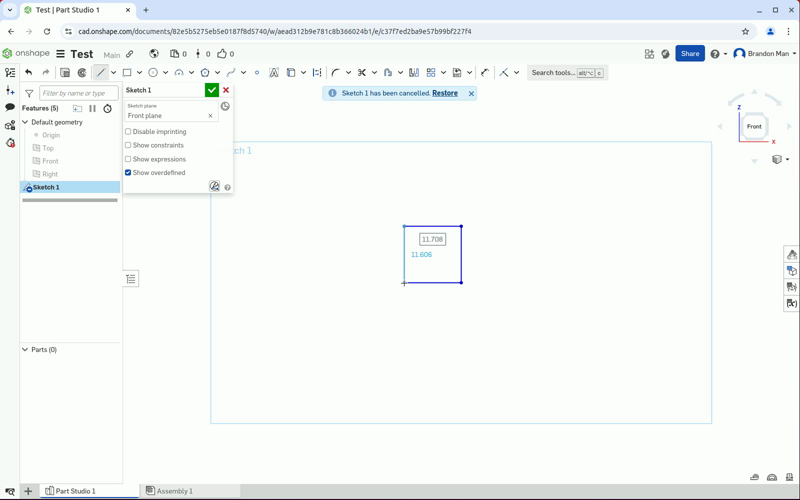
key(esc)
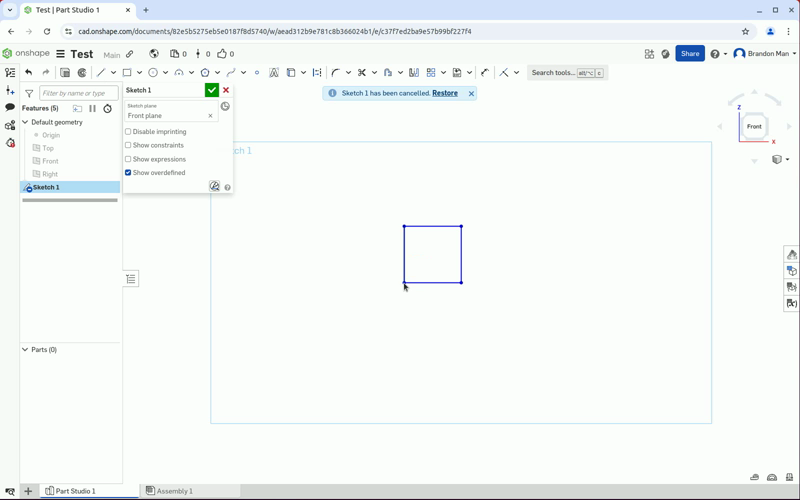
mouse_move(409, 256)
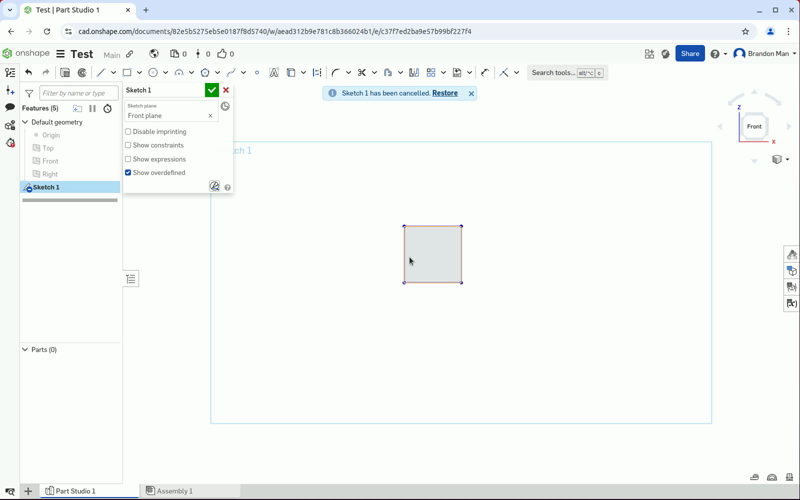
click(409, 256)
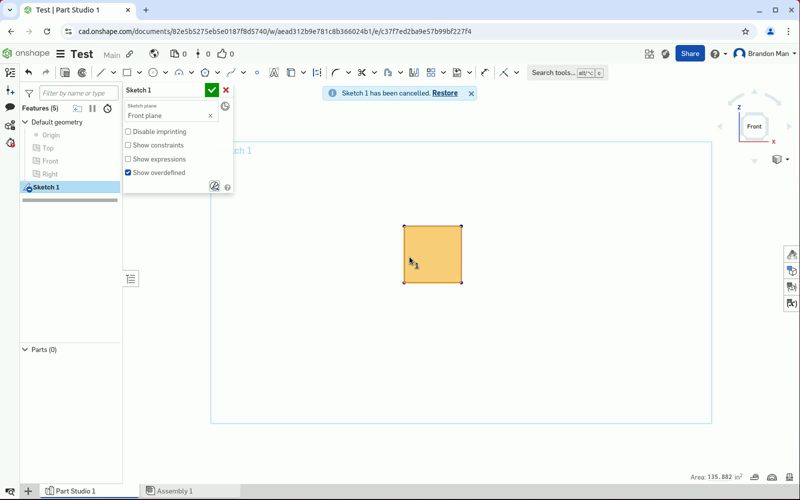
mouse_move(73, 352)
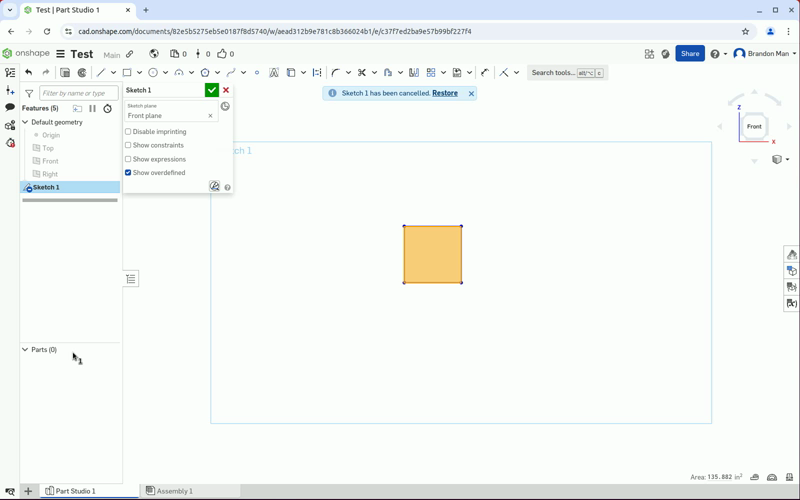
key(shift+y)
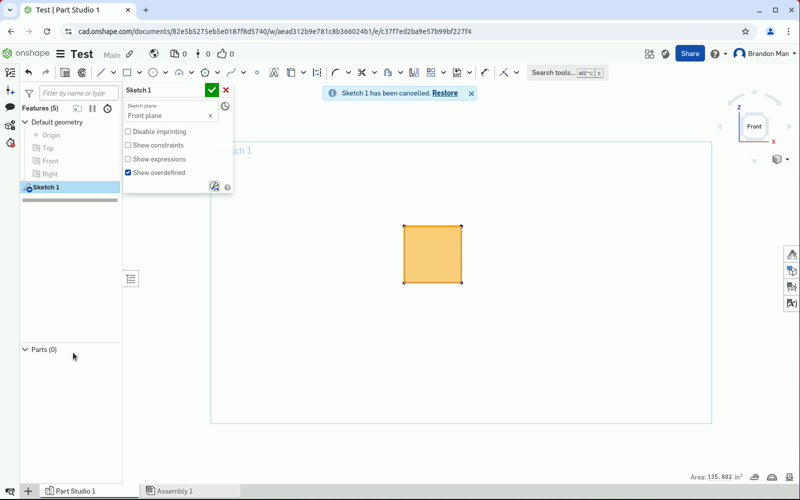
key(shift+e)
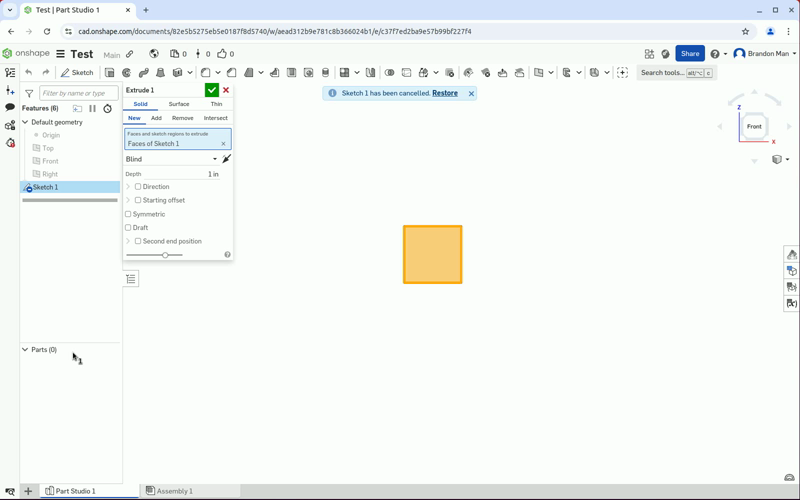
mouse_move(143, 106)
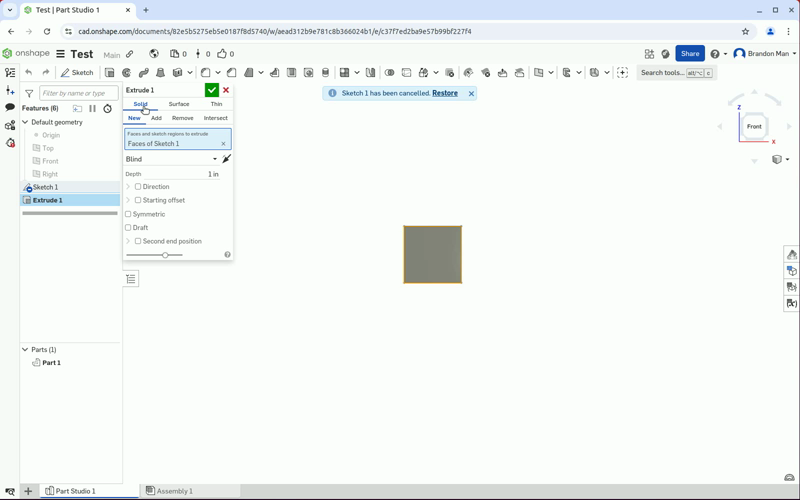
click(143, 106)
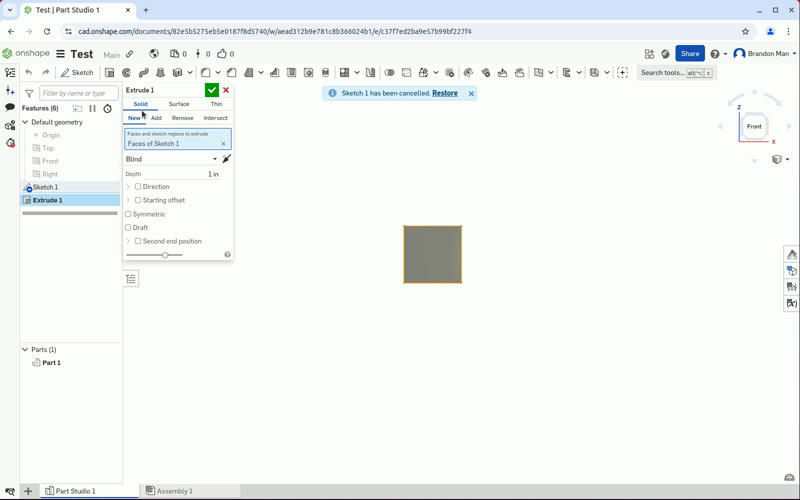
mouse_move(137, 120)
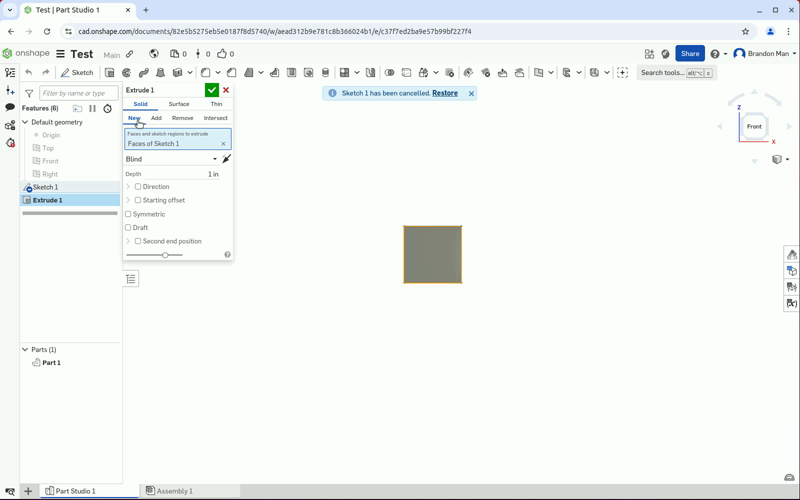
click(137, 120)
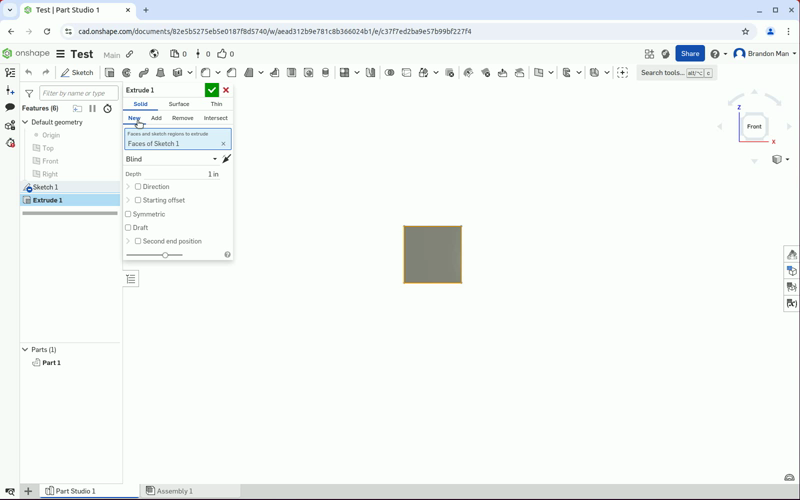
key(tab, 4)
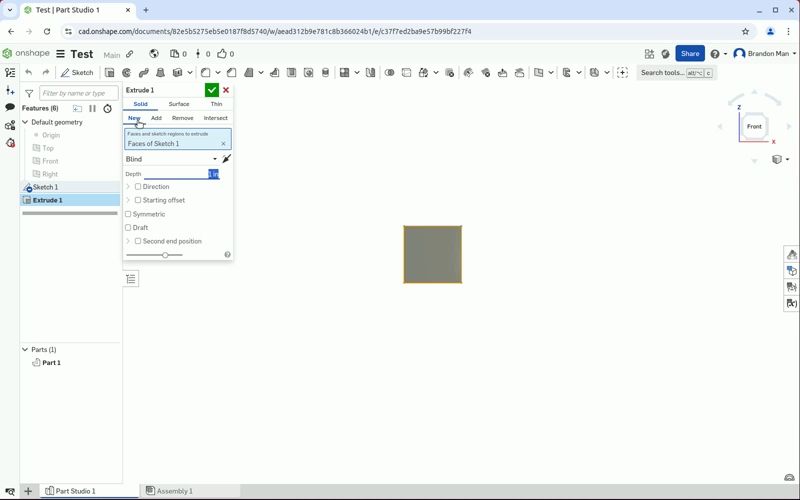
text(11.554)
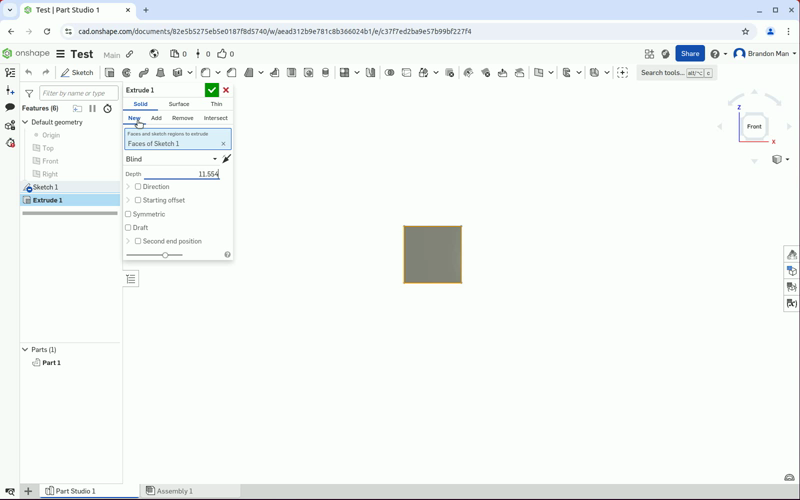
key(enter)
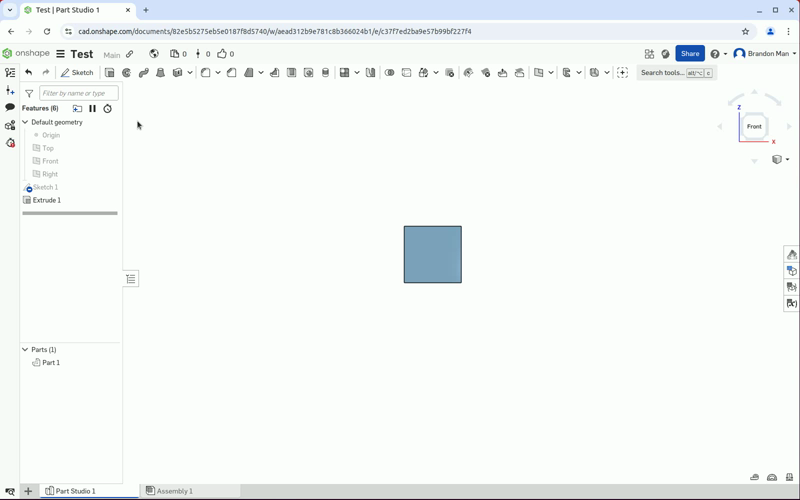
key(shift+h)
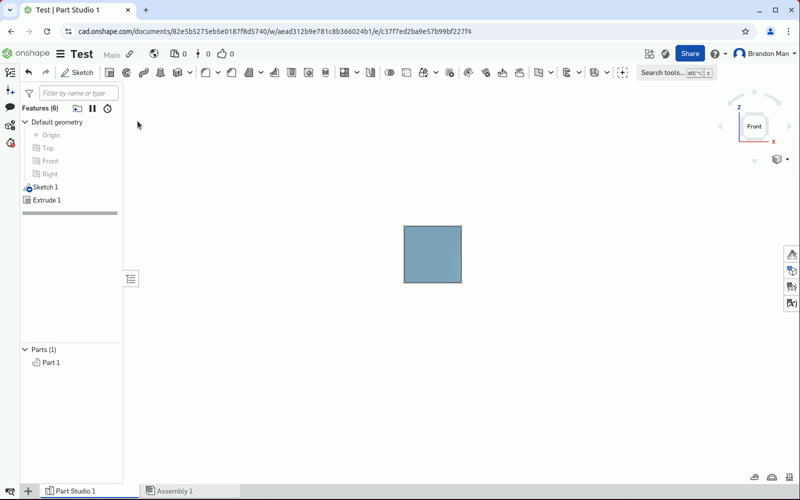
key(shift+h)
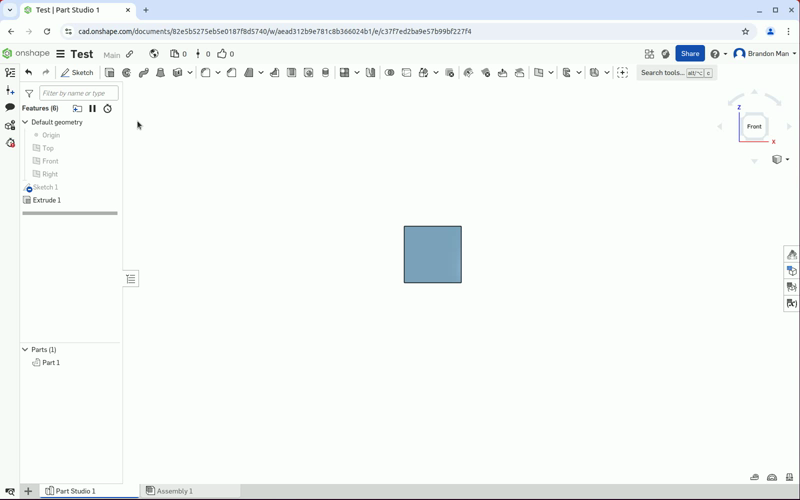
mouse_move(73, 189)
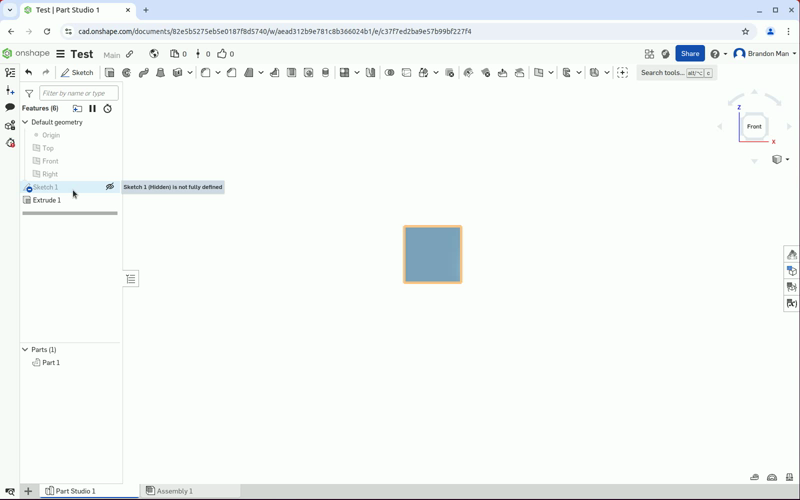
click(73, 189)
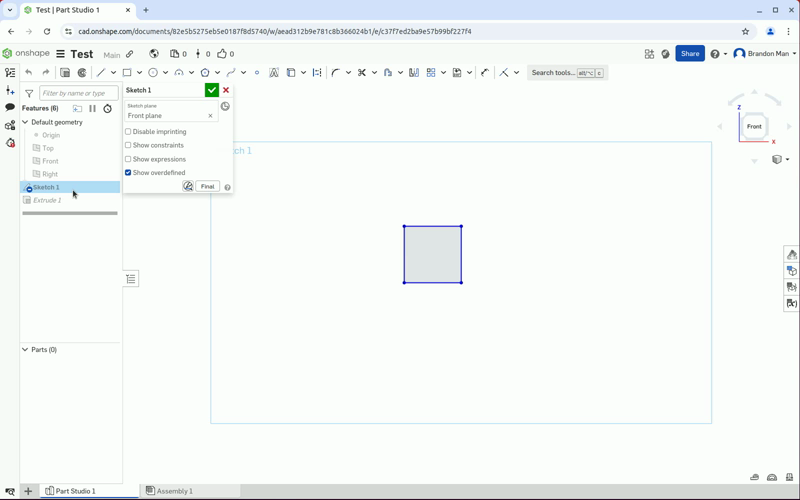
mouse_move(229, 92)
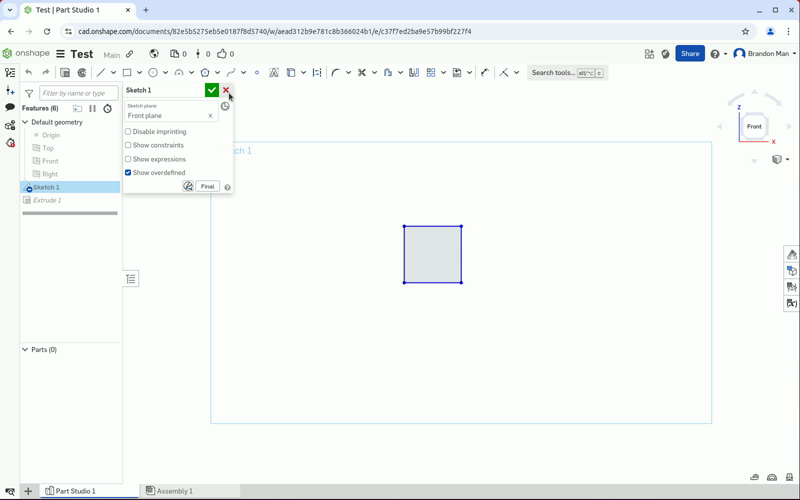
click(229, 92)
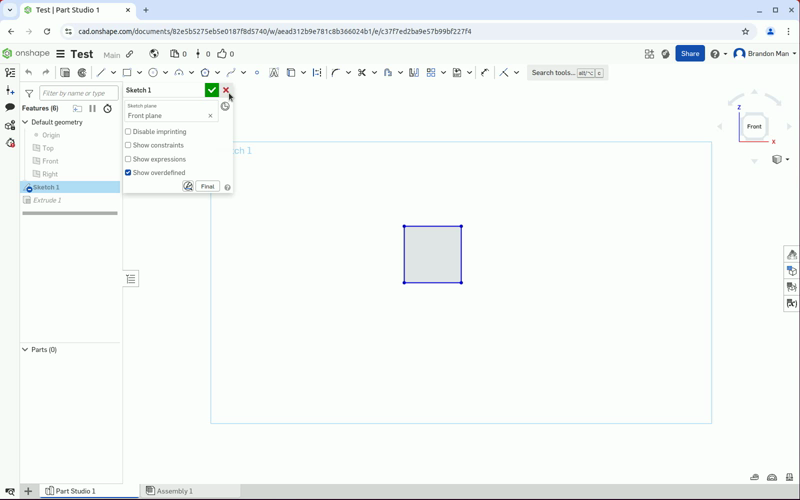
key(shift+s)
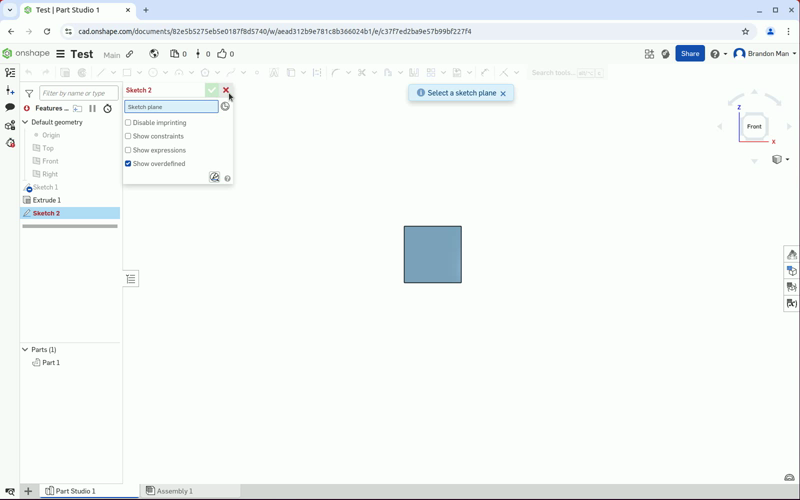
mouse_move(73, 163)
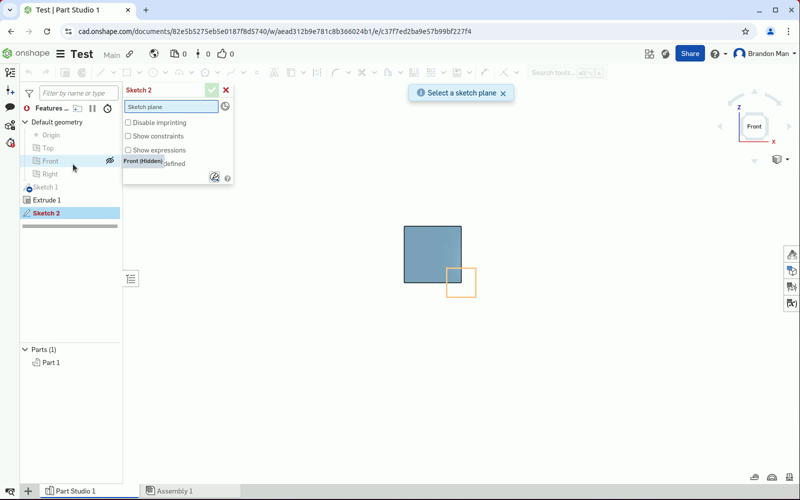
click(73, 163)
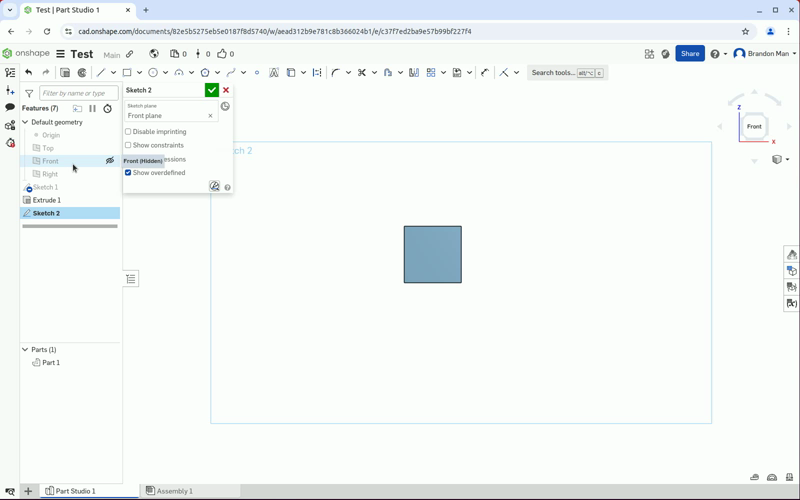
mouse_move(73, 352)
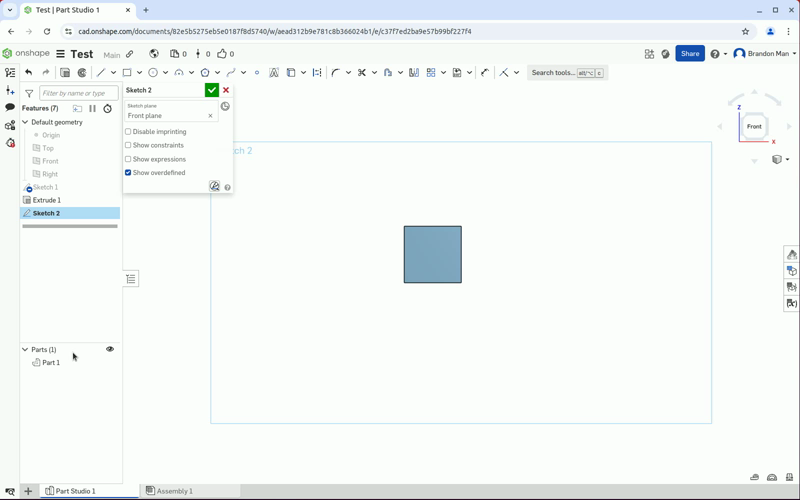
key(y)
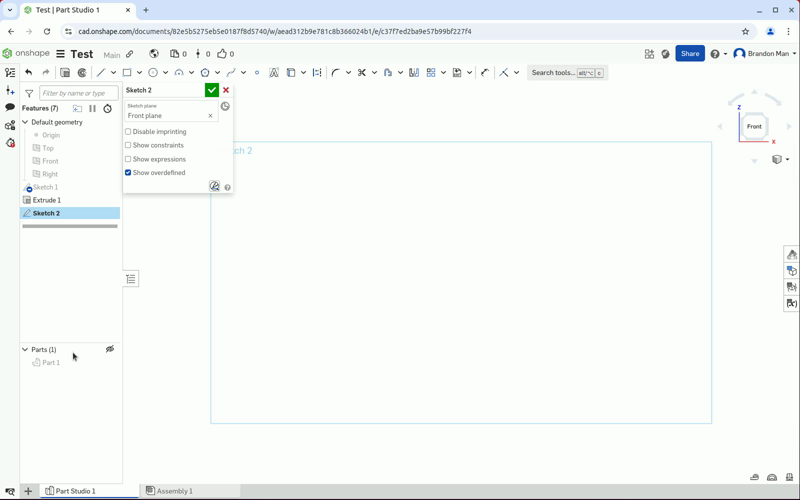
key(l)
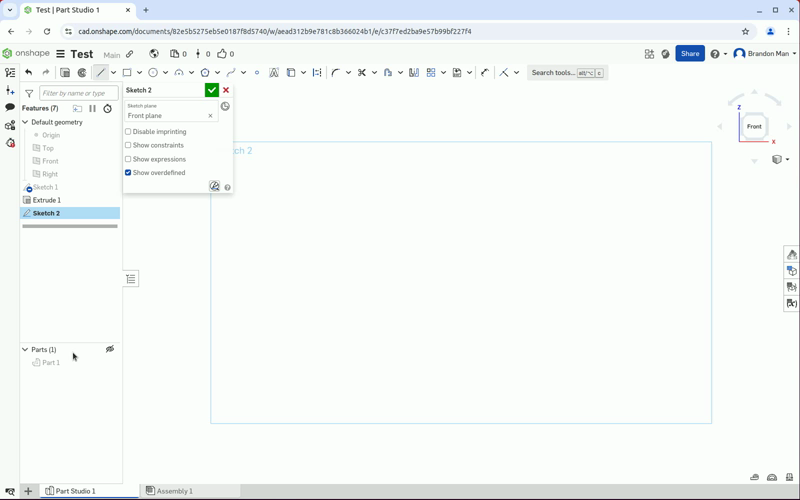
key_down(shift)
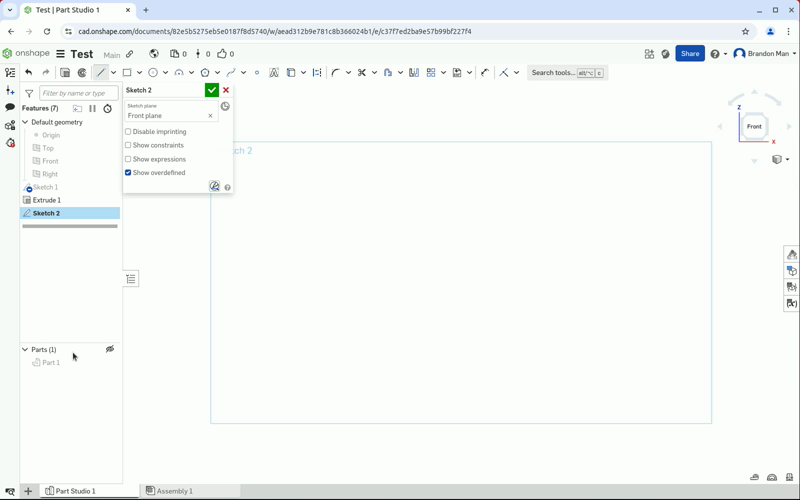
mouse_move(404, 339)
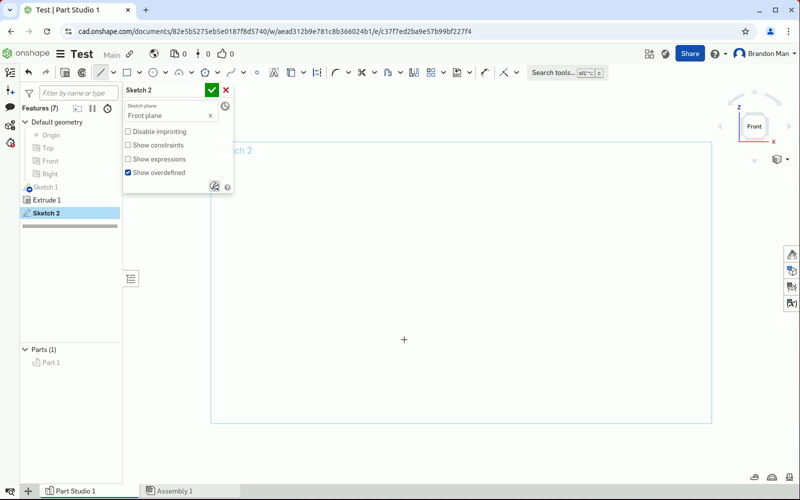
click(404, 339)
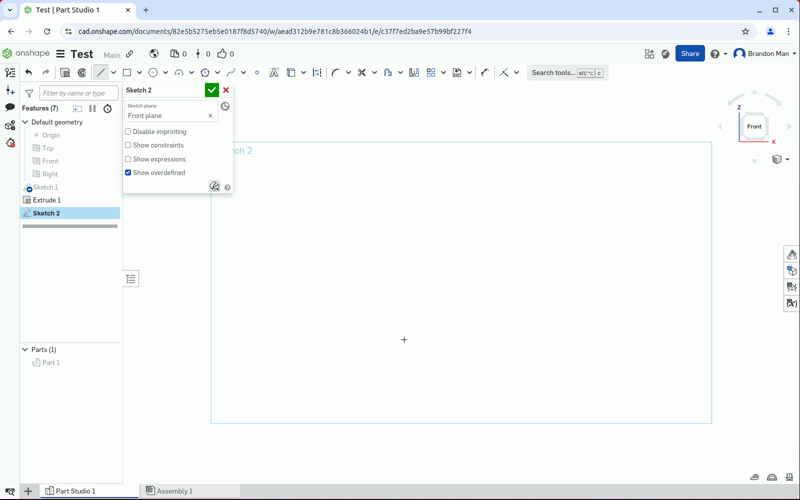
key_up(shift)
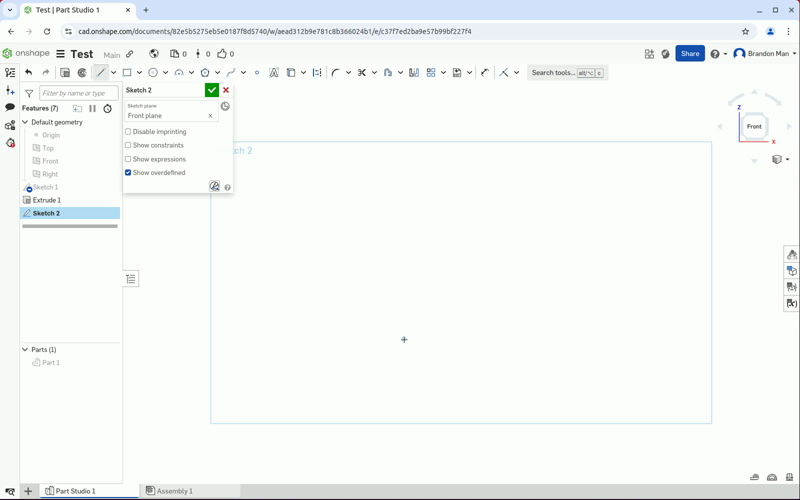
key_down(shift)
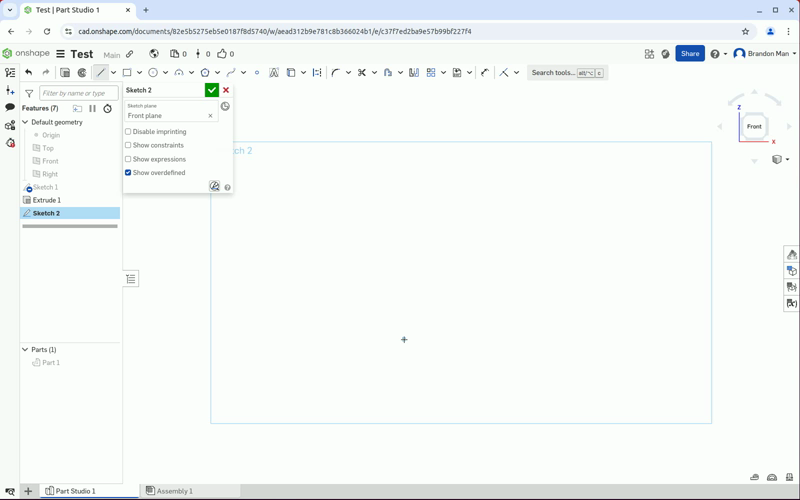
mouse_move(434, 339)
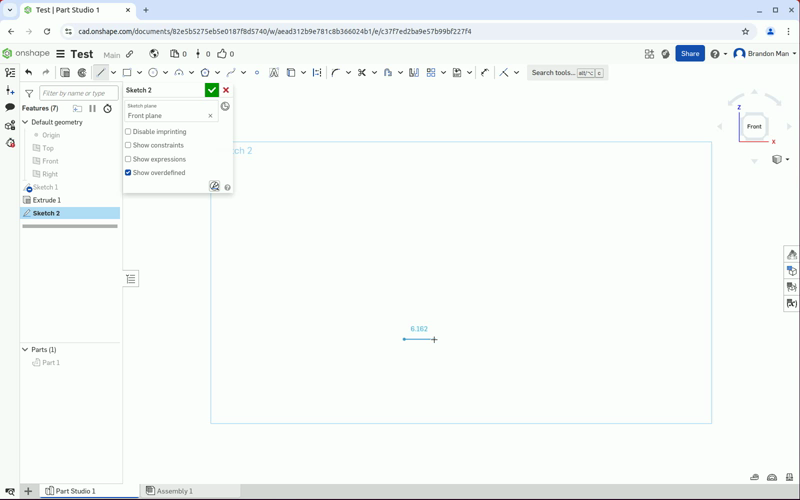
mouse_move(461, 339)
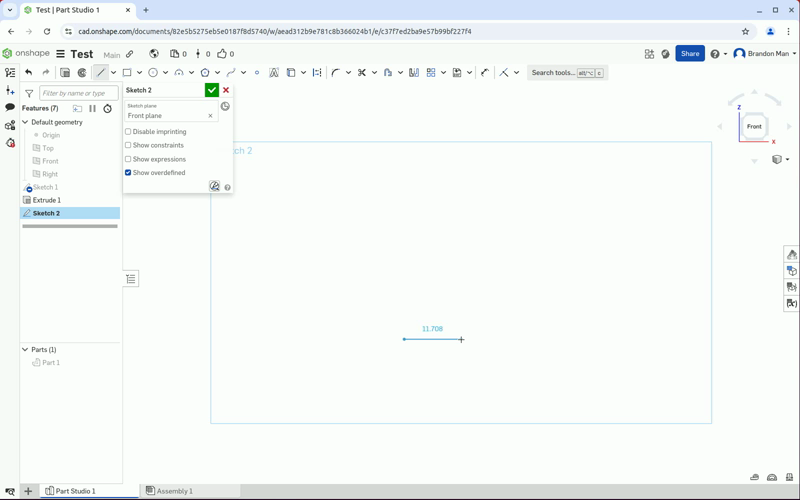
click(461, 339)
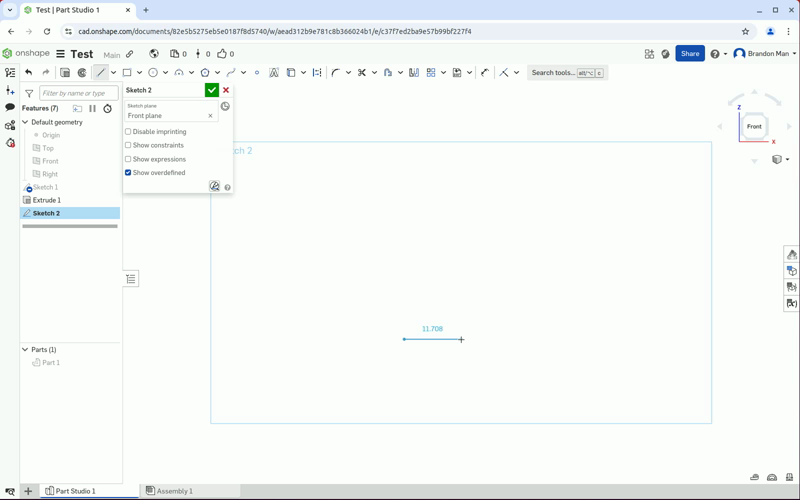
key_up(shift)
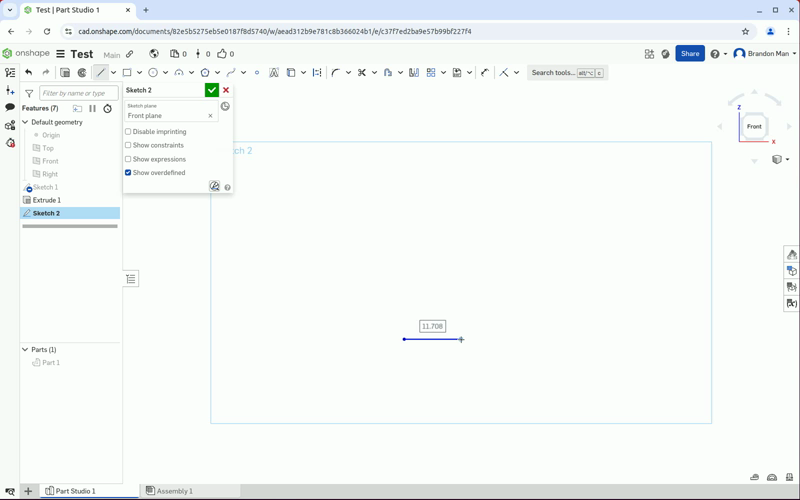
key_down(shift)
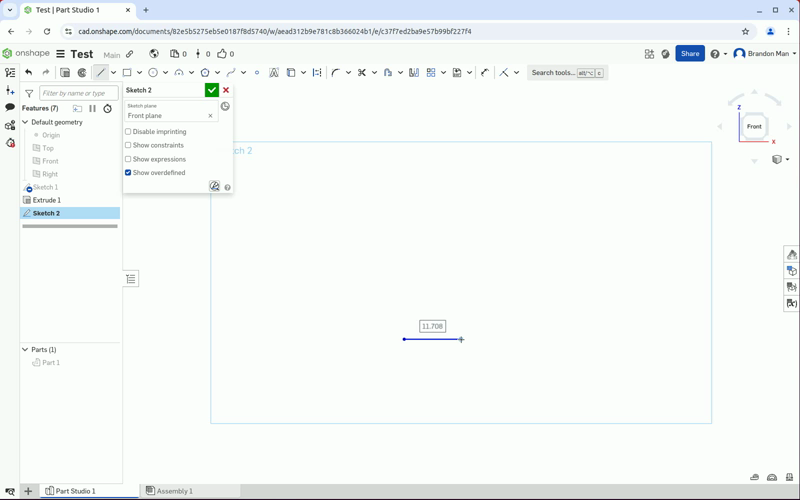
mouse_move(491, 339)
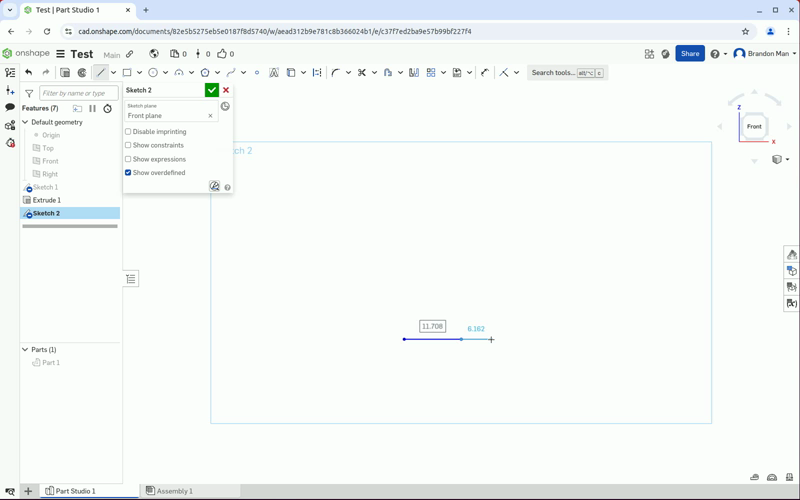
mouse_move(461, 282)
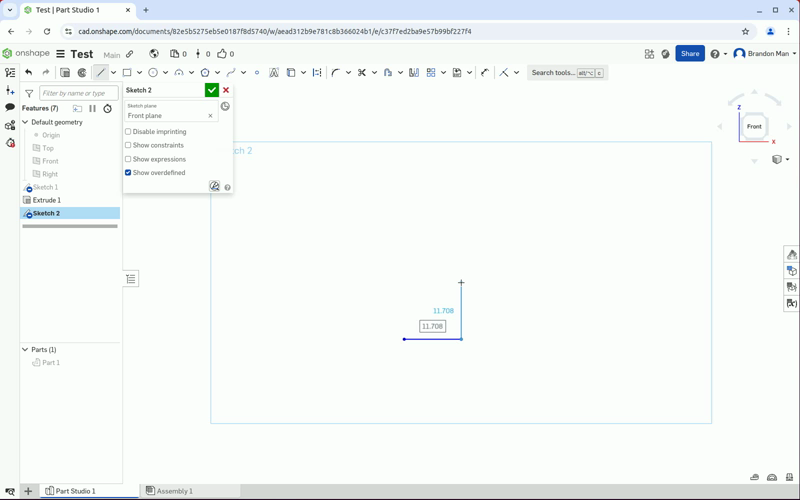
click(461, 282)
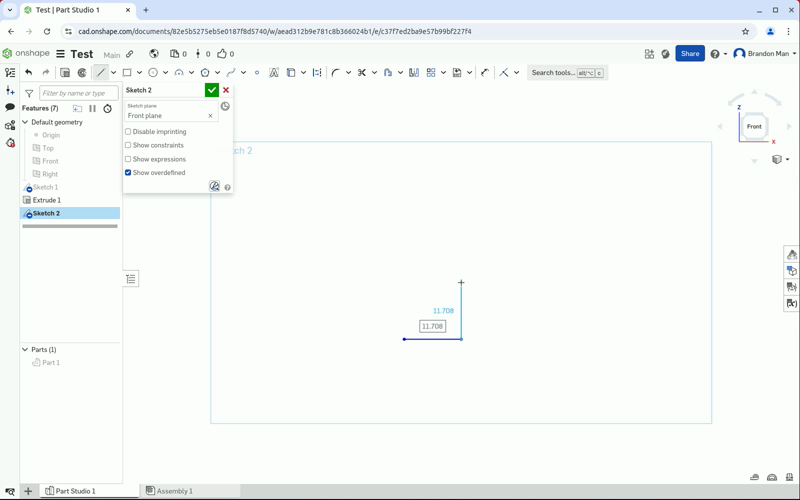
key_up(shift)
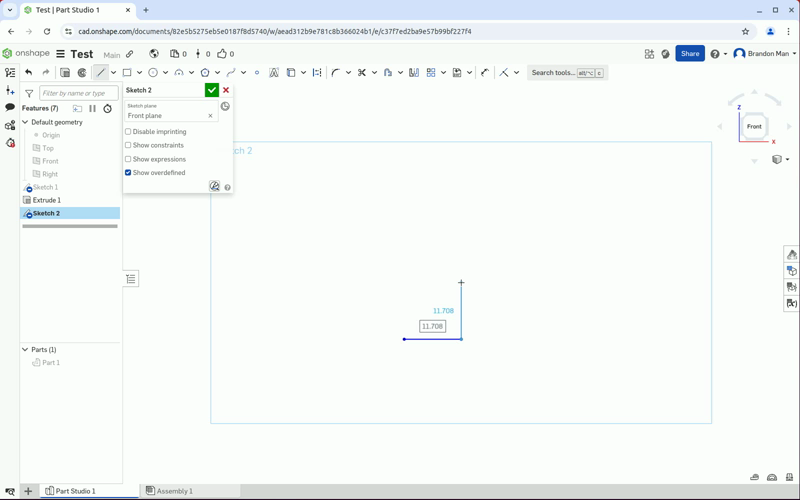
key_down(shift)
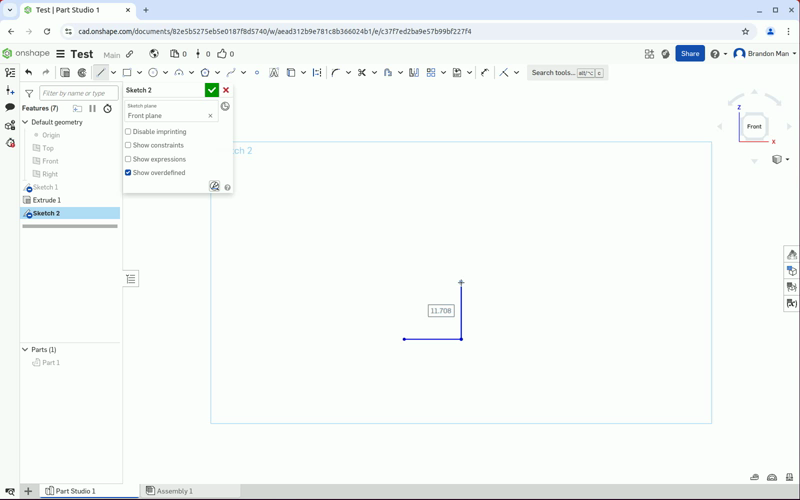
mouse_move(491, 282)
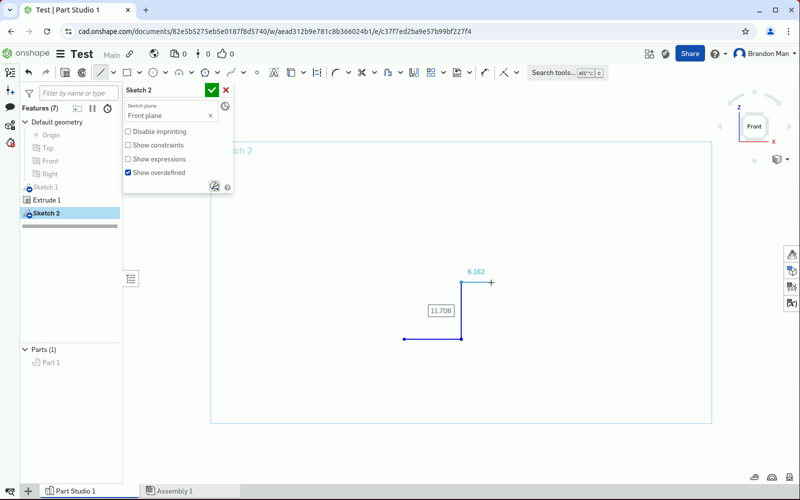
mouse_move(404, 282)
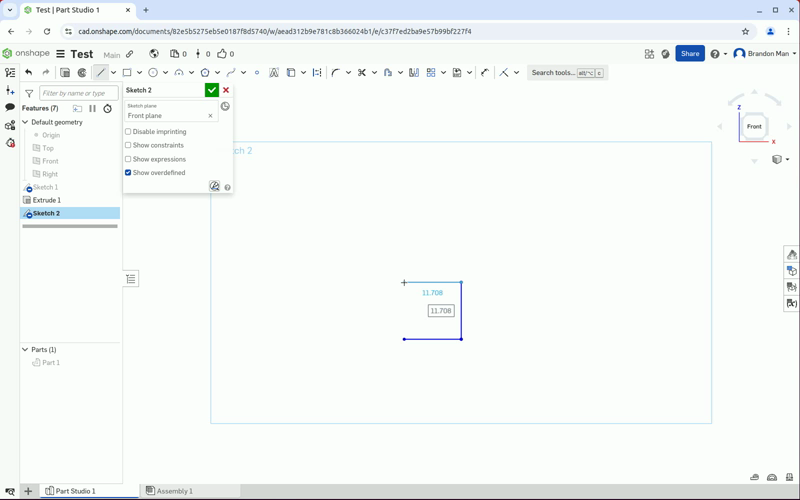
click(404, 282)
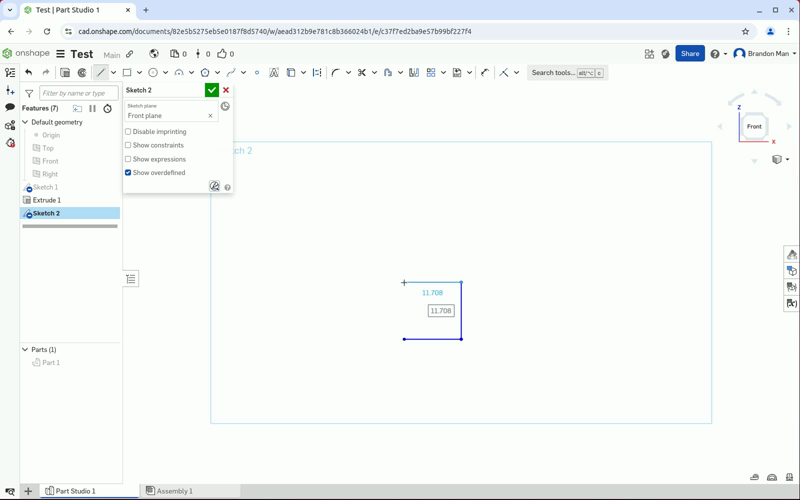
key_up(shift)
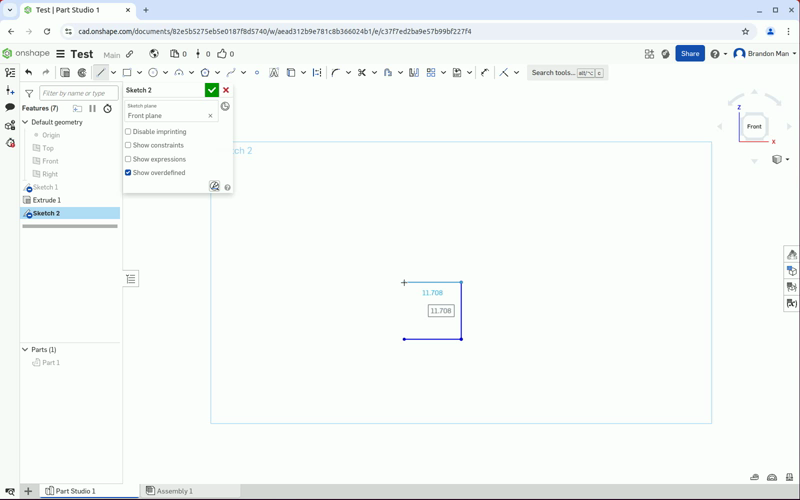
mouse_move(434, 282)
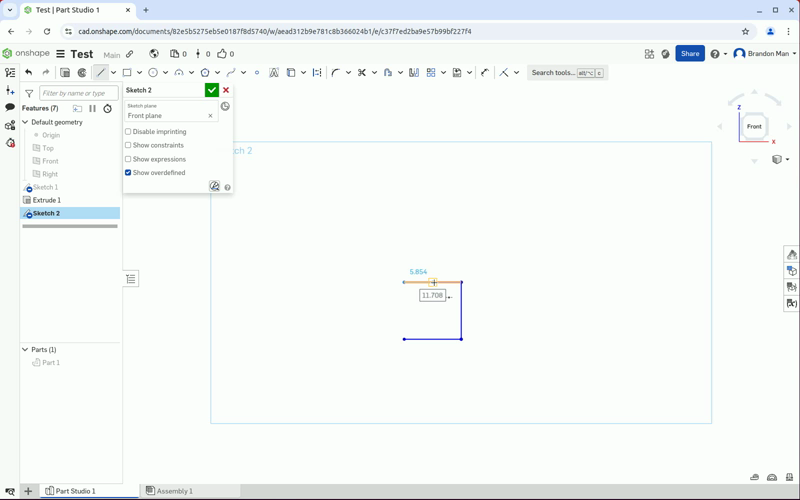
key_down(shift)
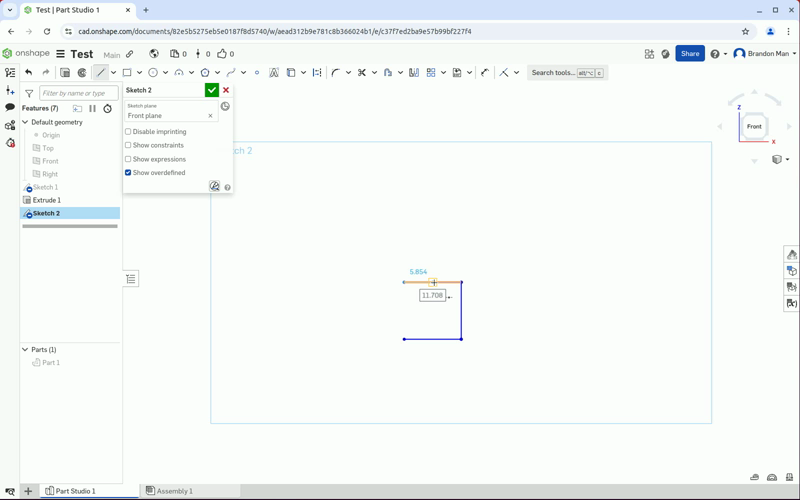
mouse_move(404, 339)
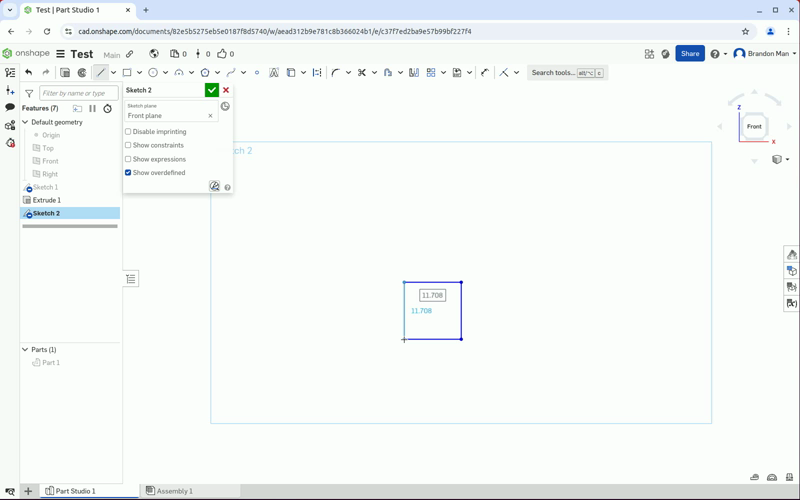
key_up(shift)
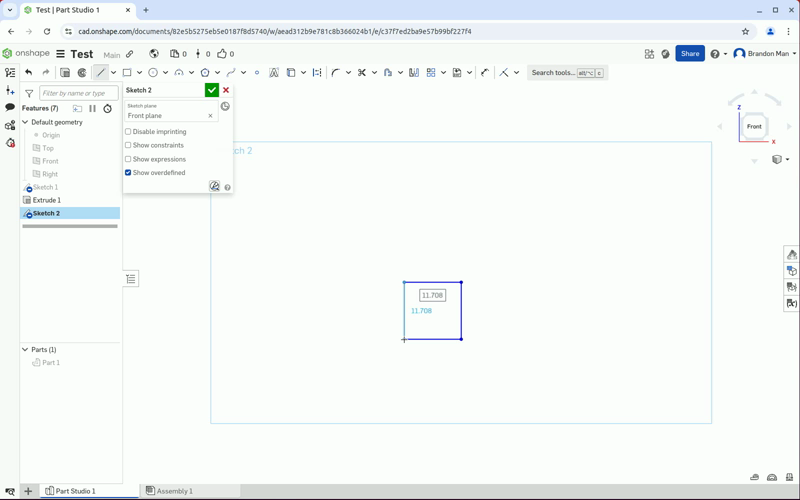
click(404, 339)
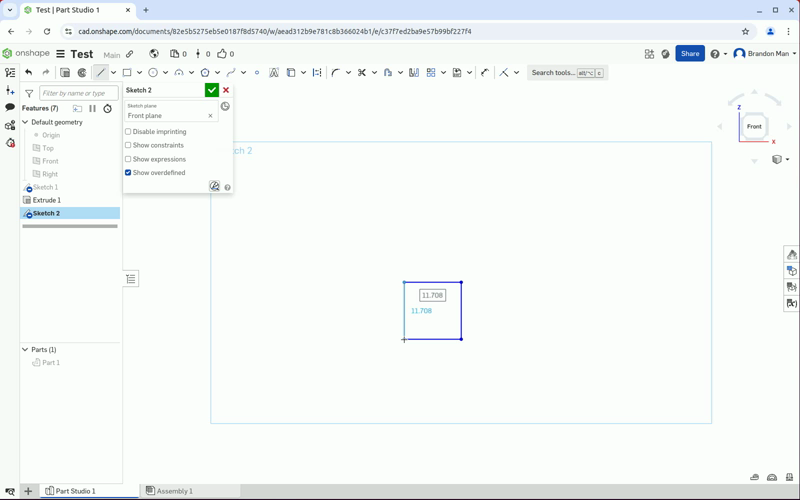
key(esc)
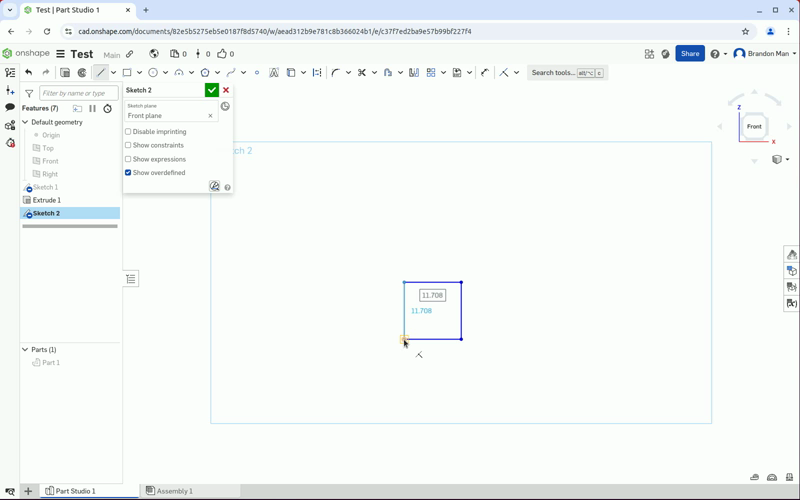
mouse_move(425, 297)
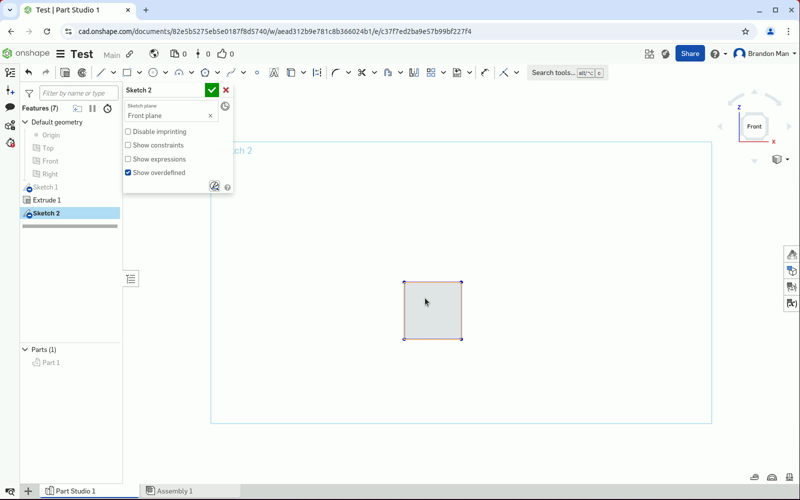
click(425, 297)
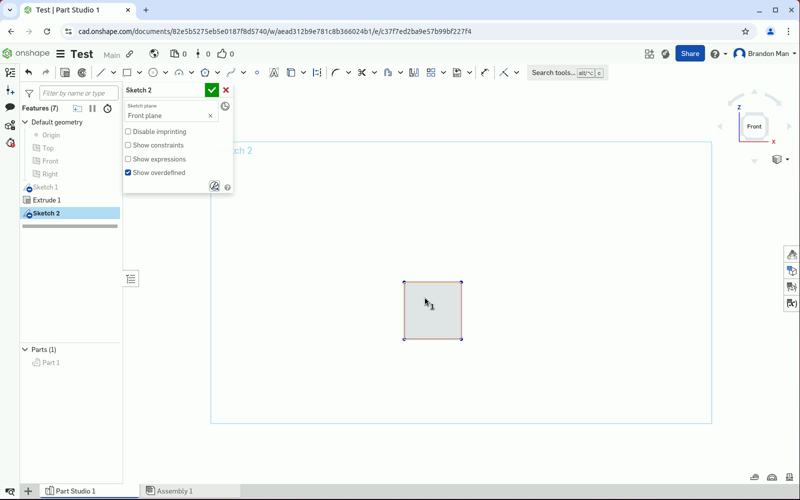
mouse_move(73, 352)
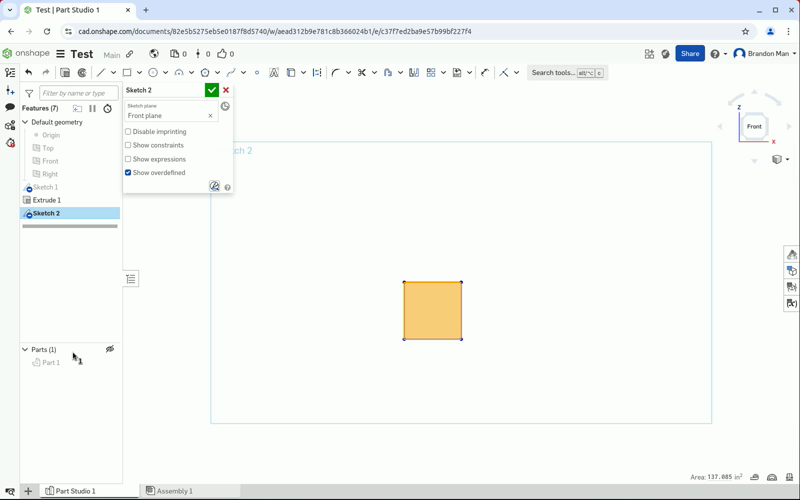
key(shift+y)
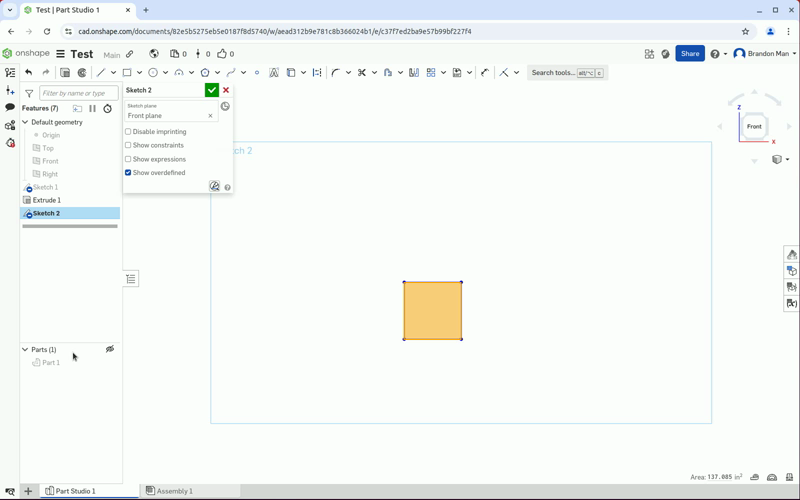
key(shift+e)
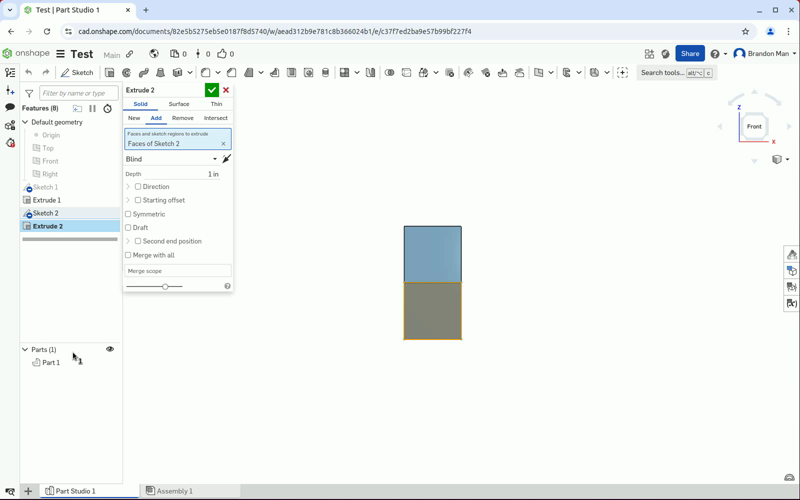
mouse_move(143, 106)
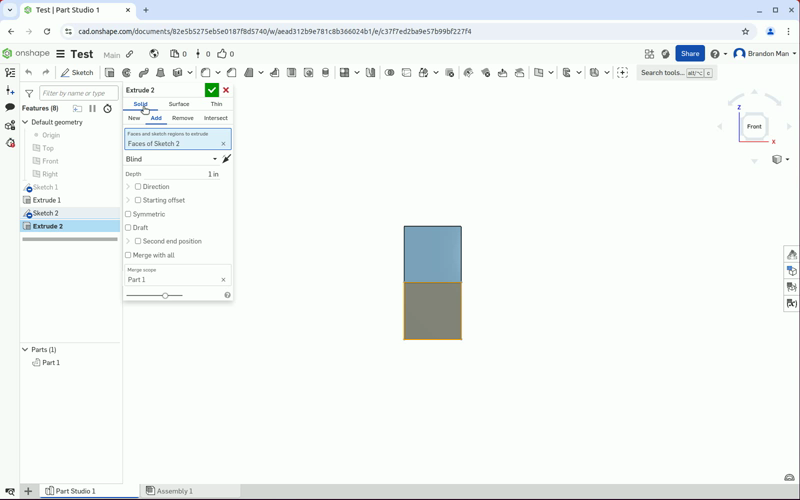
click(143, 106)
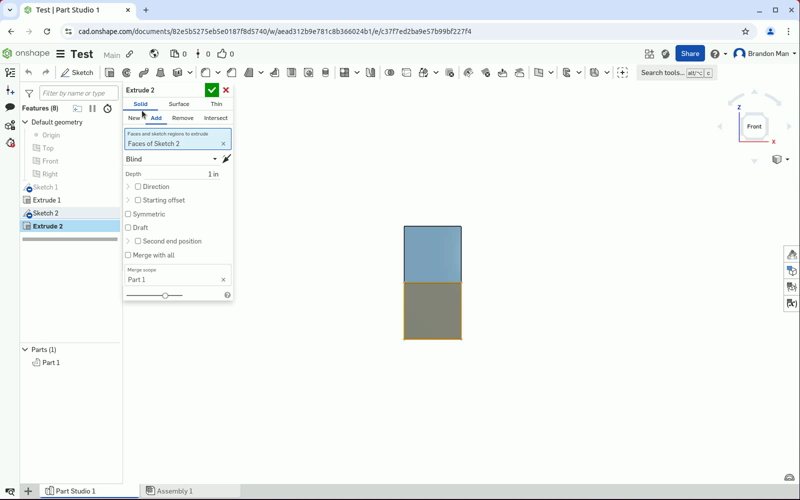
mouse_move(137, 120)
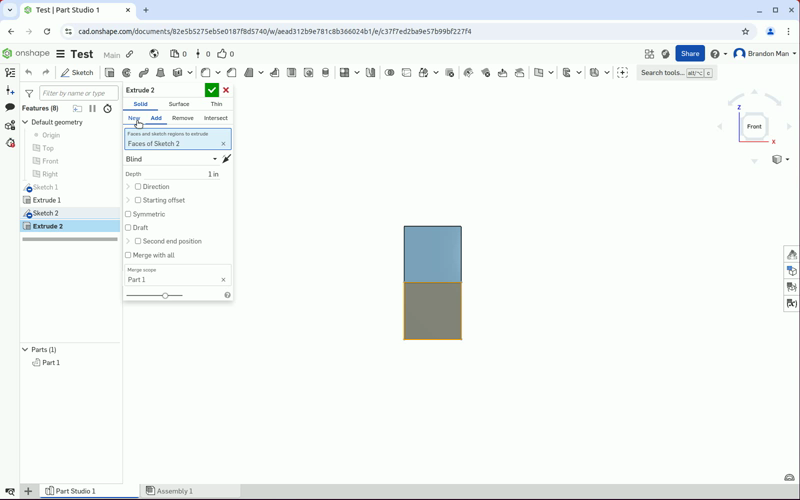
click(137, 120)
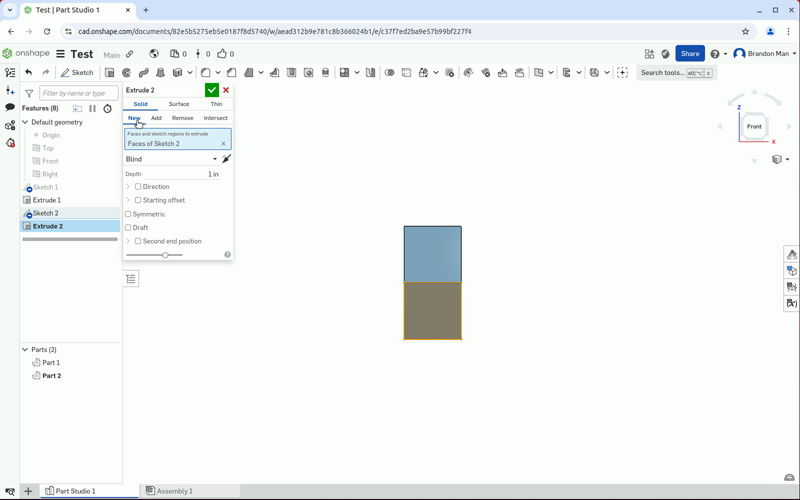
key(tab, 4)
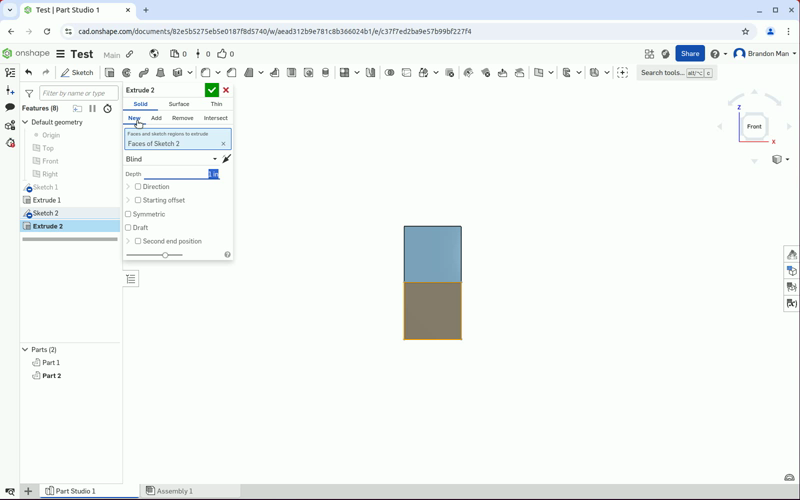
text(11.554)
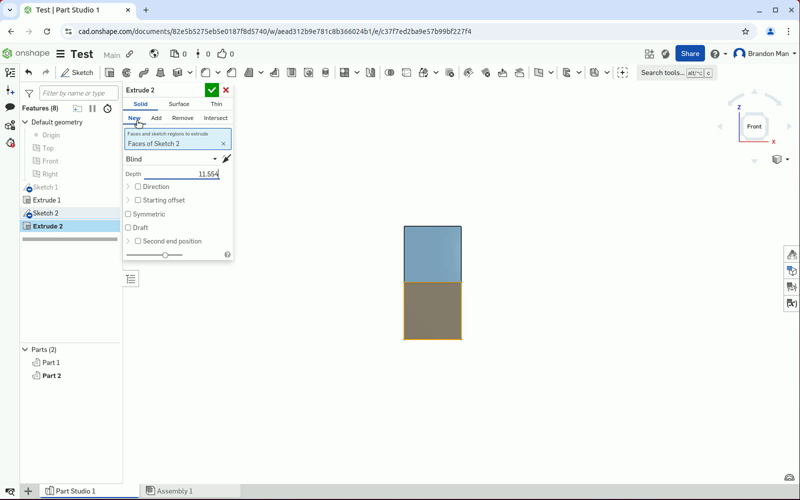
key(enter)
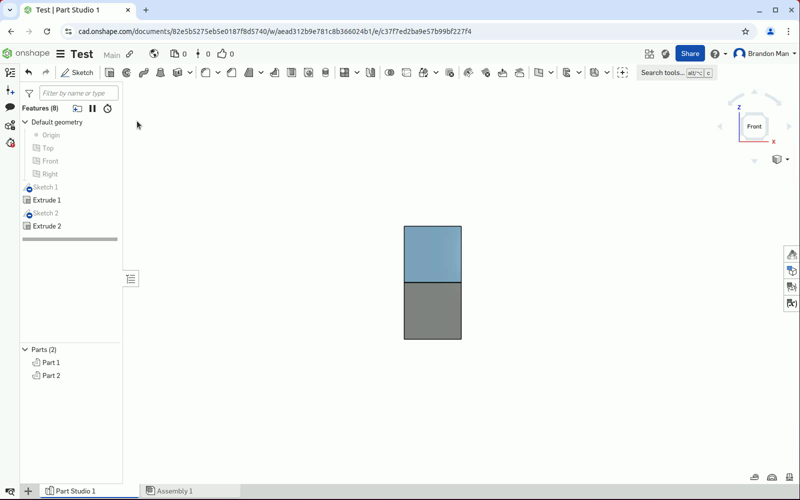
key(shift+h)
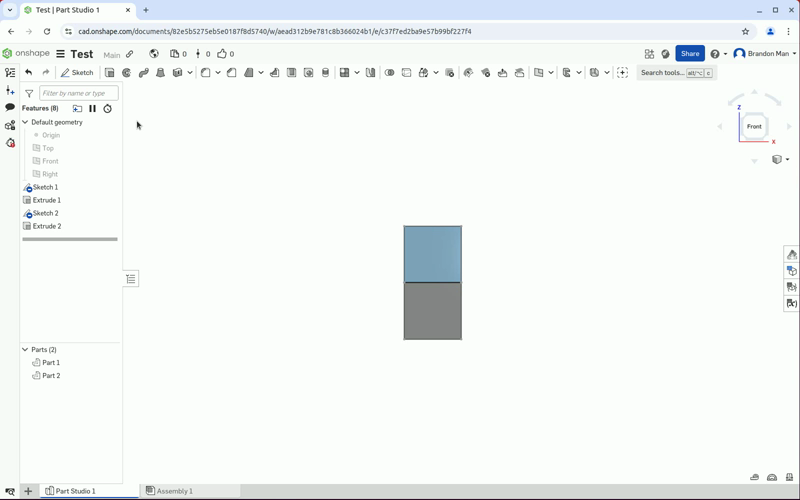
key(shift+h)
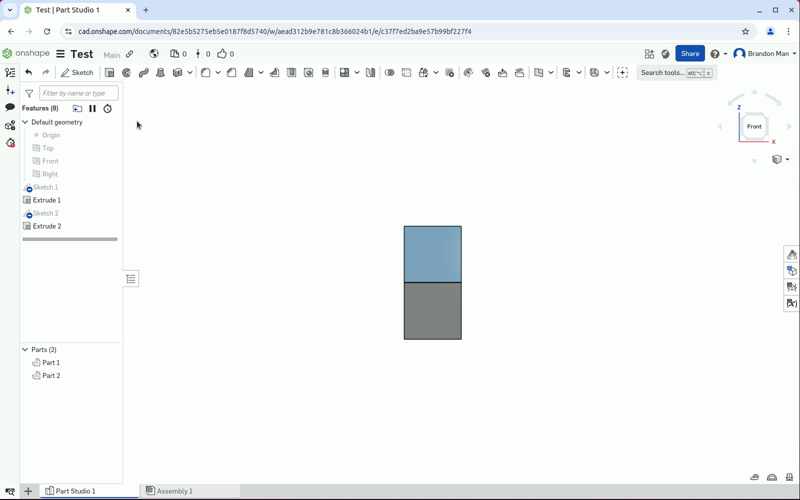
mouse_move(73, 189)
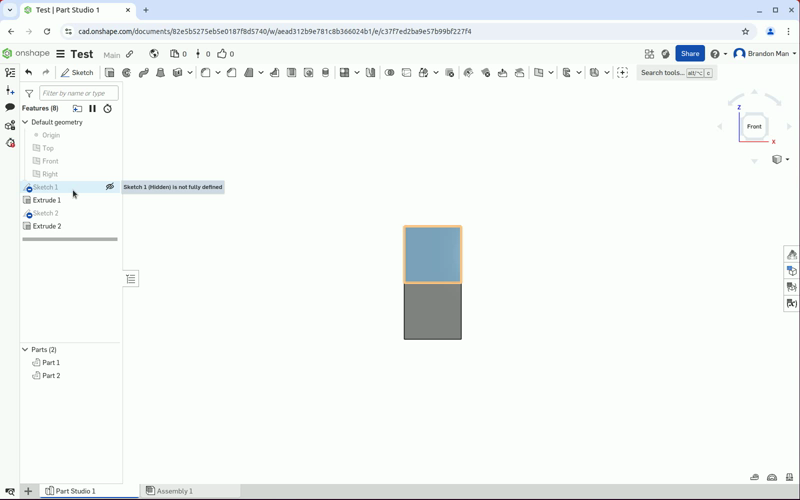
click(73, 189)
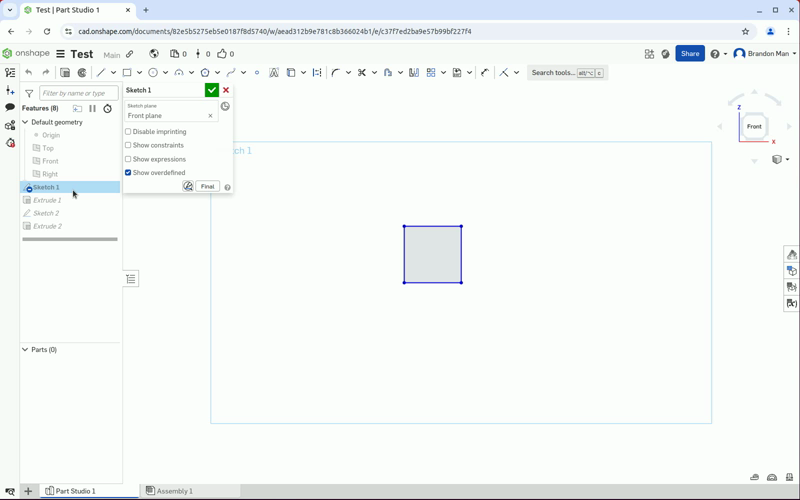
mouse_move(229, 92)
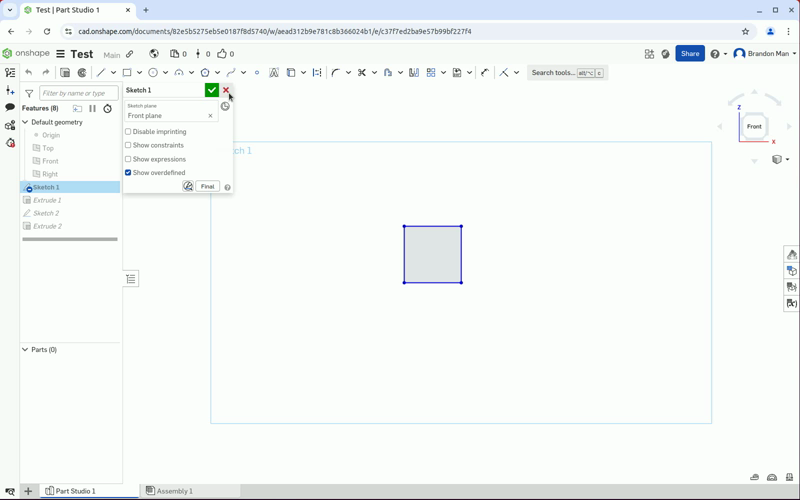
click(229, 92)
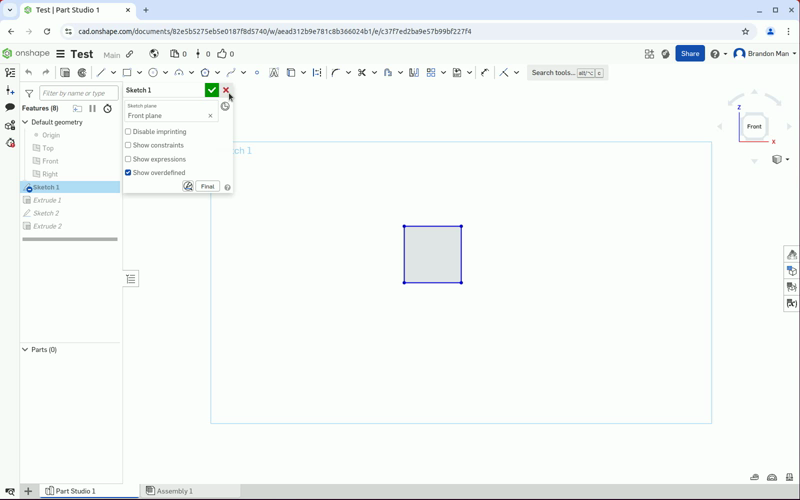
key(shift+s)
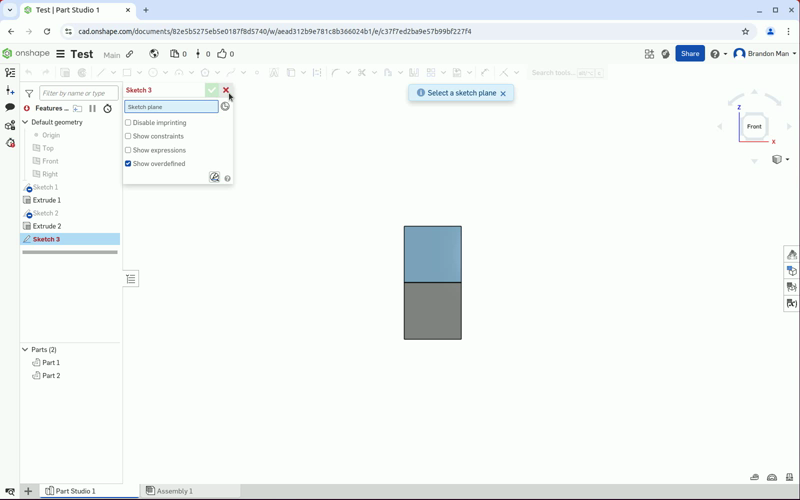
mouse_move(73, 163)
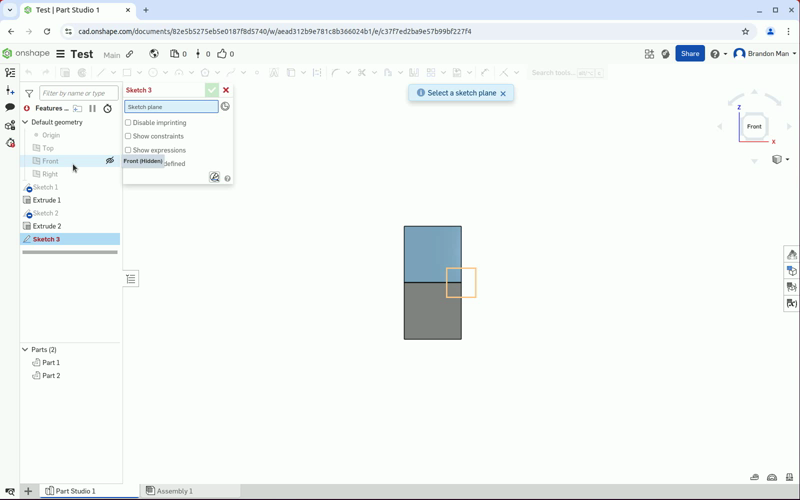
click(73, 163)
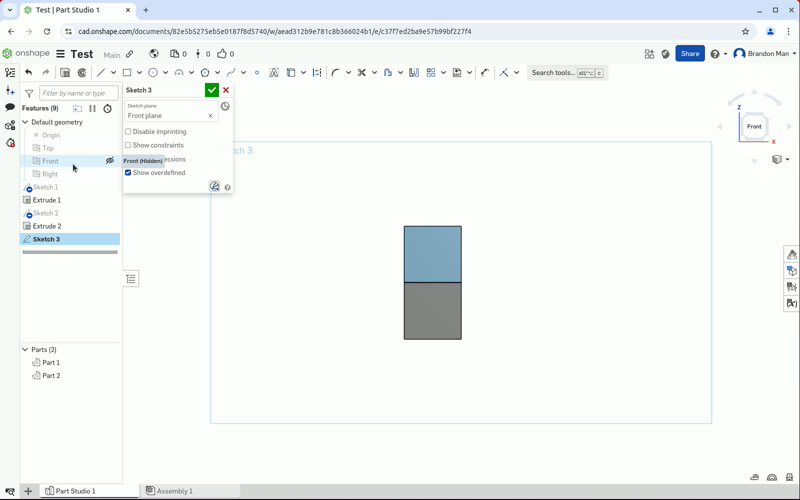
mouse_move(73, 352)
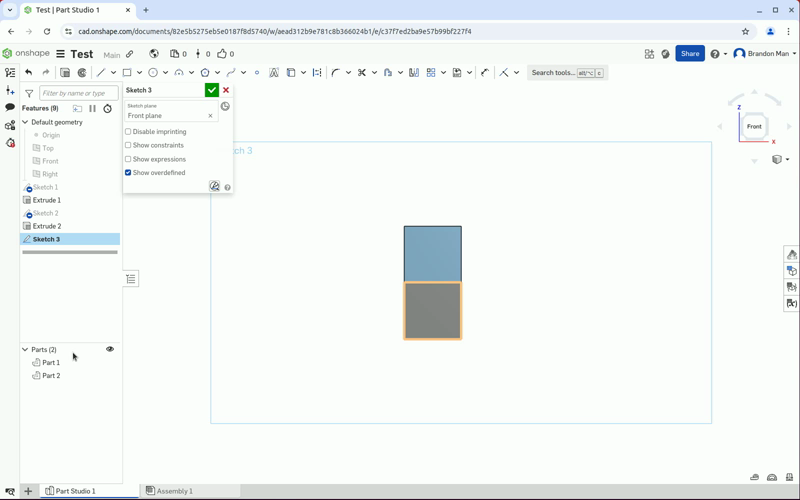
key(y)
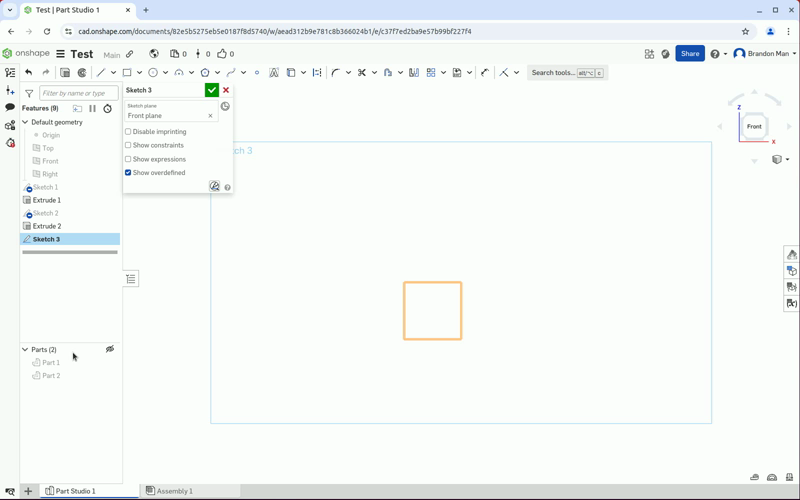
key(l)
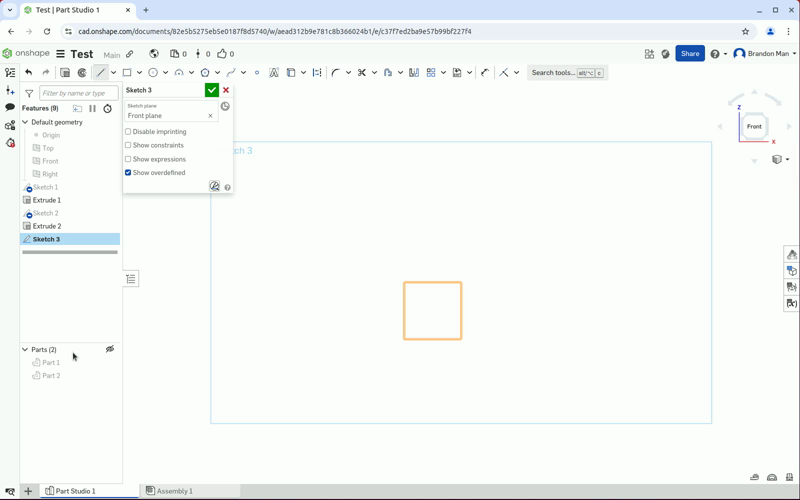
key_down(shift)
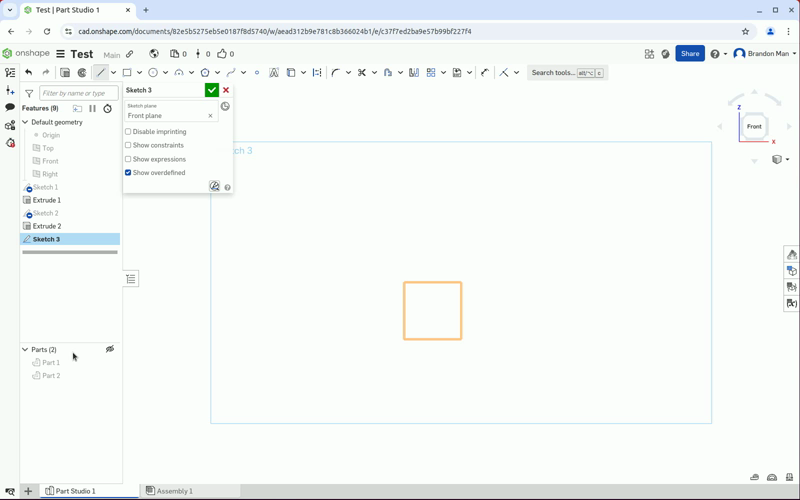
mouse_move(460, 339)
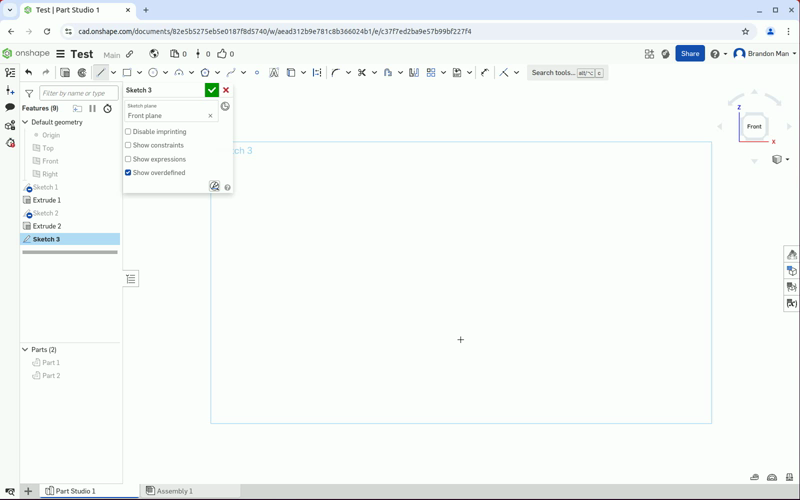
click(460, 339)
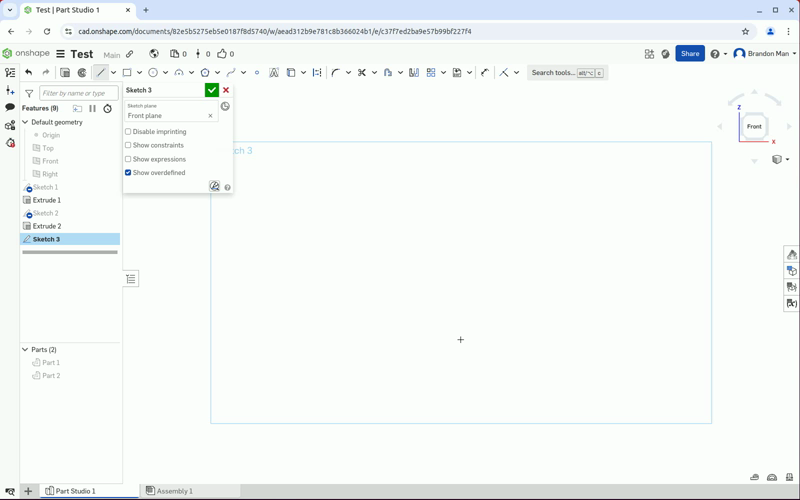
key_up(shift)
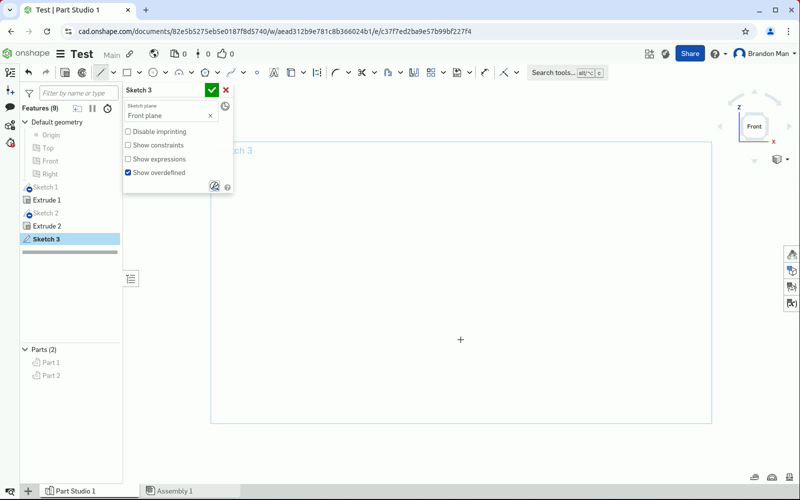
key_down(shift)
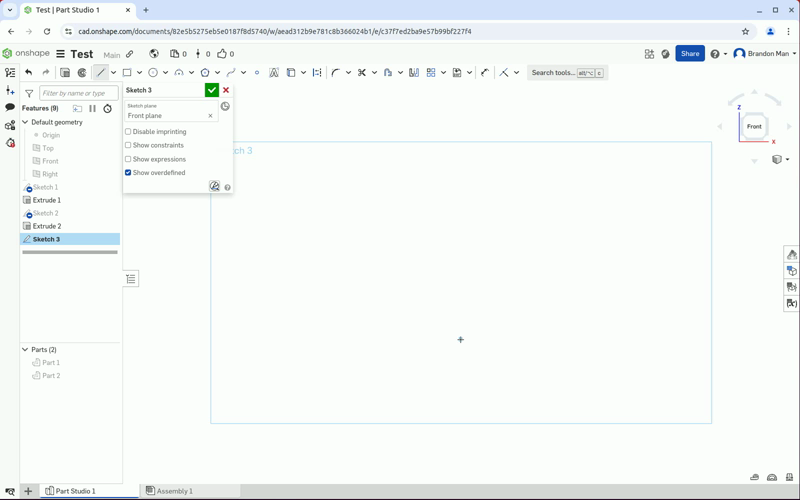
mouse_move(490, 339)
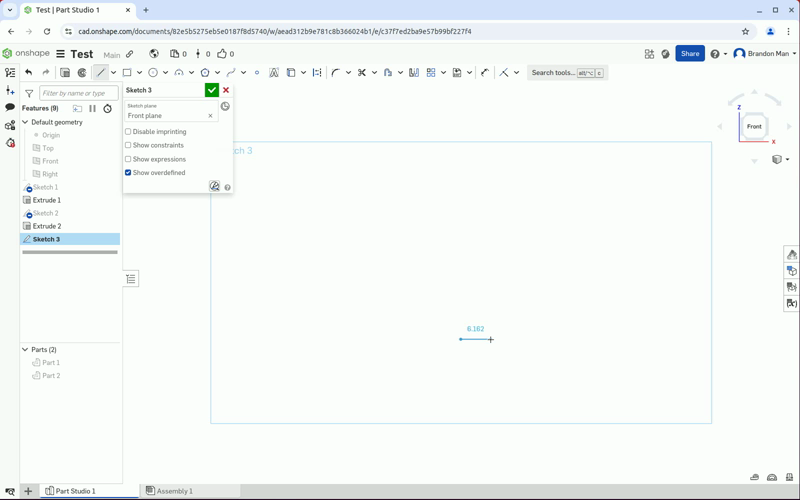
mouse_move(517, 339)
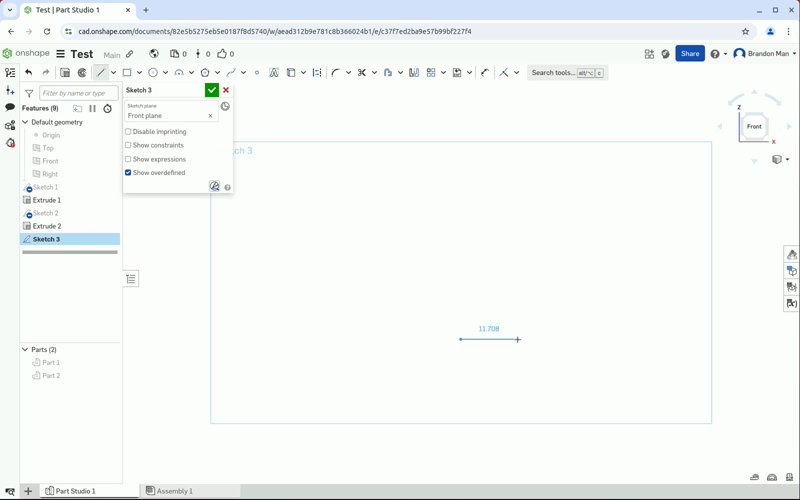
click(517, 339)
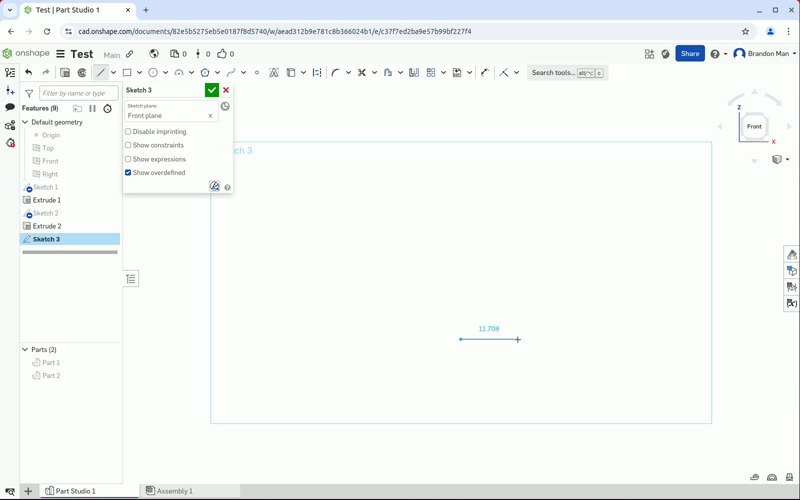
key_up(shift)
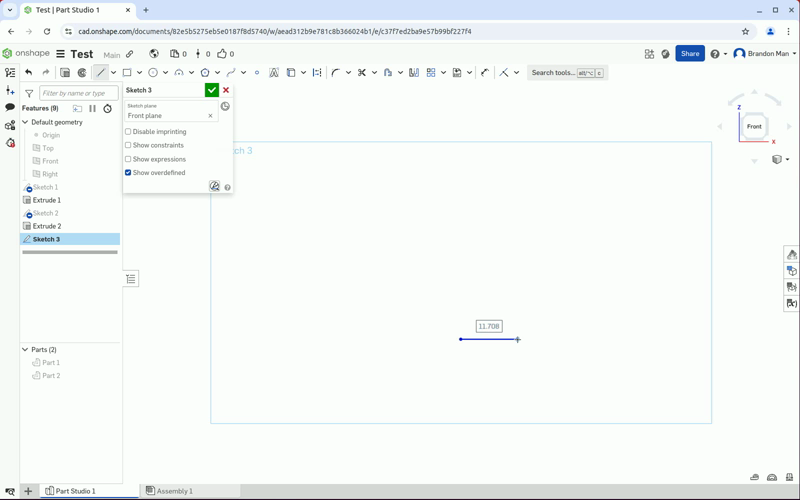
key_down(shift)
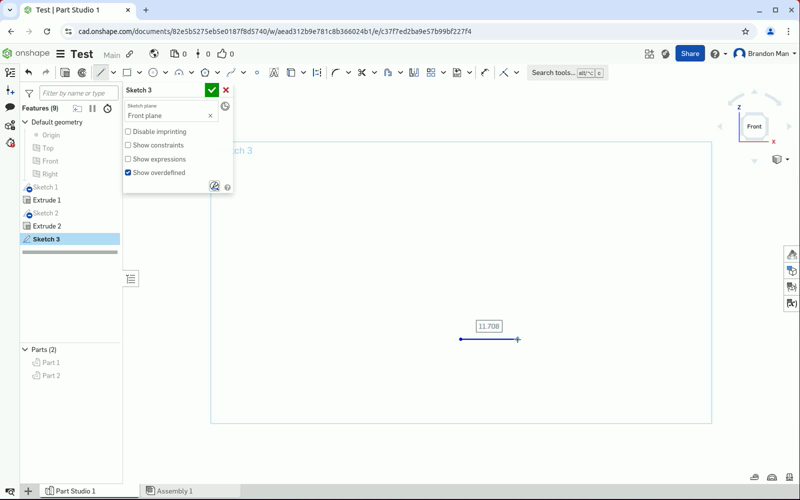
mouse_move(547, 339)
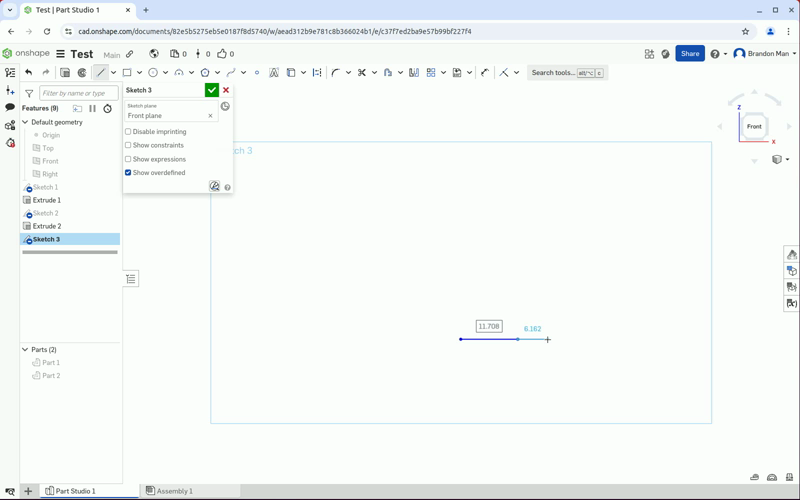
mouse_move(517, 282)
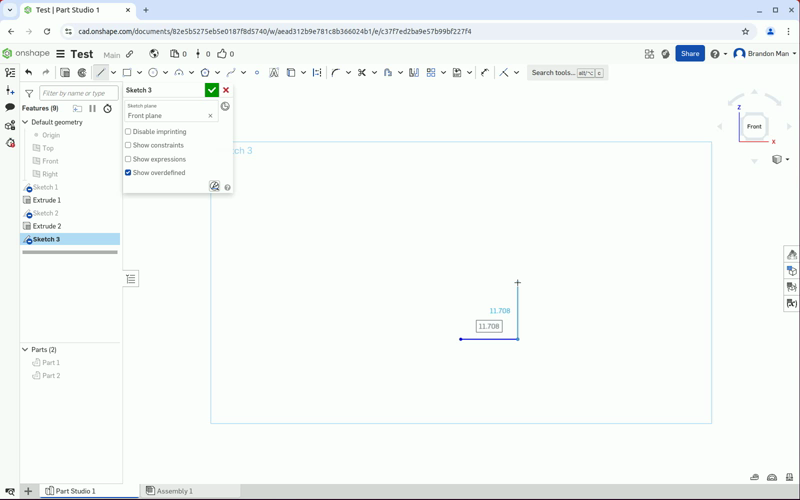
click(517, 282)
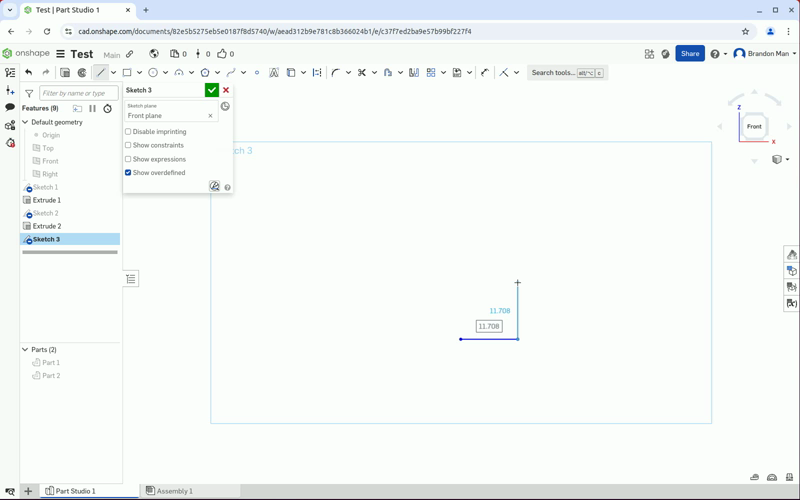
key_up(shift)
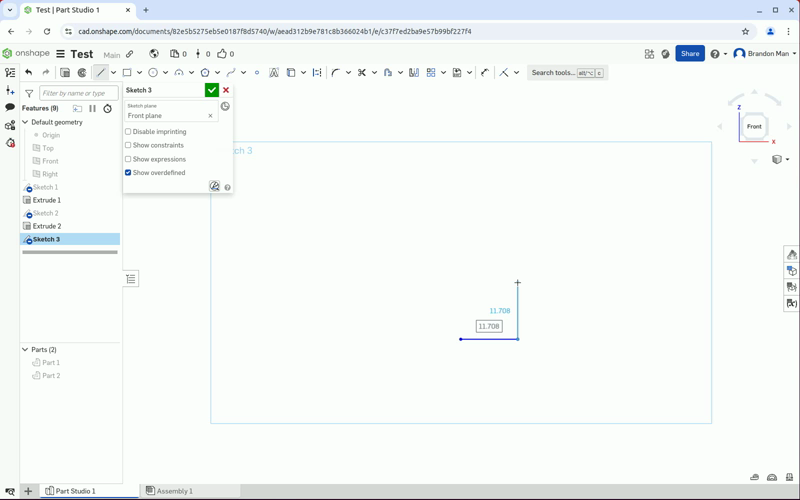
key_down(shift)
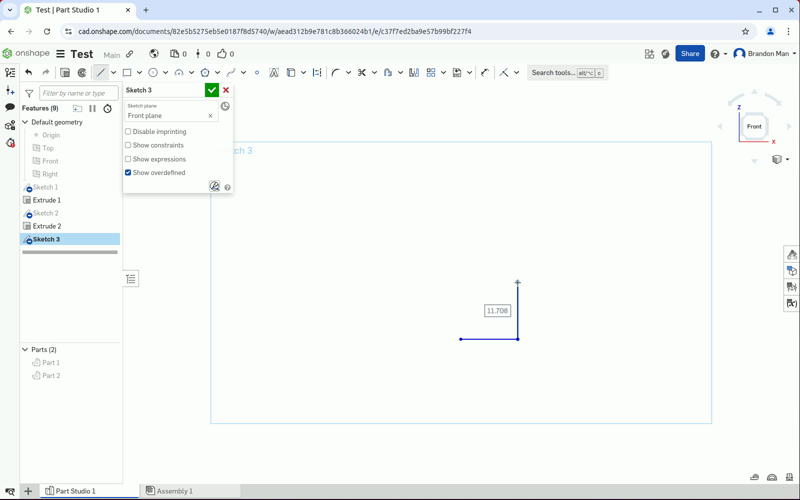
mouse_move(547, 282)
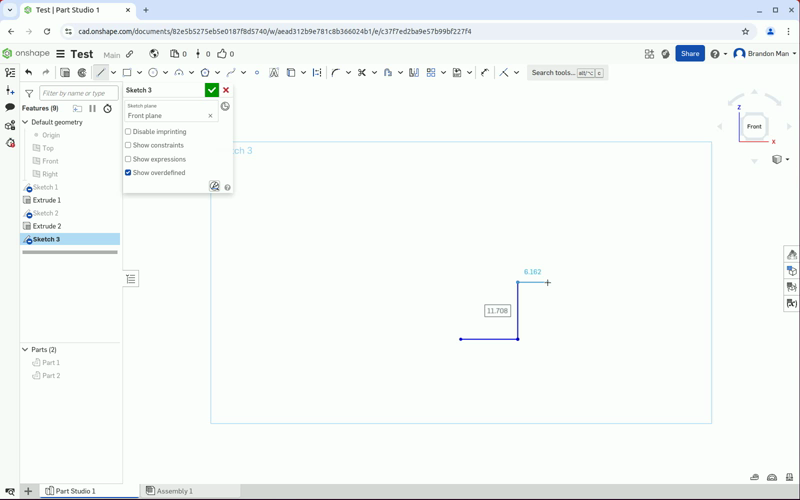
mouse_move(460, 282)
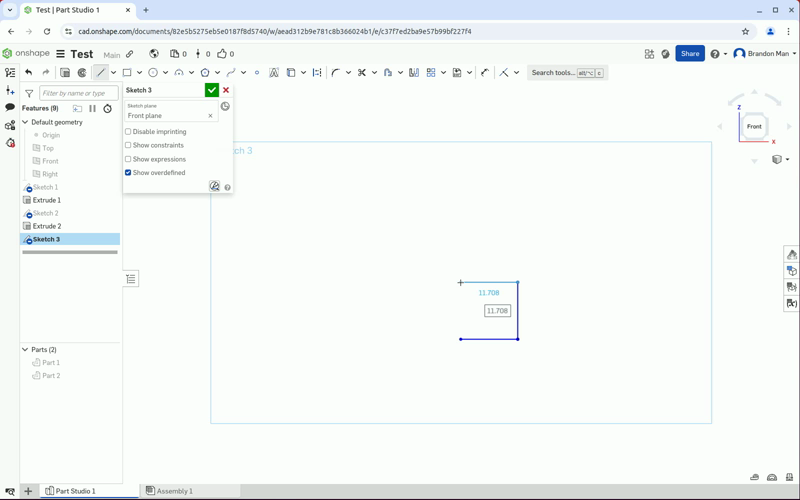
click(460, 282)
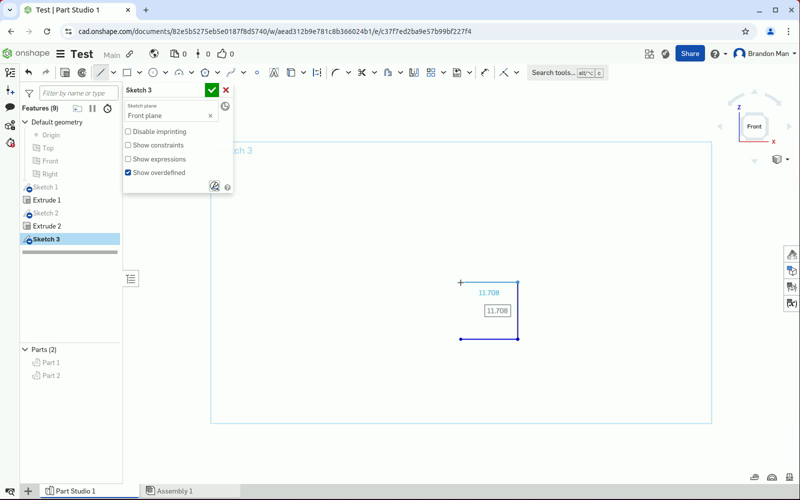
key_up(shift)
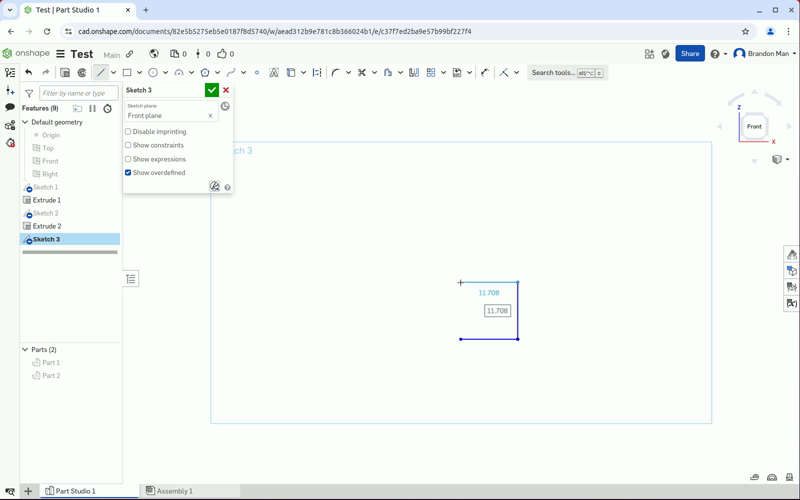
mouse_move(490, 282)
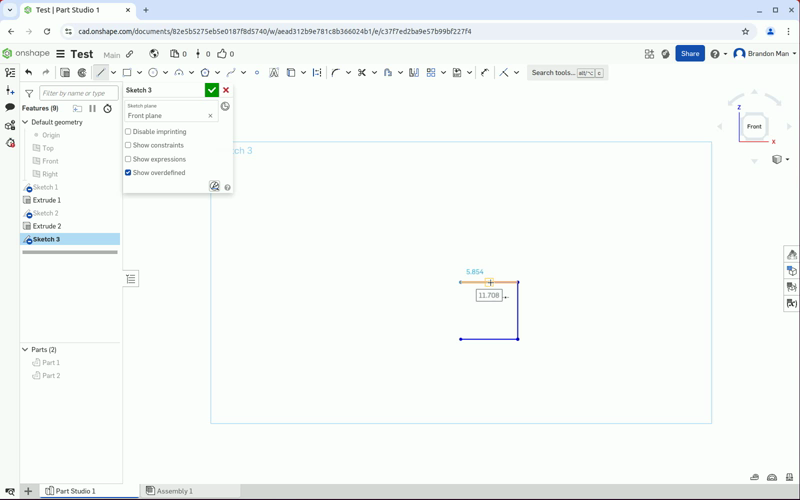
key_down(shift)
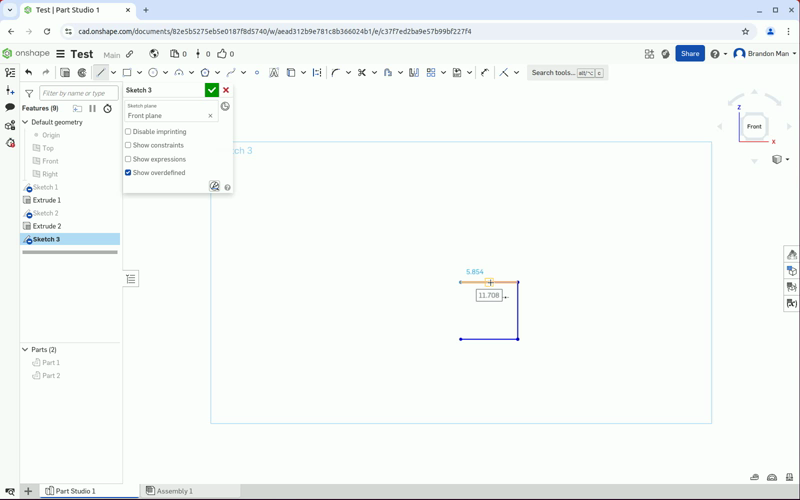
mouse_move(460, 339)
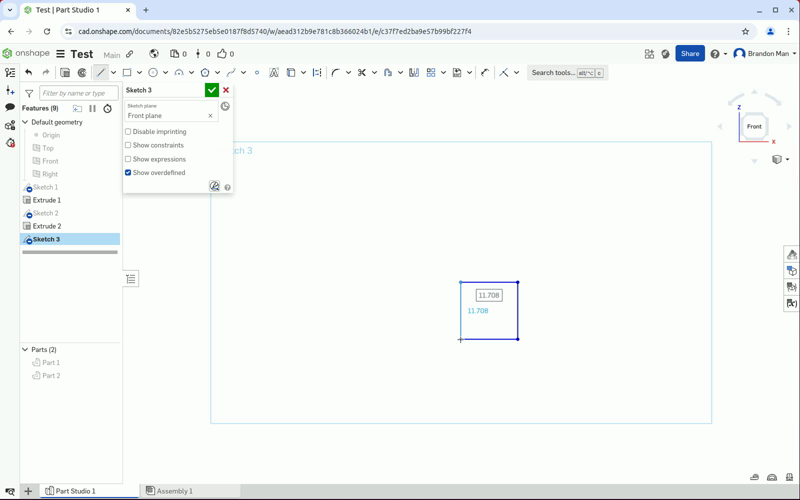
key_up(shift)
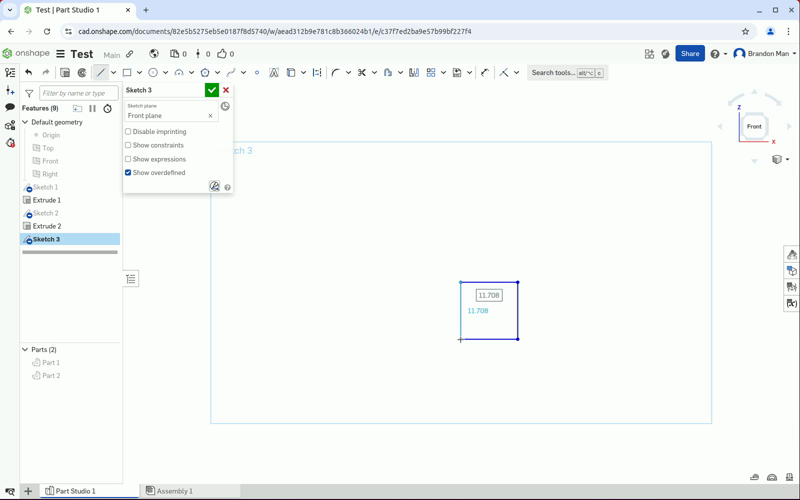
click(460, 339)
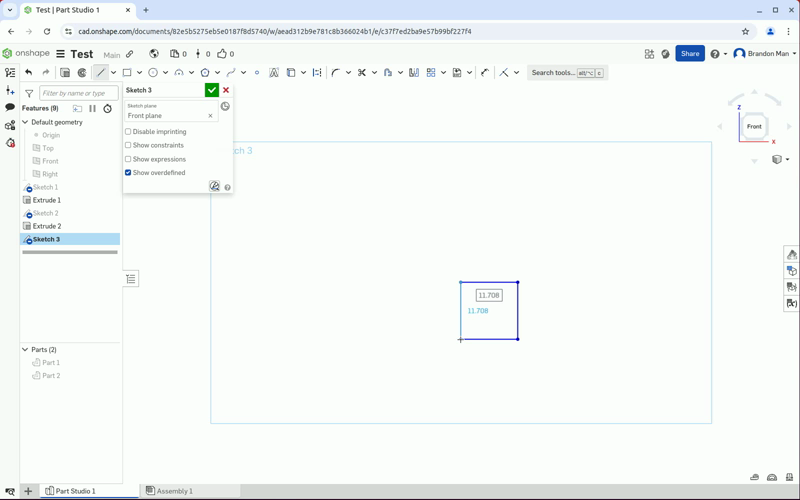
key(esc)
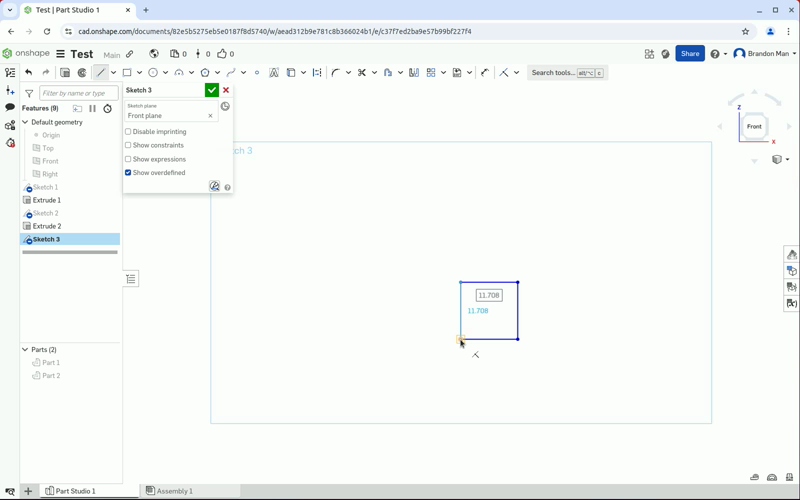
mouse_move(507, 312)
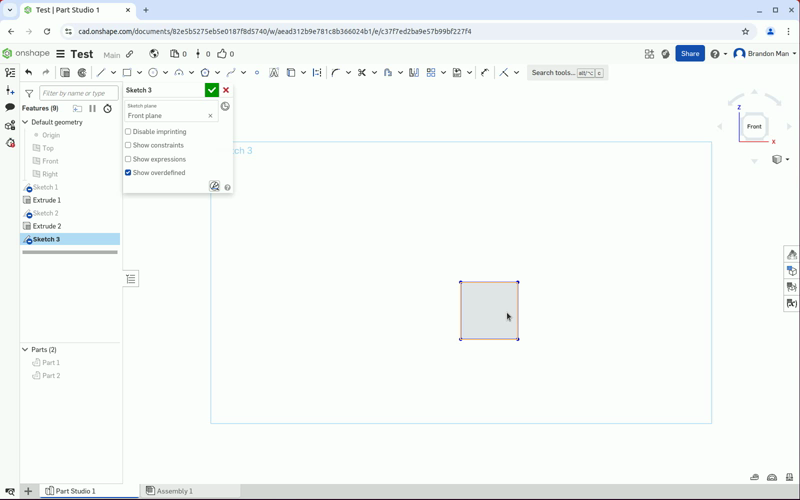
click(507, 312)
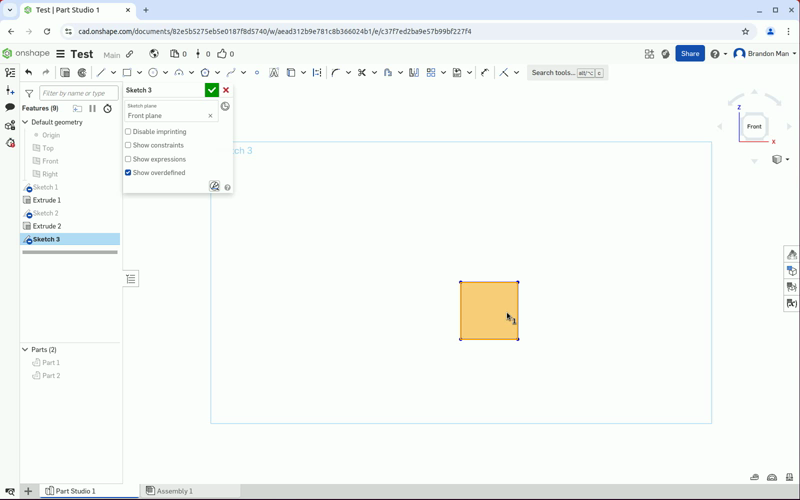
mouse_move(73, 352)
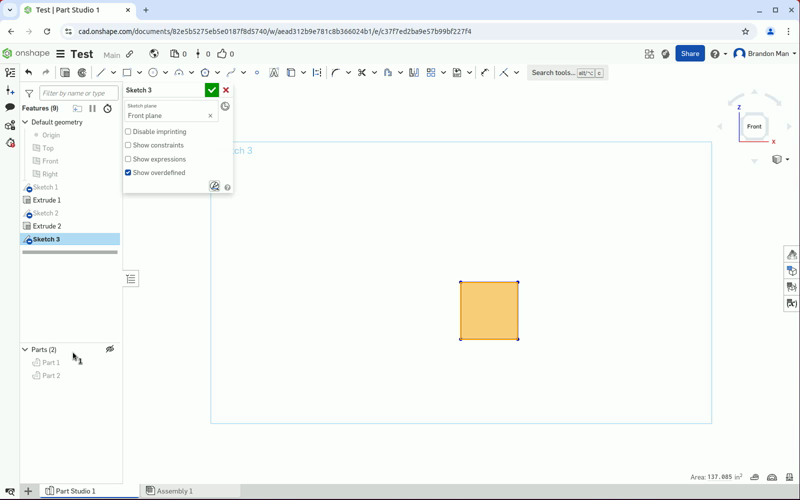
key(shift+y)
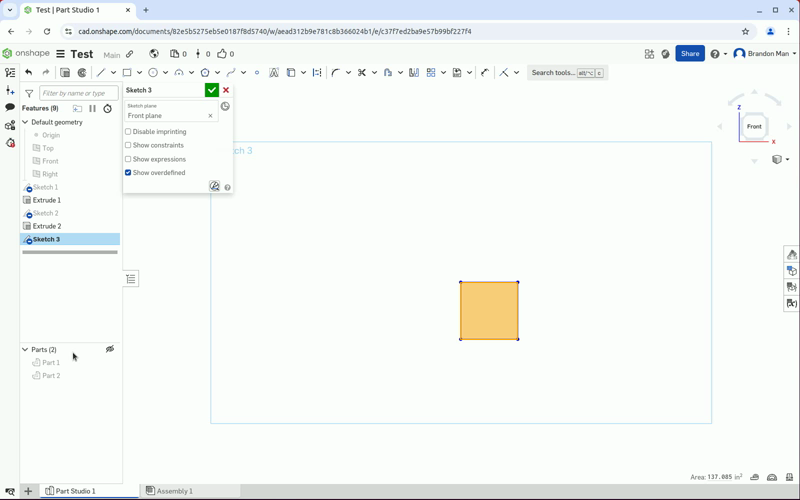
key(shift+e)
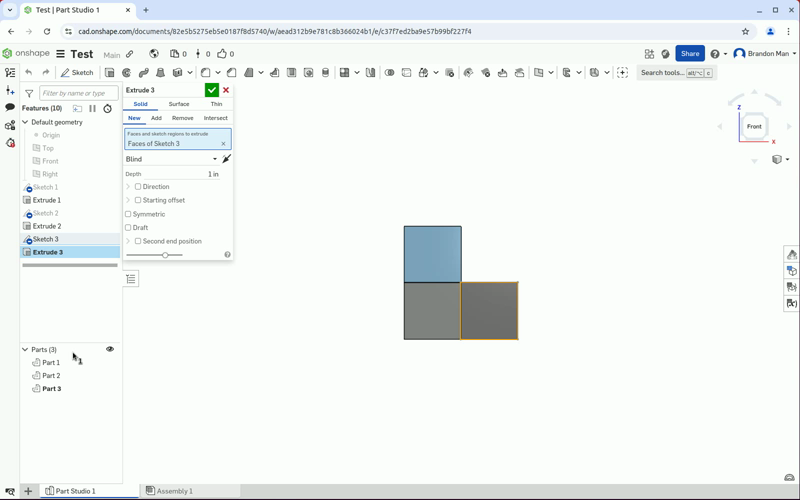
mouse_move(143, 106)
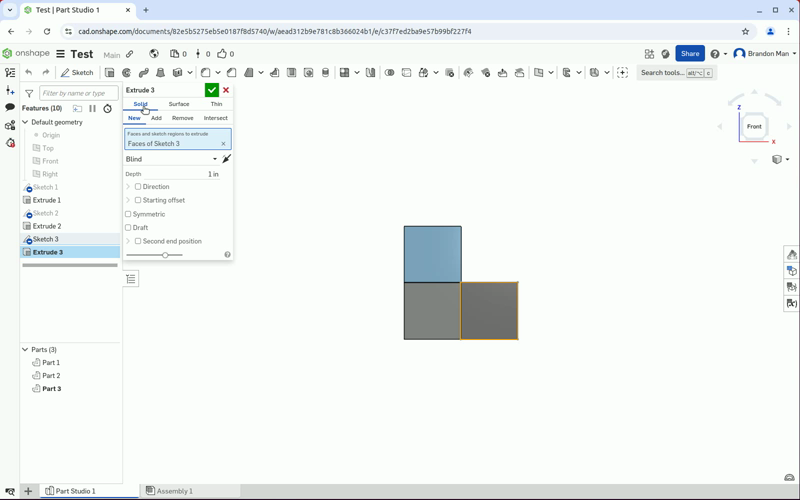
click(143, 106)
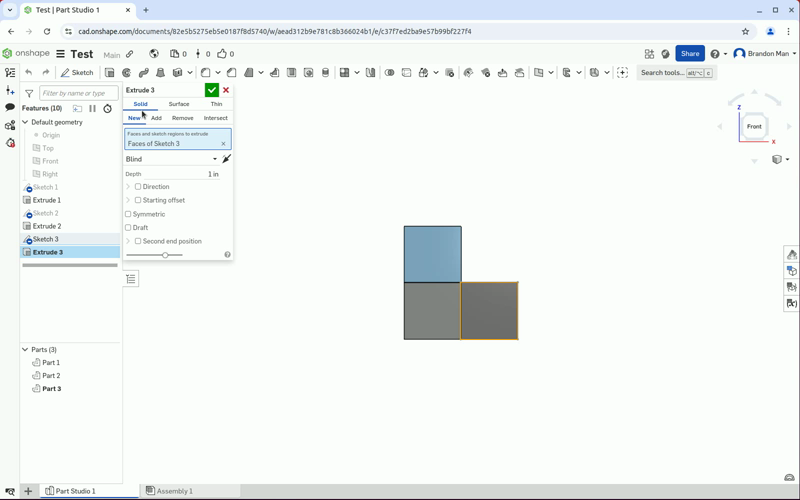
mouse_move(137, 120)
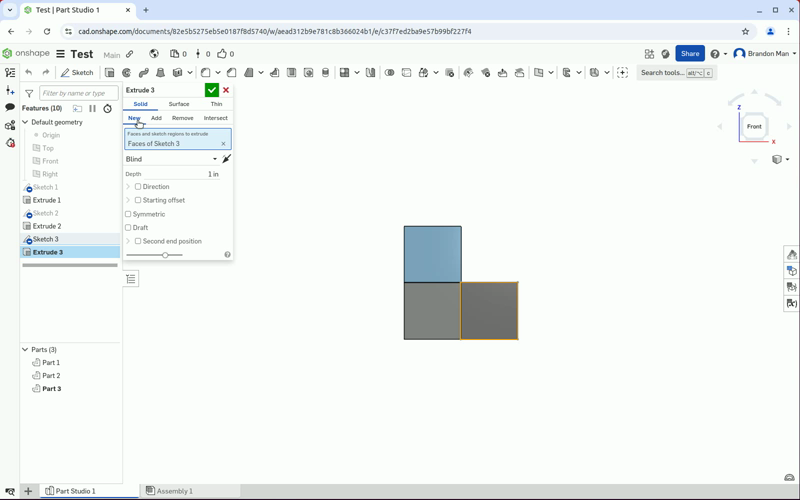
click(137, 120)
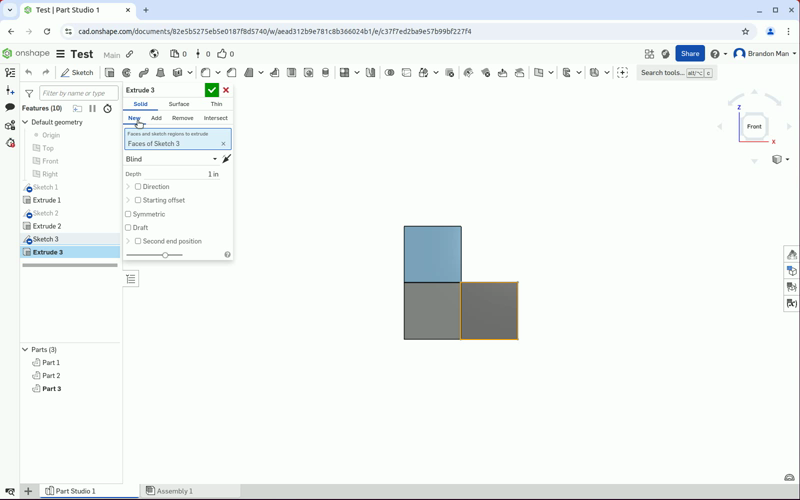
key(tab, 4)
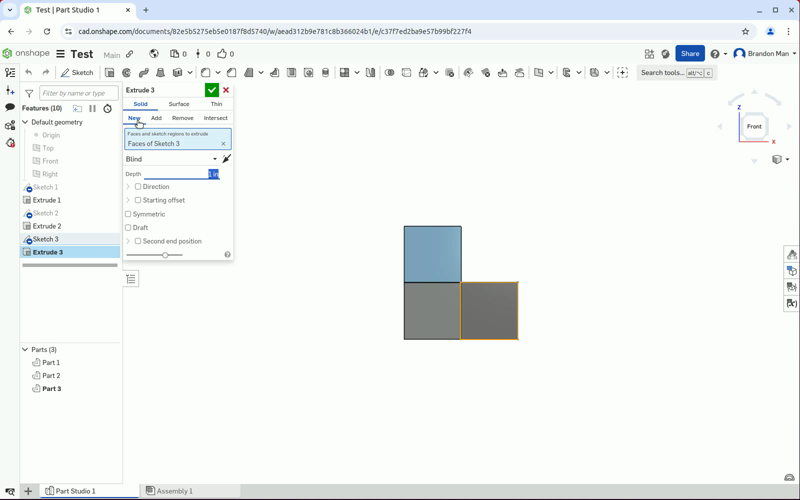
text(11.554)
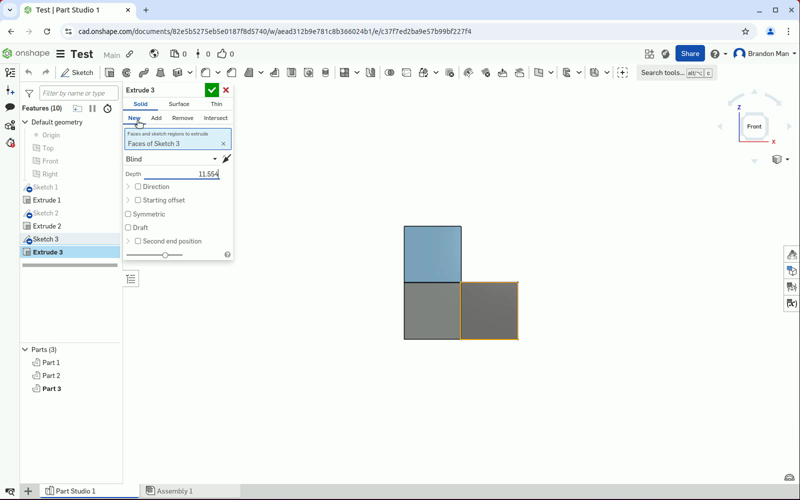
key(enter)
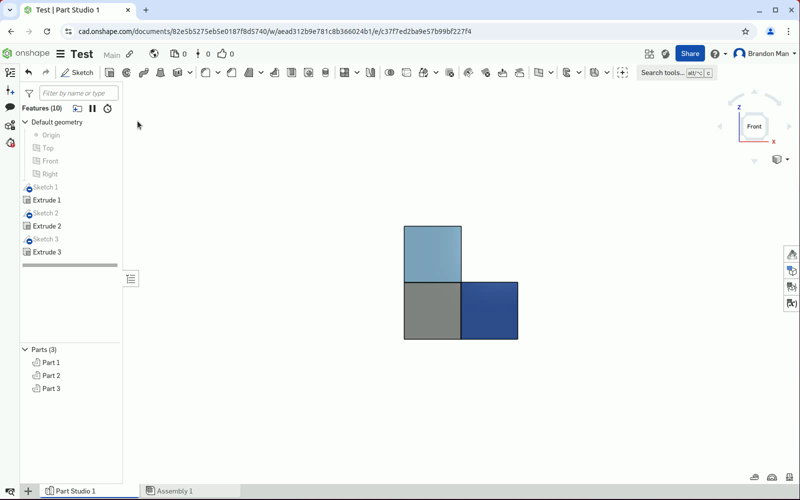
key(shift+h)
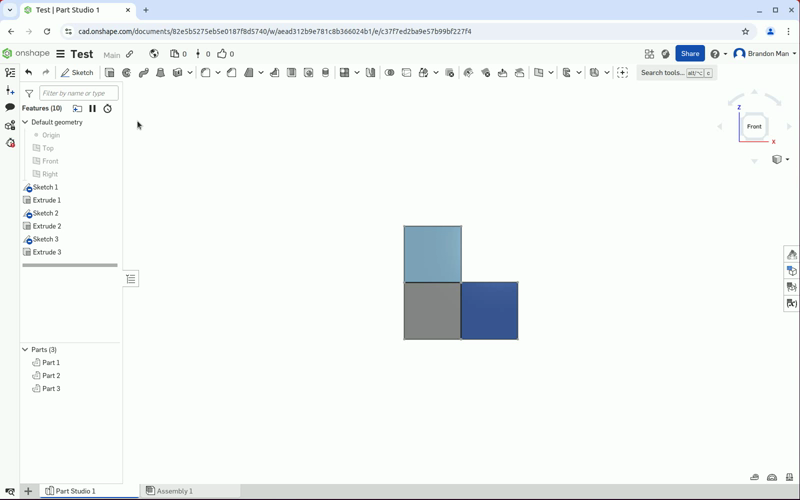
key(shift+h)
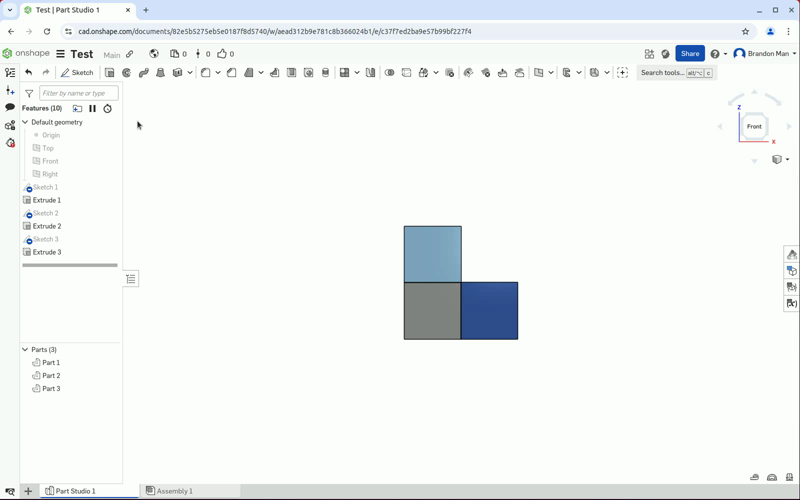
mouse_move(73, 189)
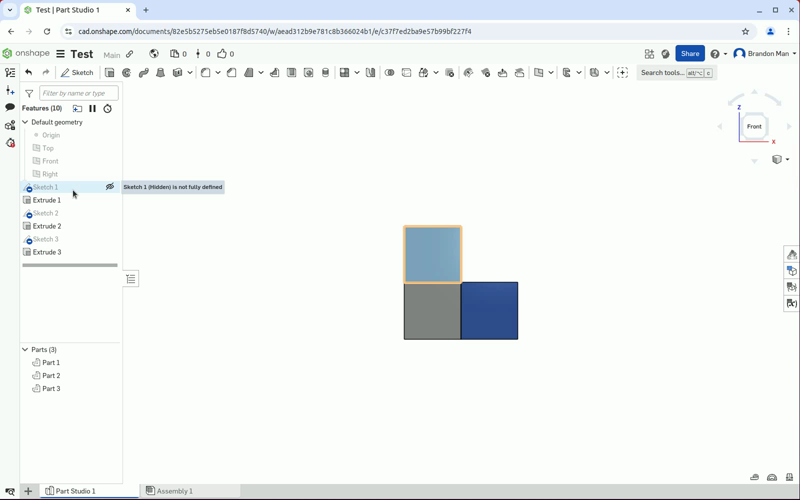
click(73, 189)
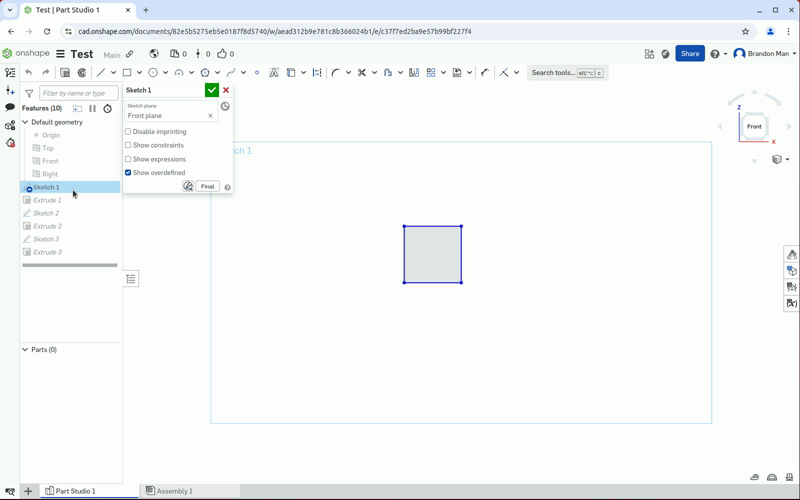
mouse_move(229, 92)
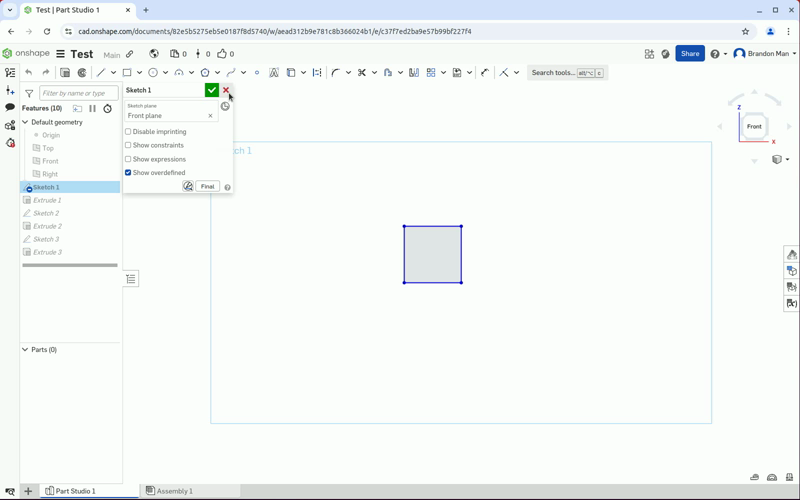
click(229, 92)
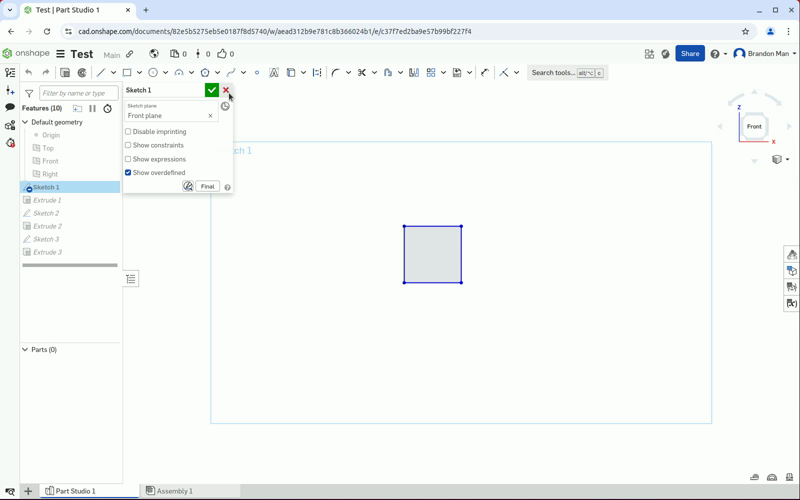
key(shift+s)
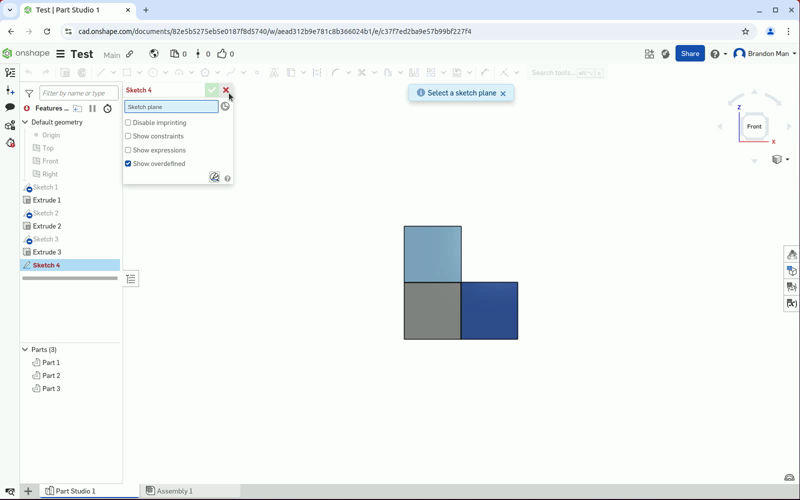
mouse_move(73, 163)
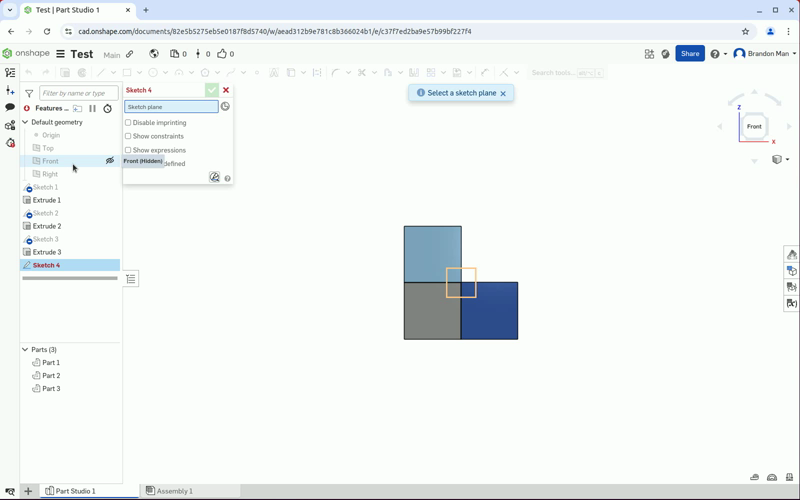
click(73, 163)
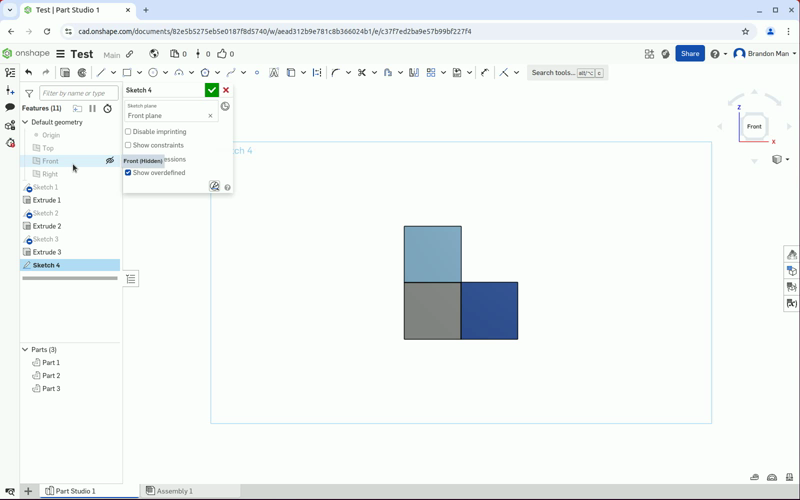
mouse_move(73, 352)
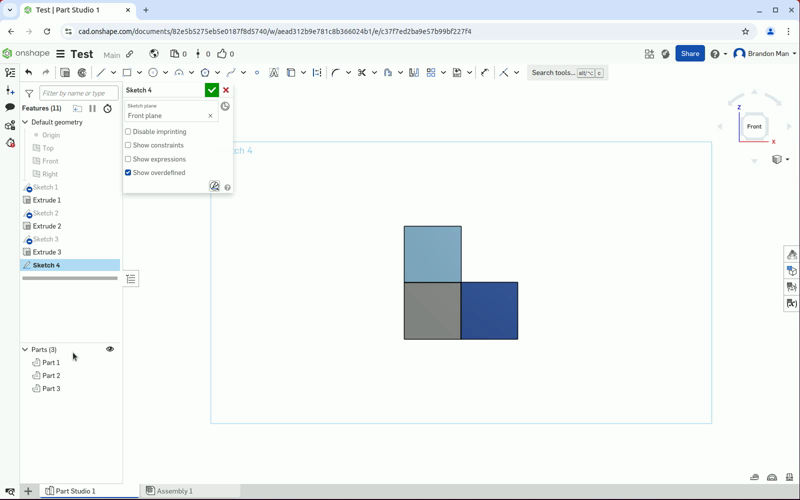
key(y)
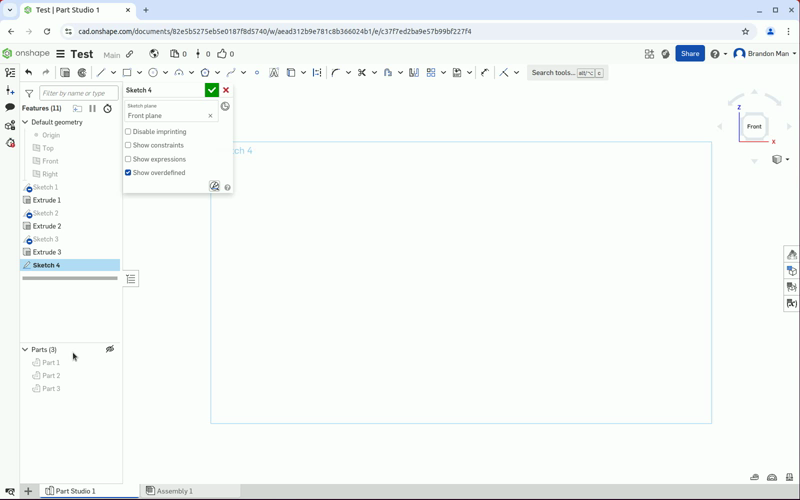
key(l)
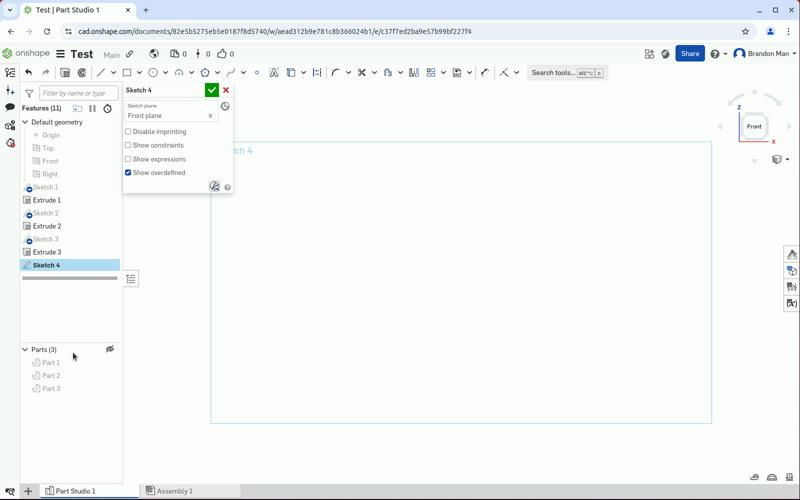
key_down(shift)
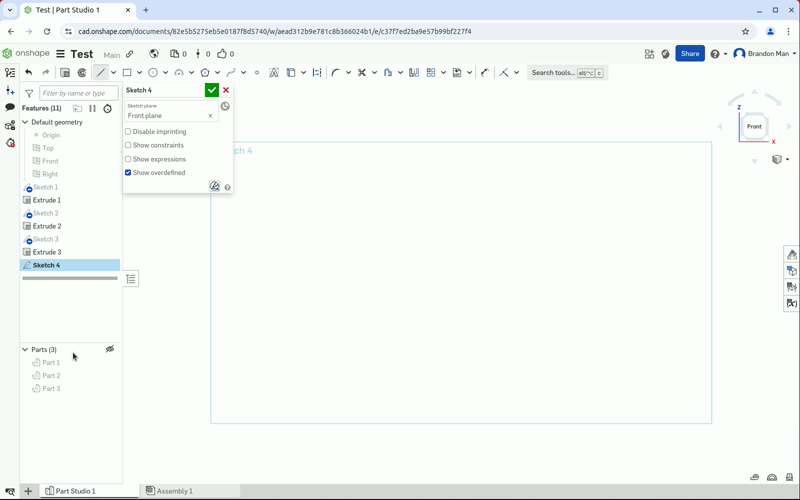
mouse_move(460, 282)
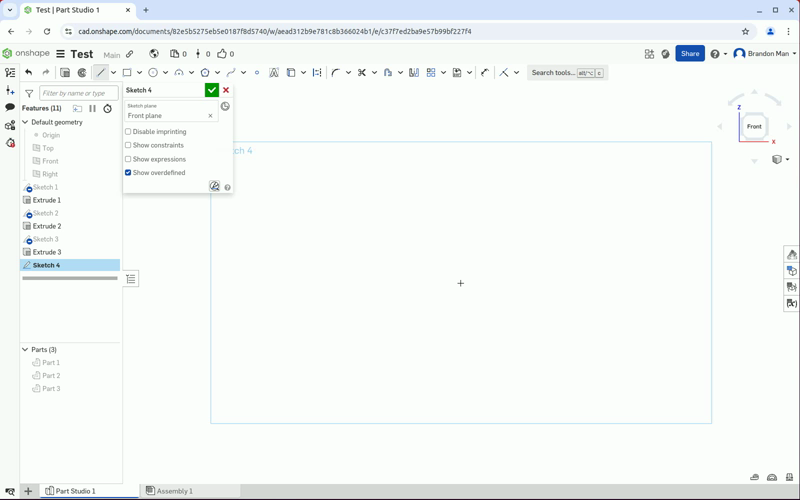
click(460, 282)
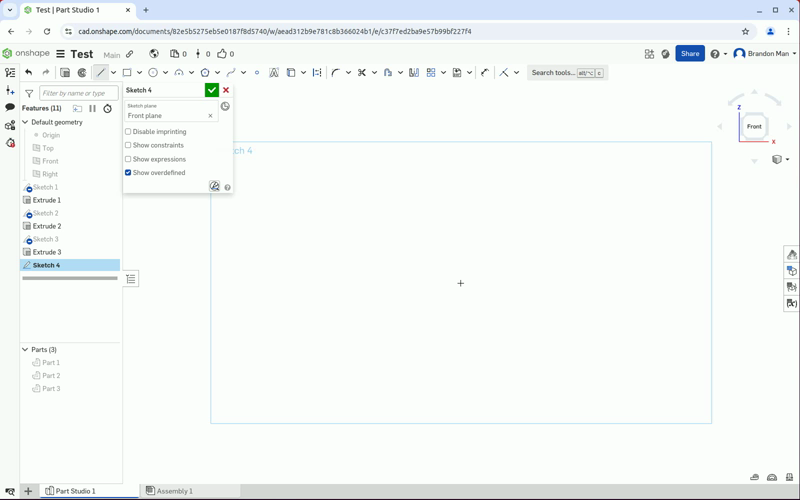
key_up(shift)
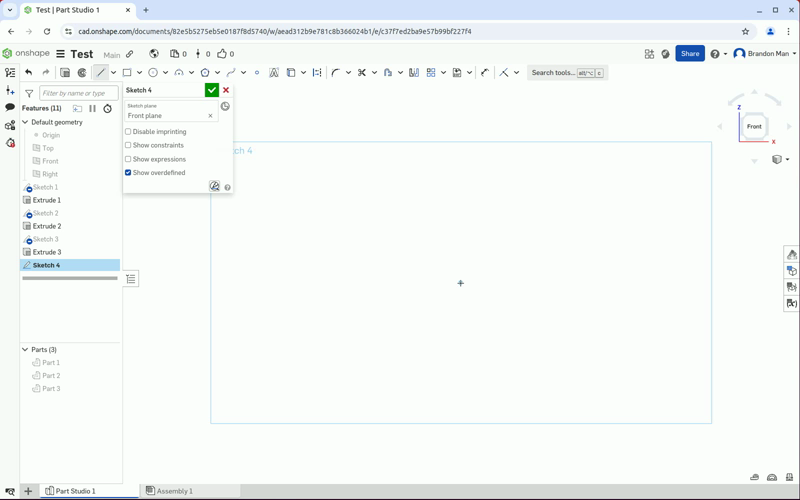
key_down(shift)
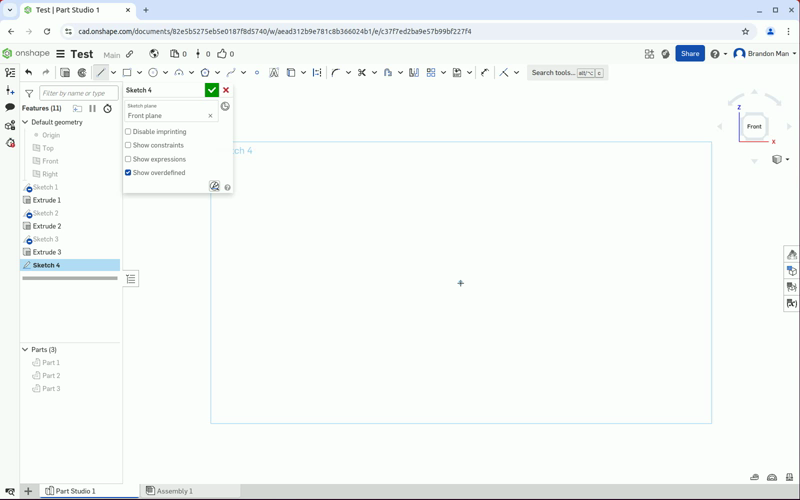
mouse_move(490, 282)
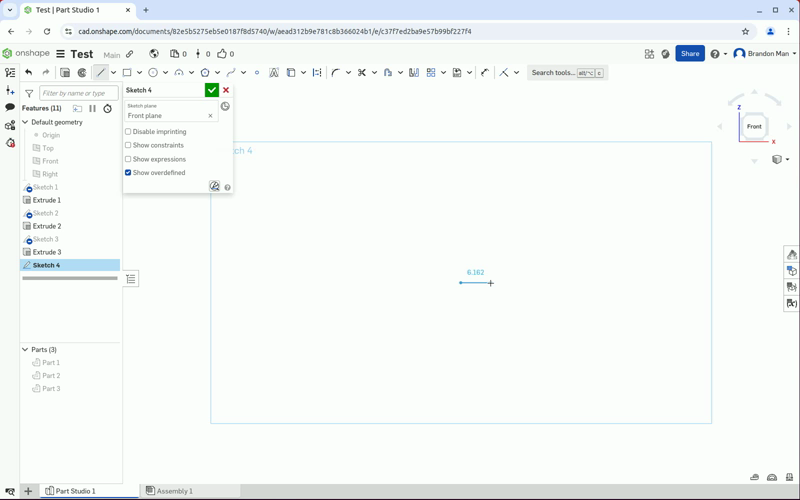
mouse_move(517, 282)
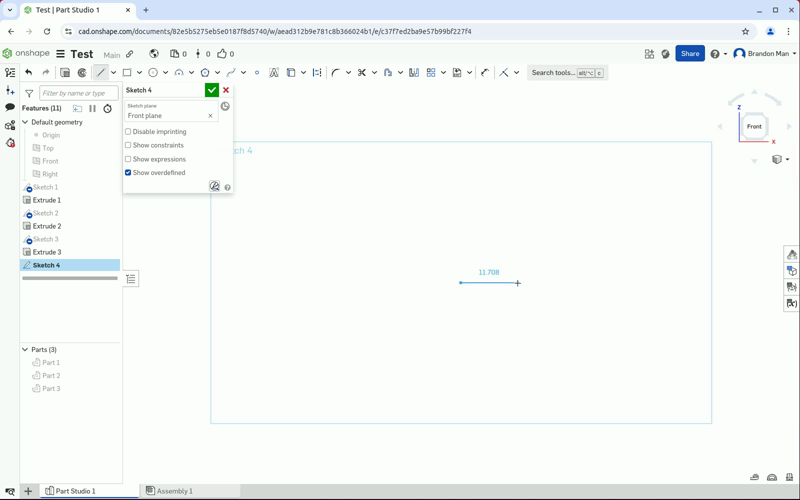
click(517, 282)
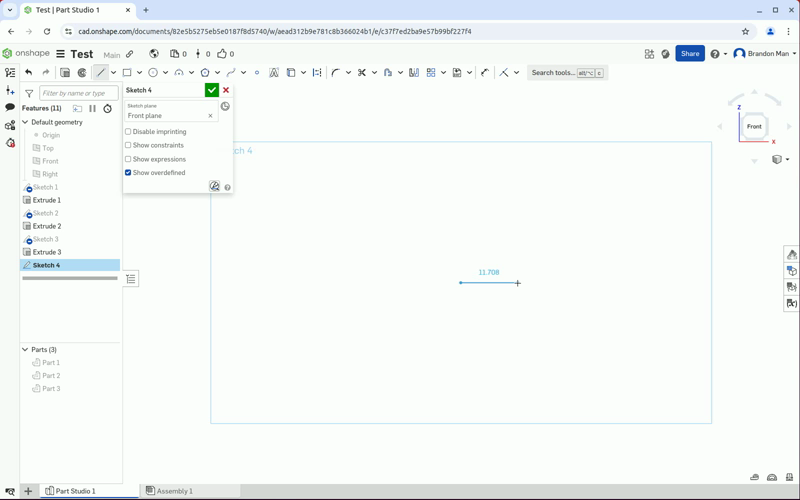
key_up(shift)
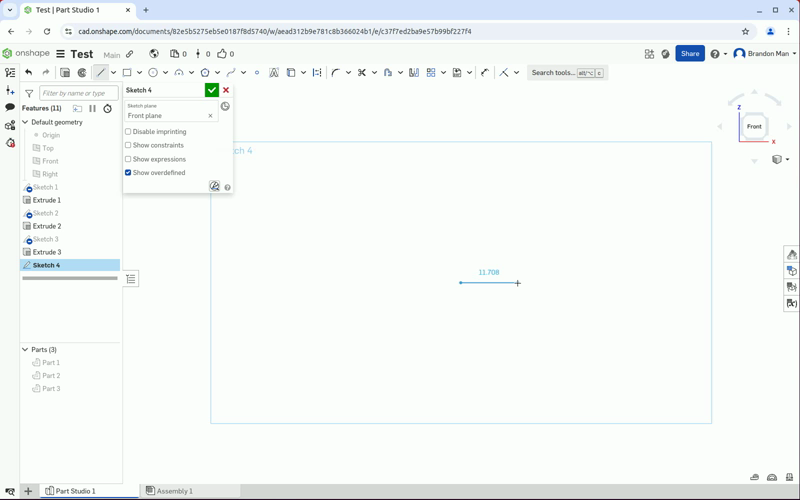
key_down(shift)
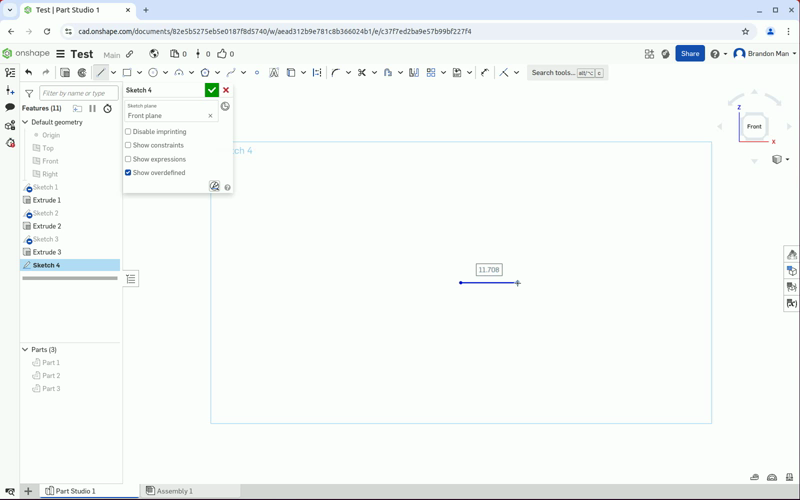
mouse_move(547, 282)
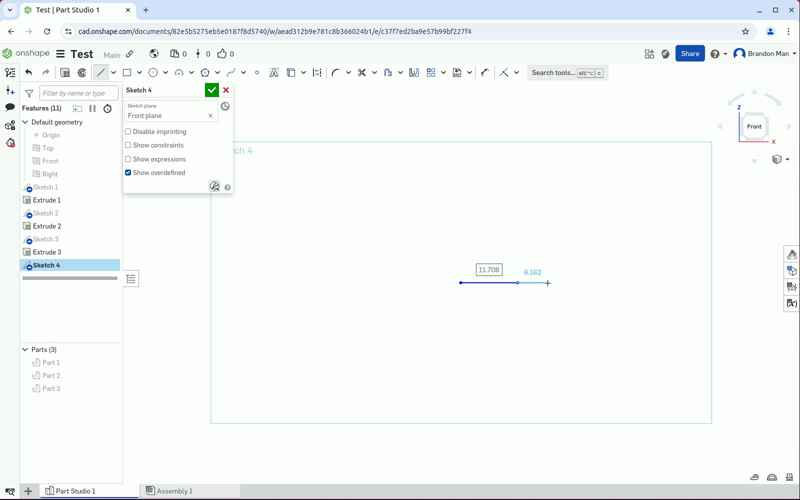
mouse_move(517, 226)
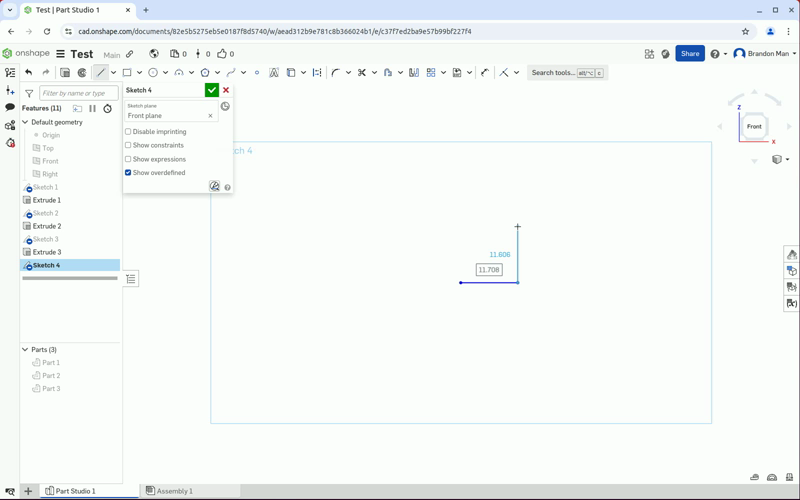
click(517, 226)
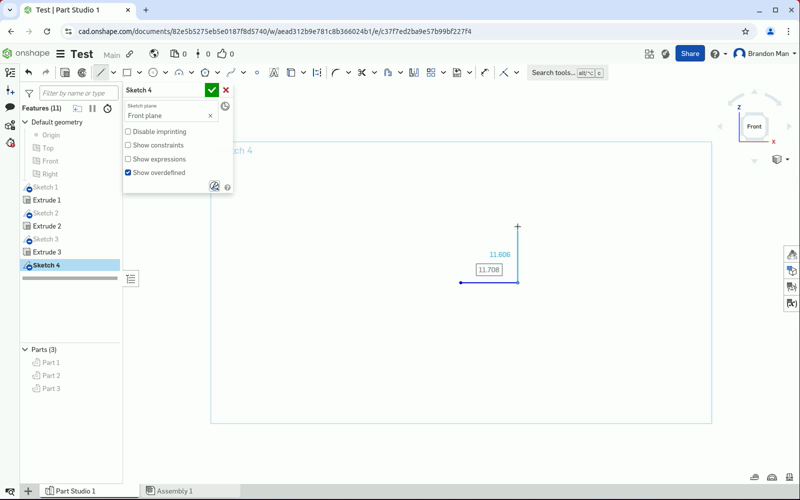
key_up(shift)
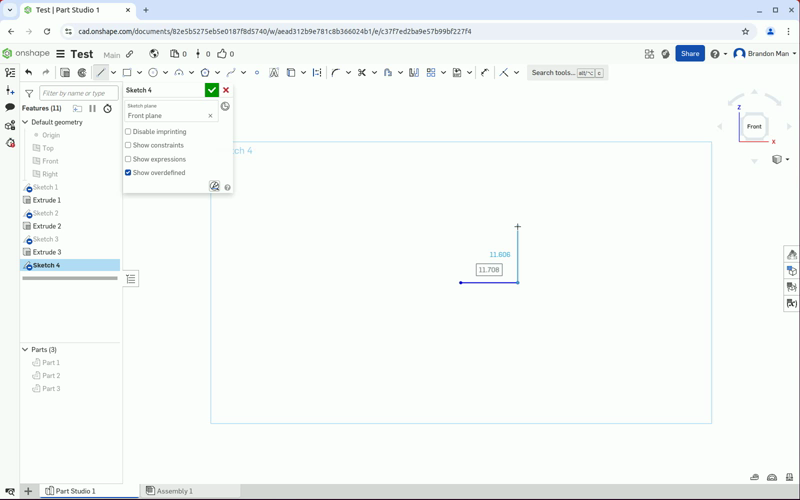
key_down(shift)
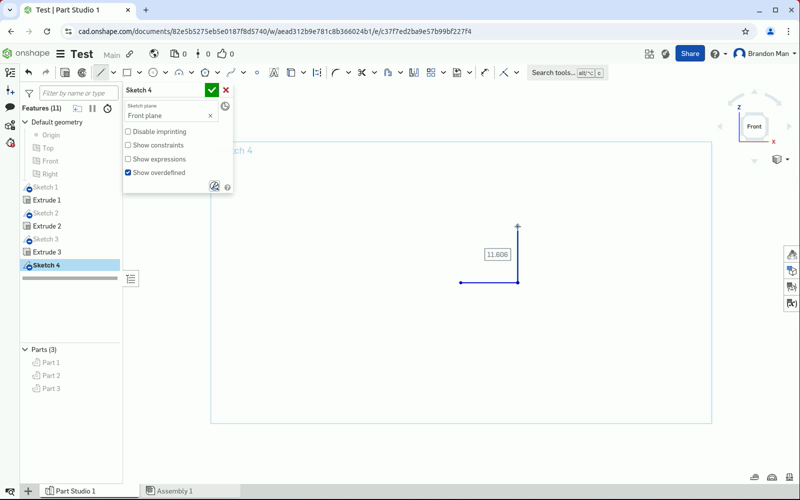
mouse_move(547, 226)
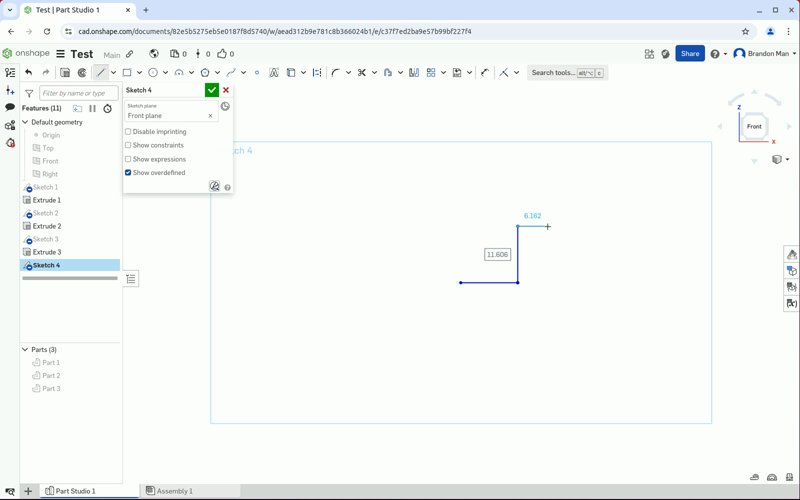
mouse_move(460, 226)
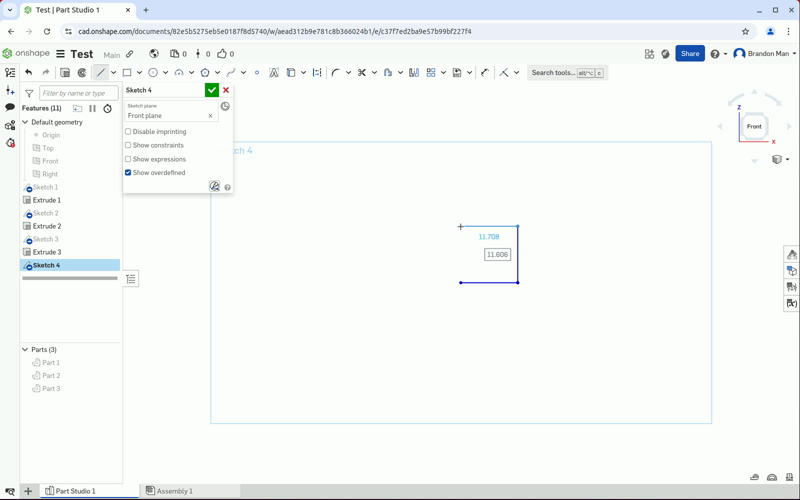
click(460, 226)
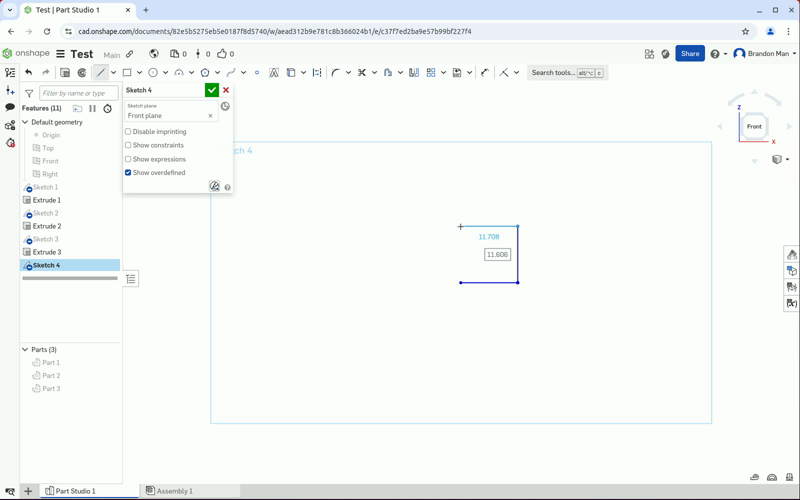
key_up(shift)
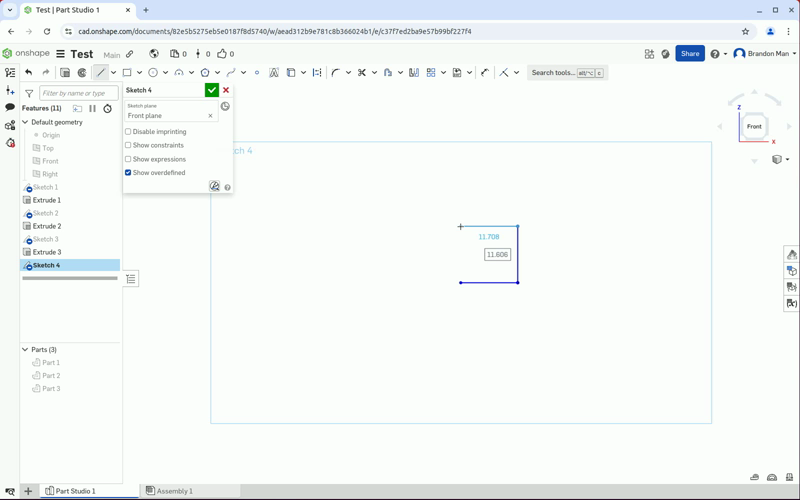
mouse_move(490, 226)
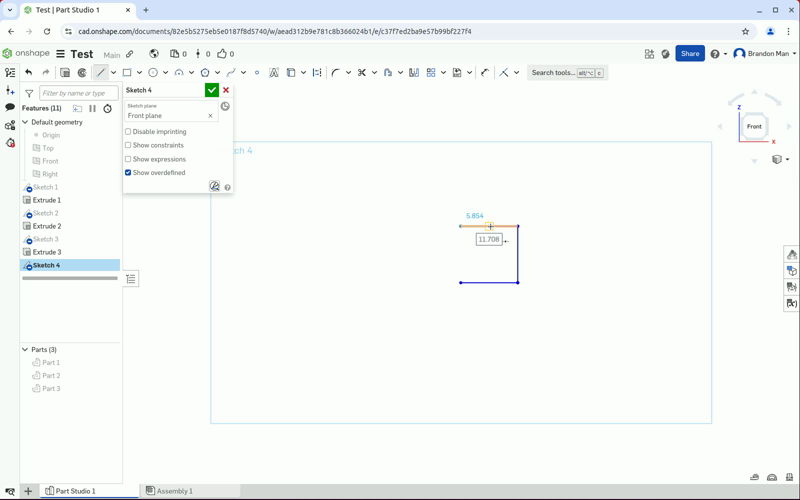
key_down(shift)
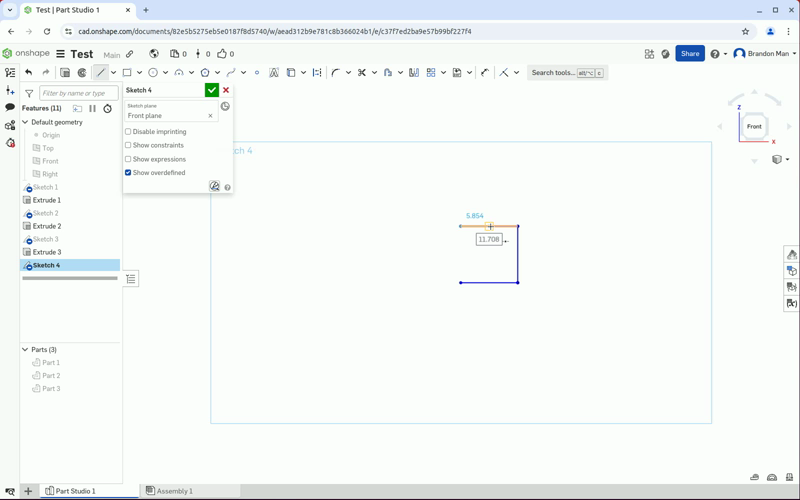
mouse_move(460, 282)
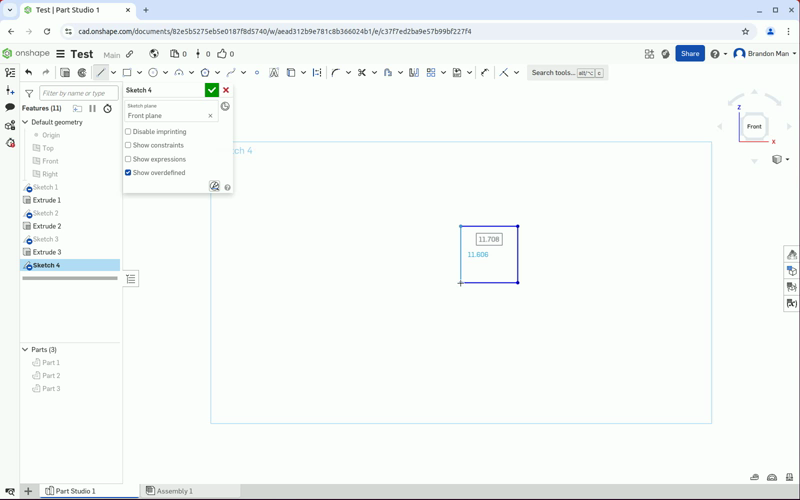
key_up(shift)
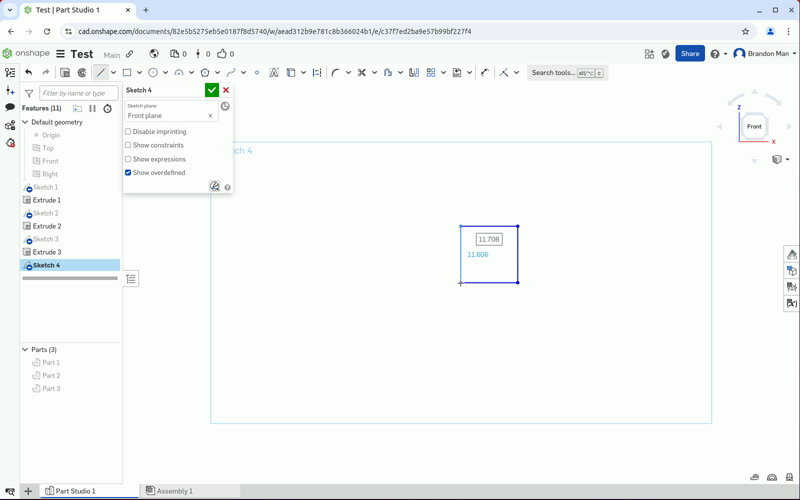
click(460, 282)
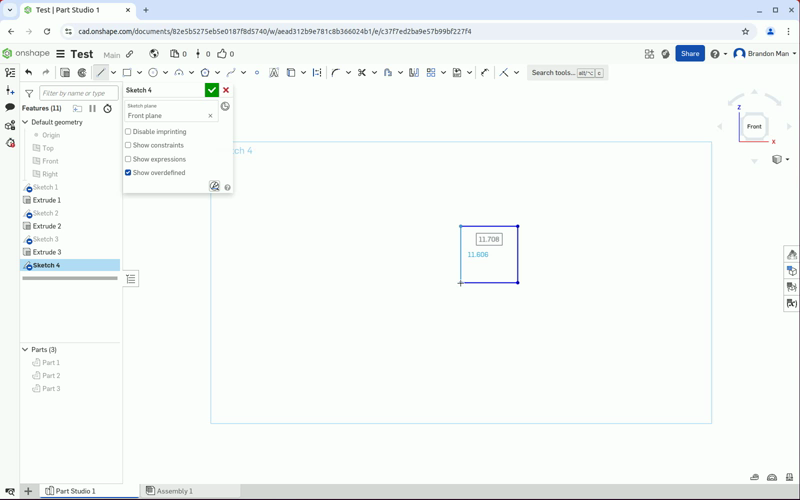
key(esc)
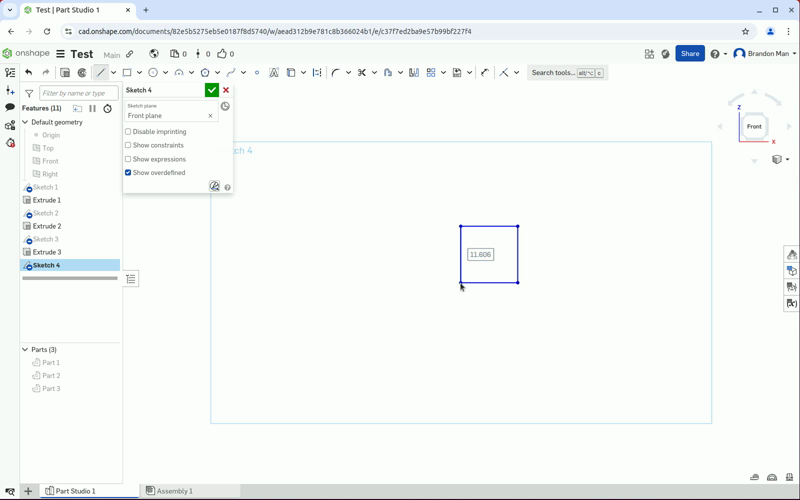
mouse_move(509, 247)
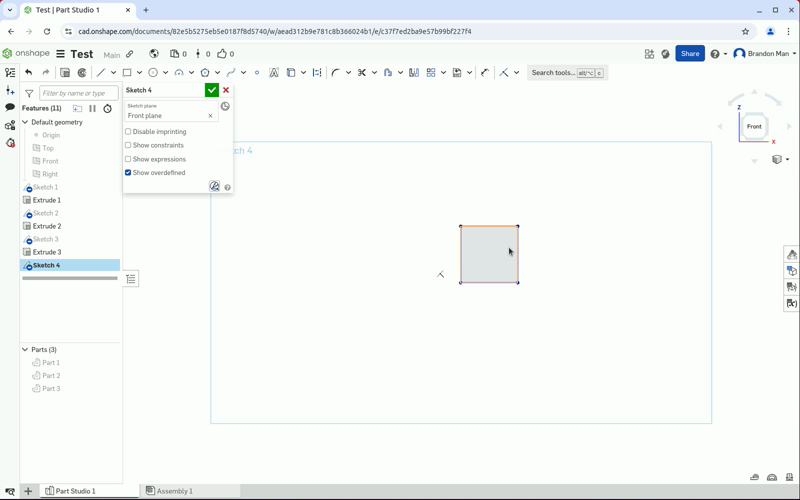
click(509, 247)
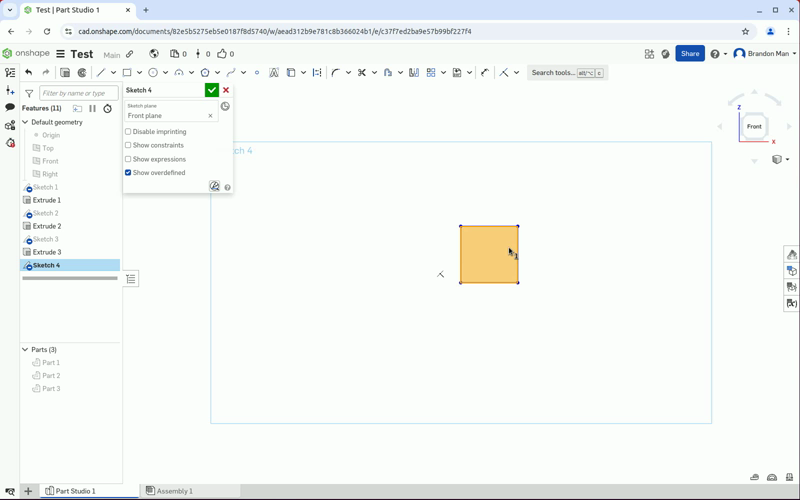
mouse_move(73, 352)
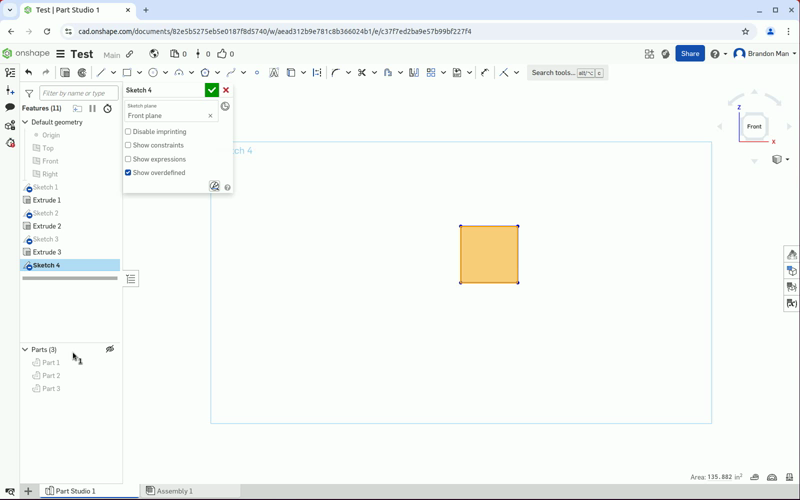
key(shift+y)
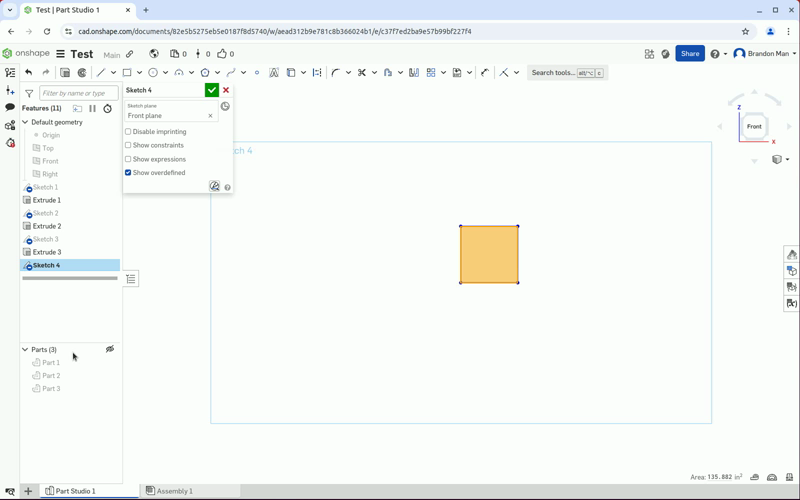
key(shift+e)
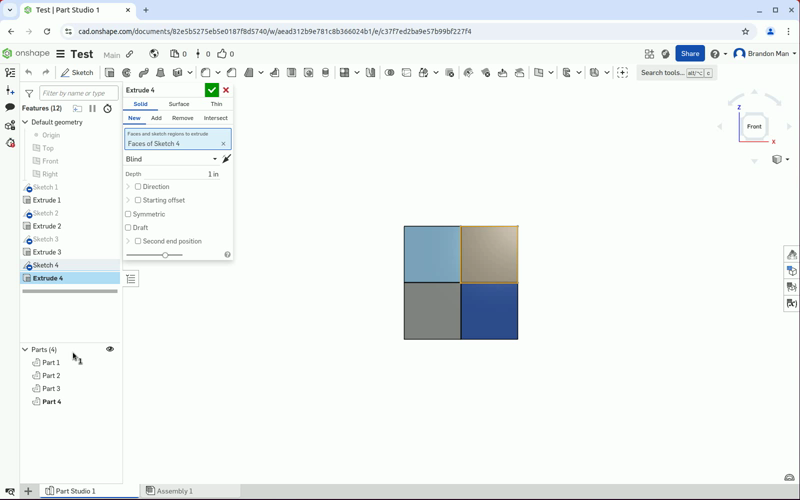
mouse_move(143, 106)
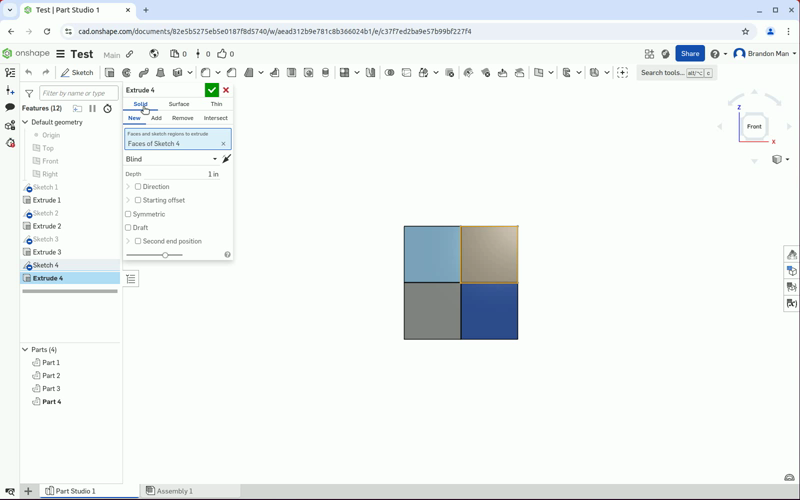
click(143, 106)
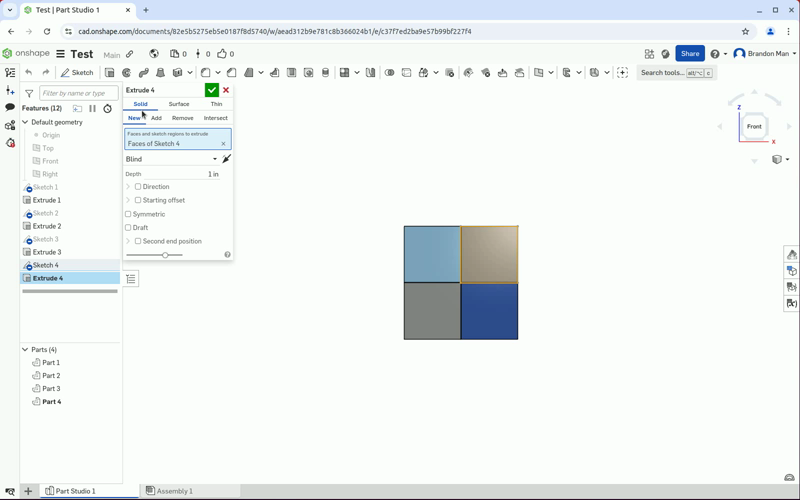
mouse_move(137, 120)
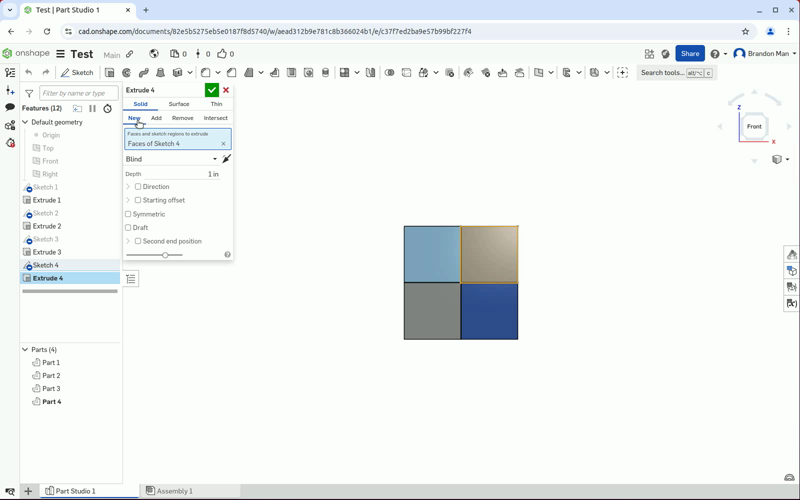
click(137, 120)
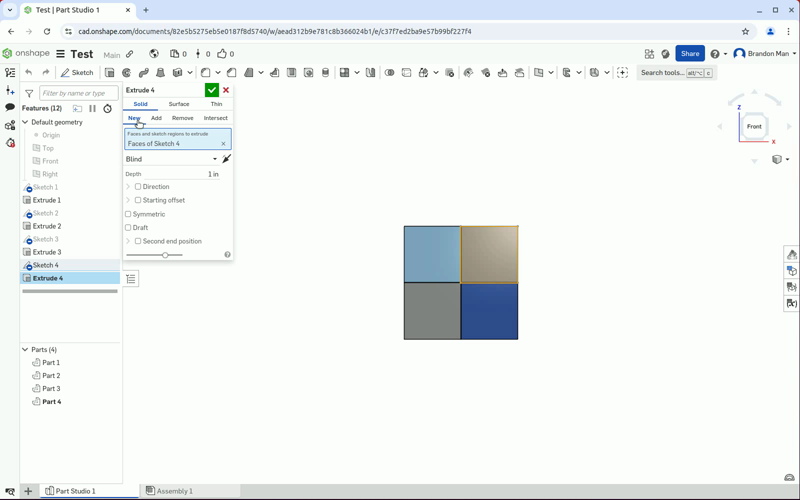
key(tab, 4)
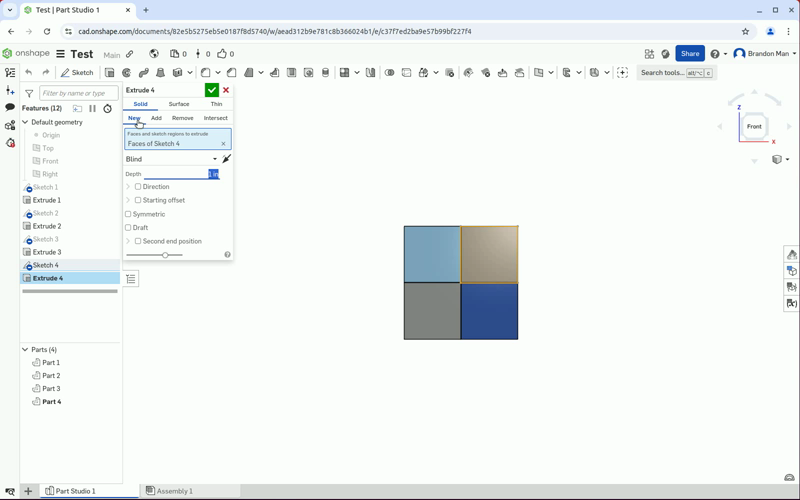
text(11.554)
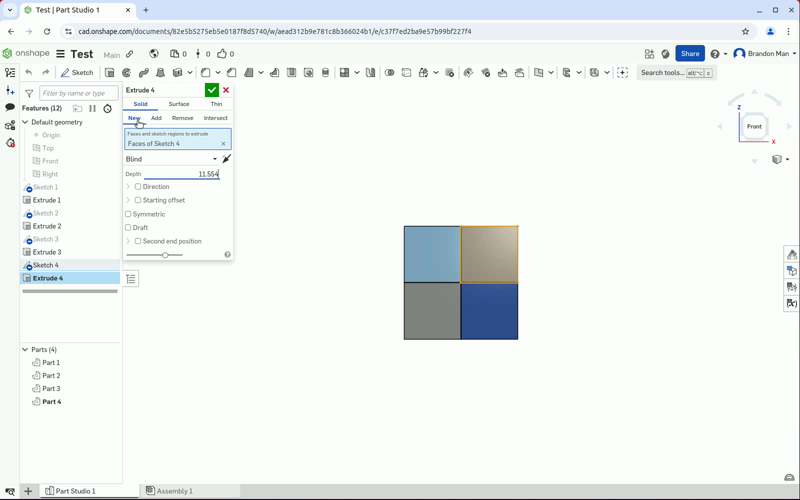
key(enter)
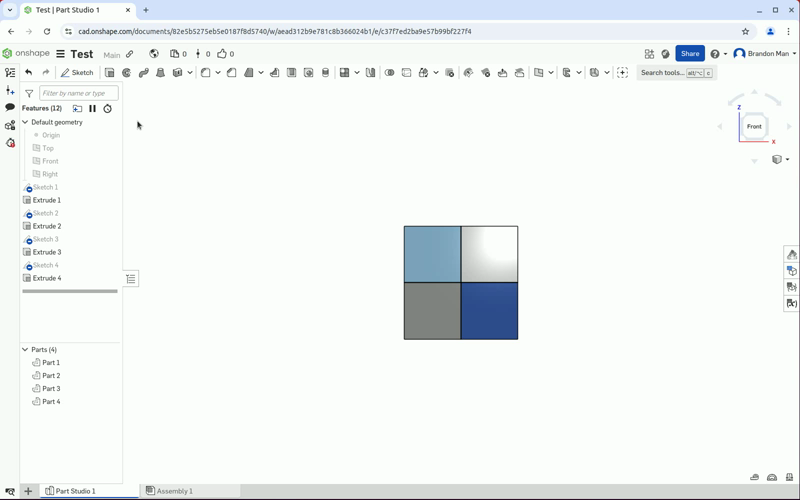
key(shift+h)
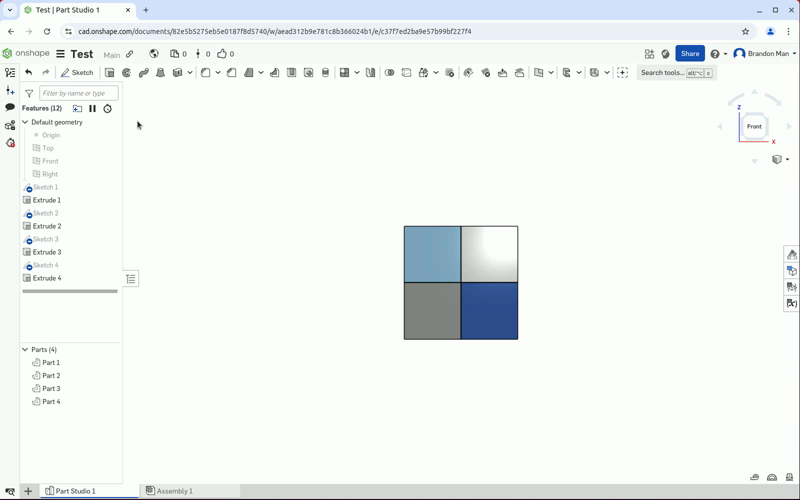
key(shift+h)
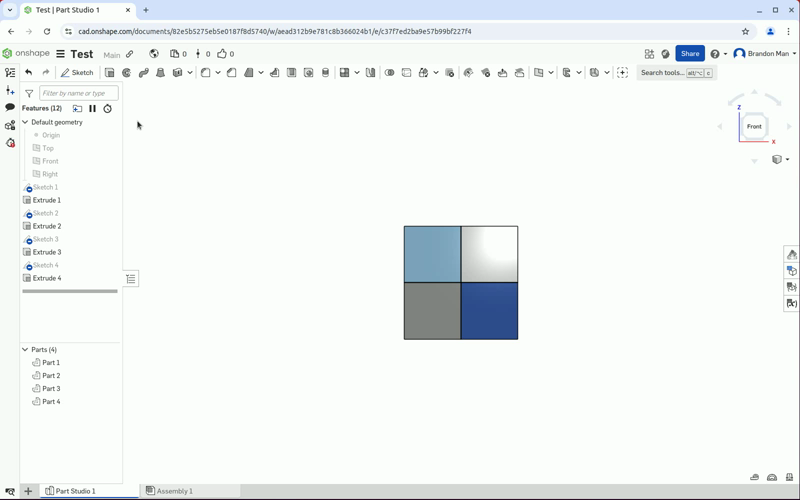
mouse_move(73, 189)
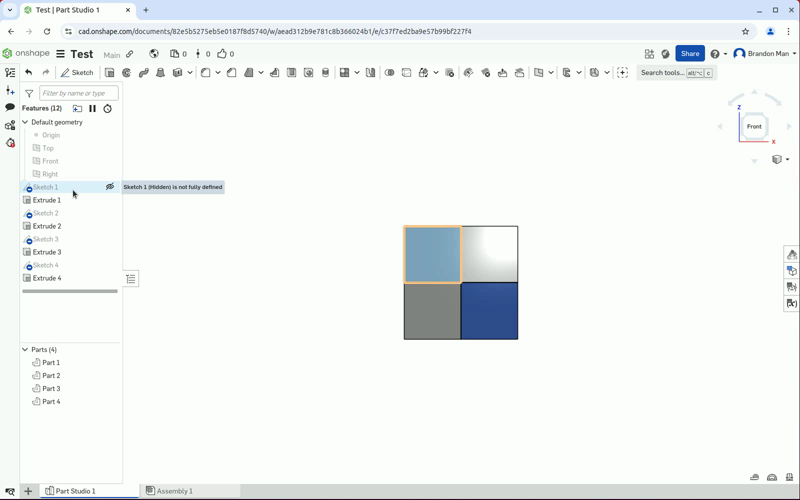
click(73, 189)
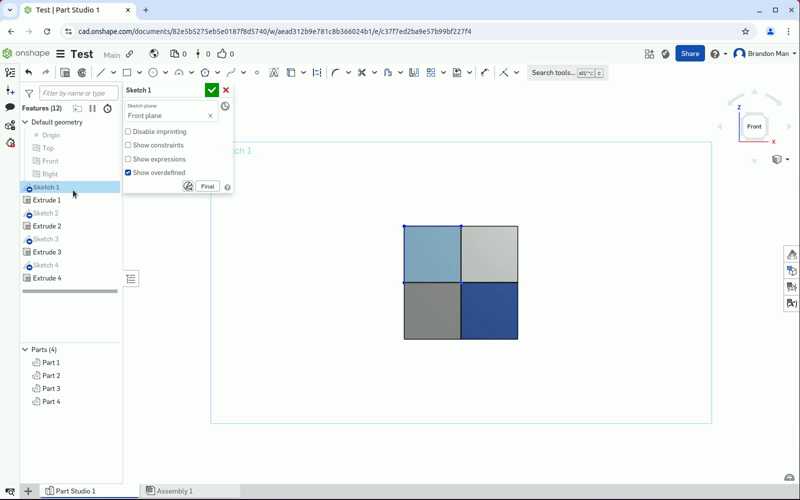
mouse_move(229, 92)
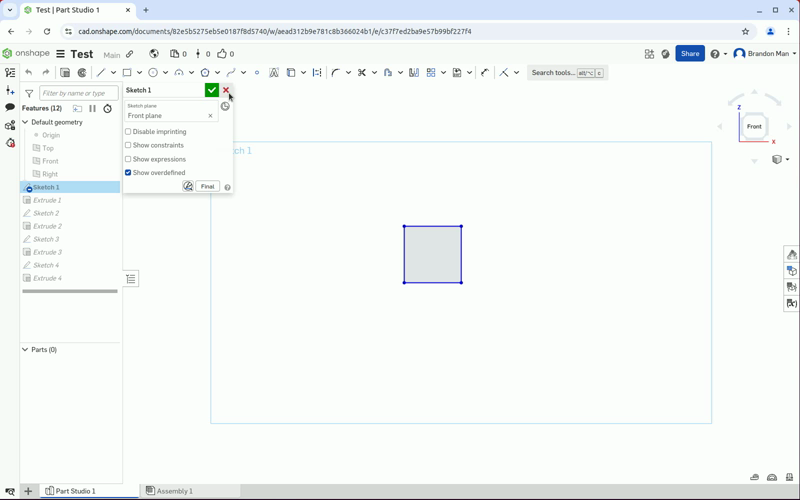
click(229, 92)
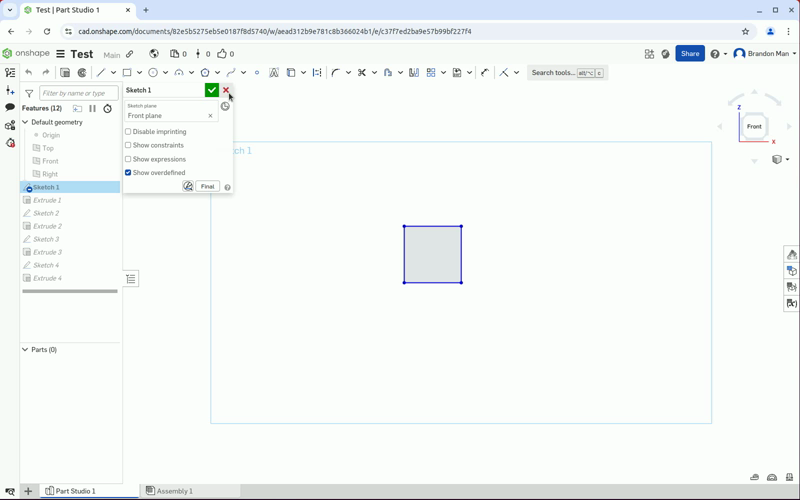
key(shift+s)
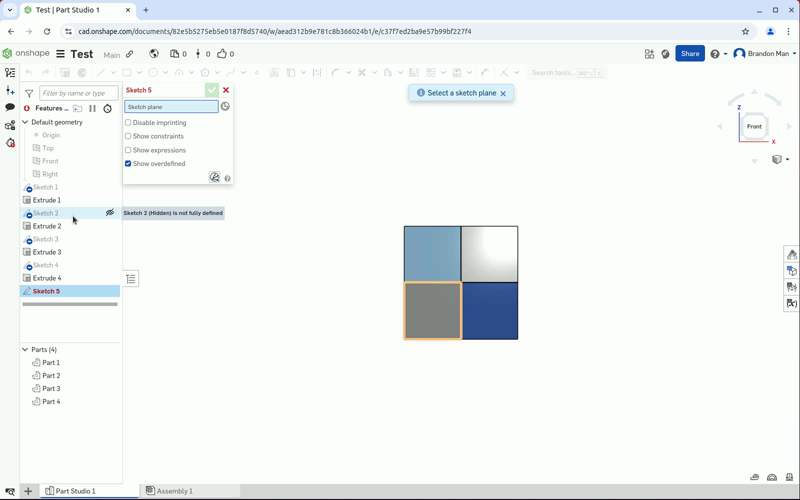
scroll(3)
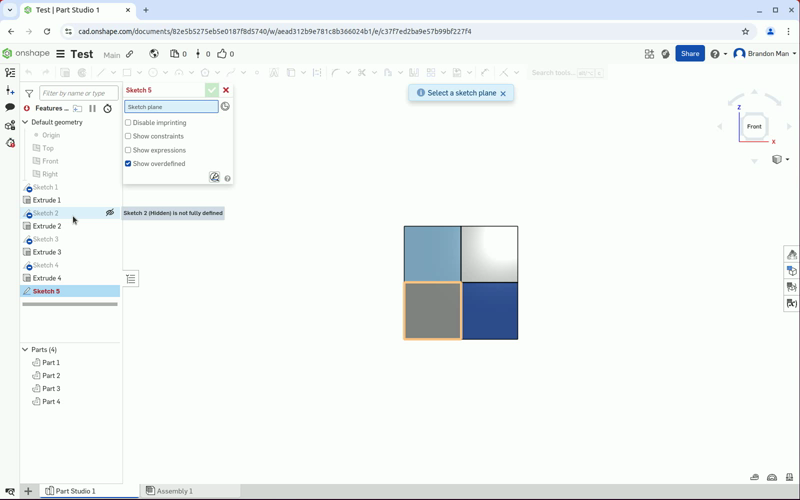
mouse_move(73, 163)
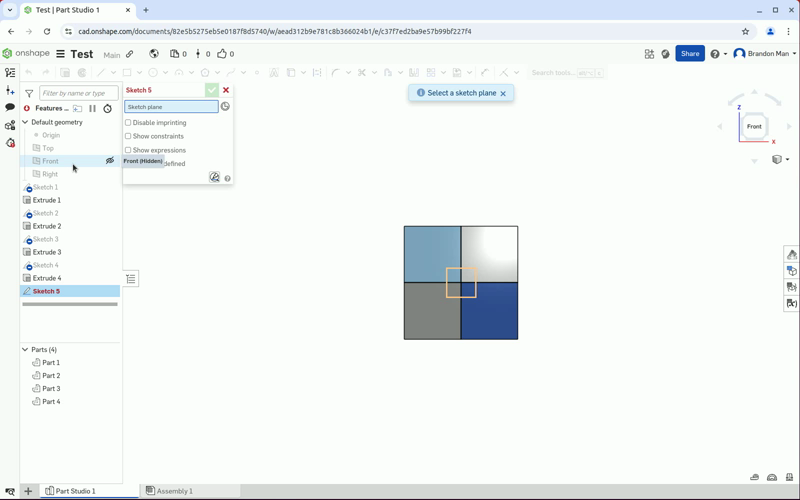
click(73, 163)
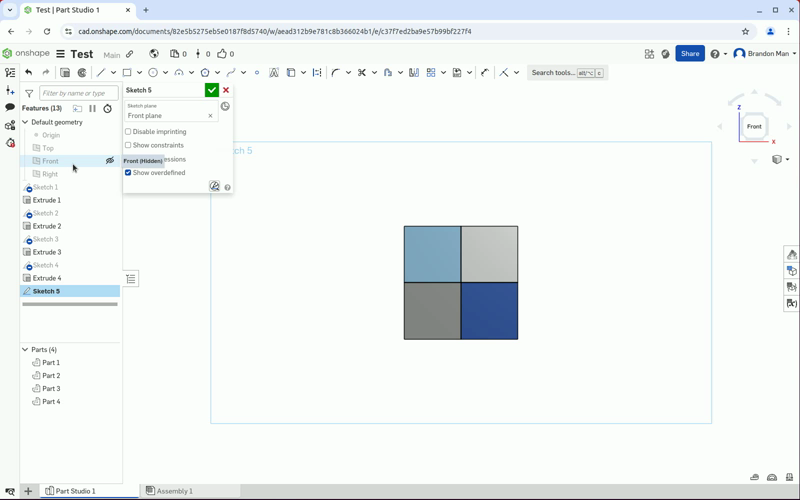
mouse_move(73, 352)
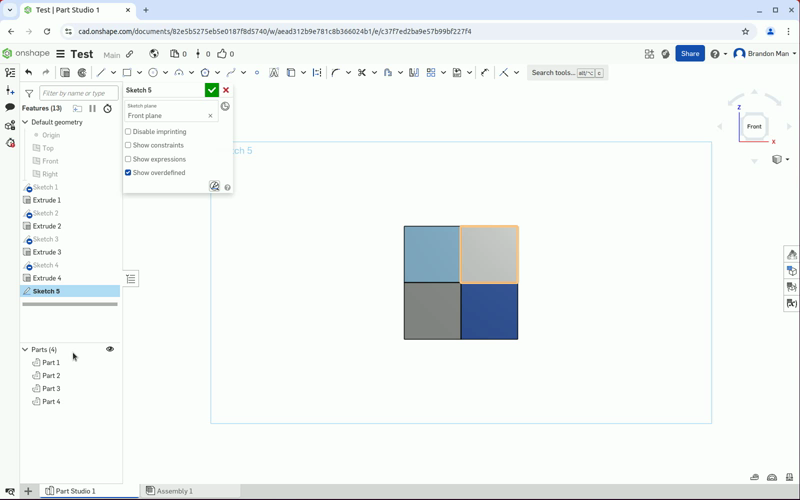
key(y)
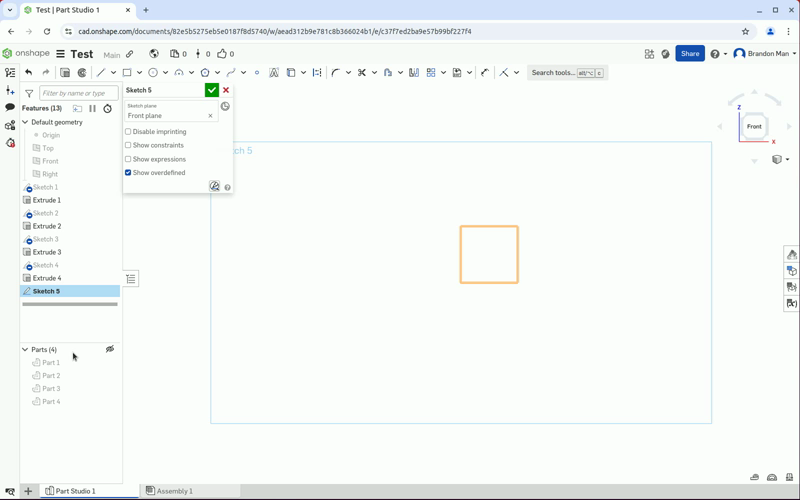
key(l)
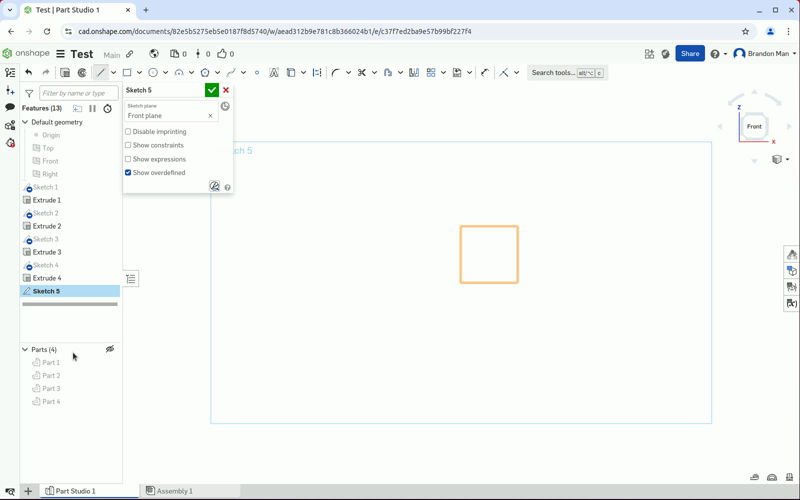
key_down(shift)
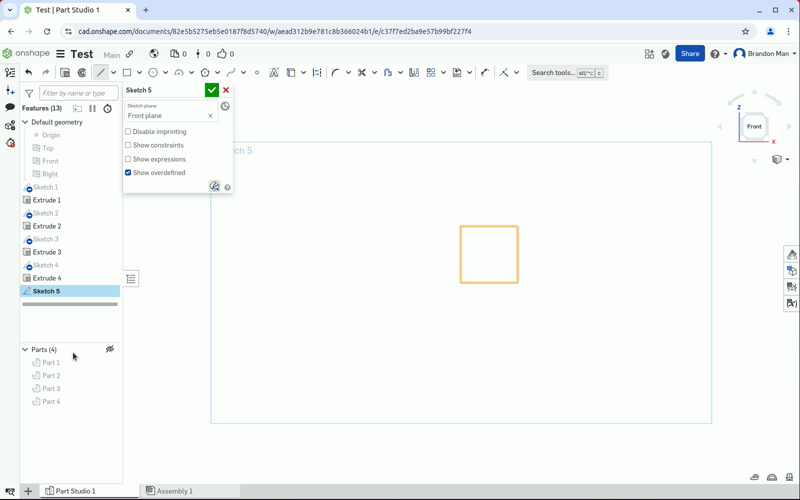
mouse_move(516, 282)
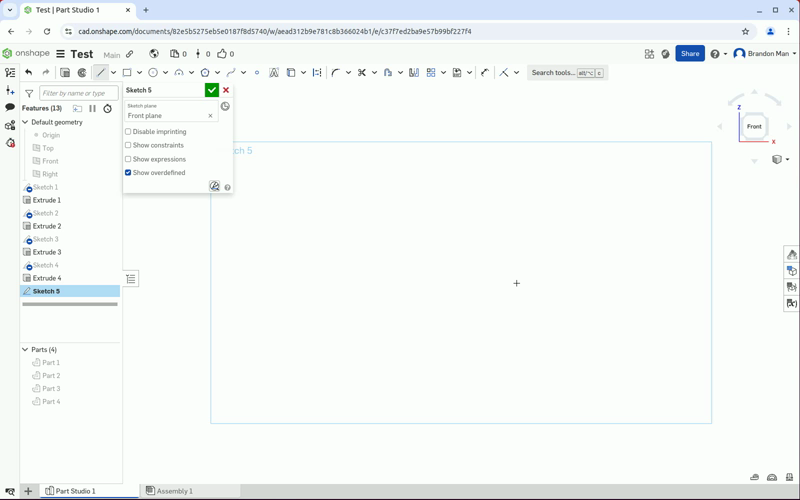
click(516, 282)
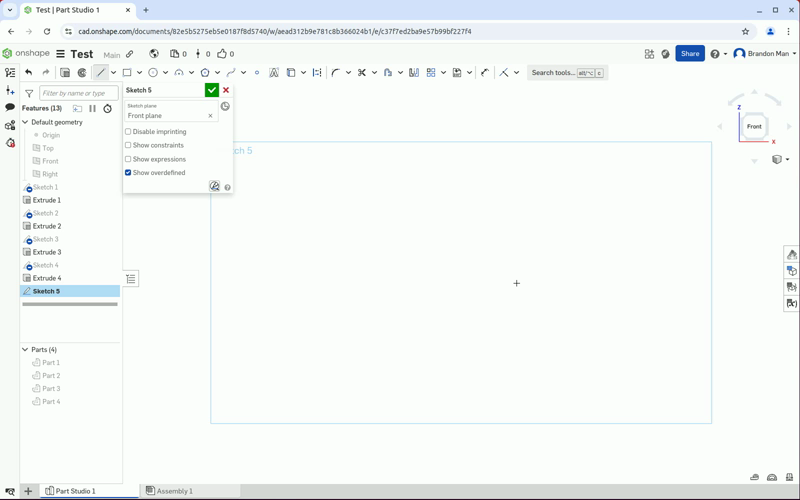
key_up(shift)
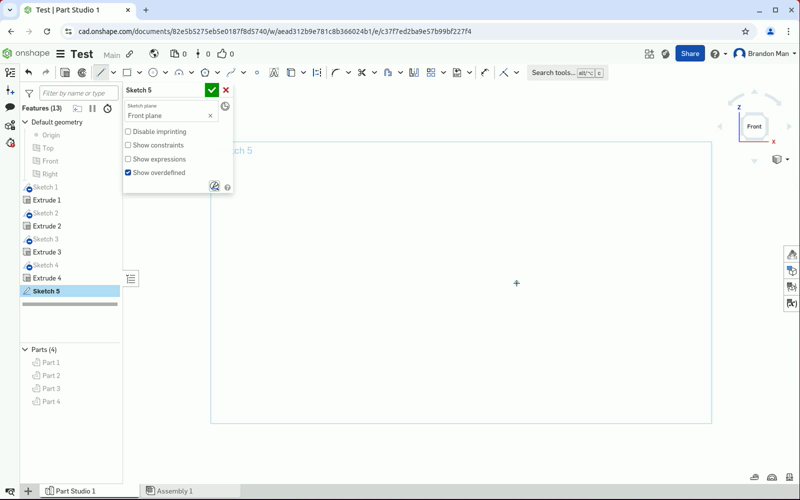
key_down(shift)
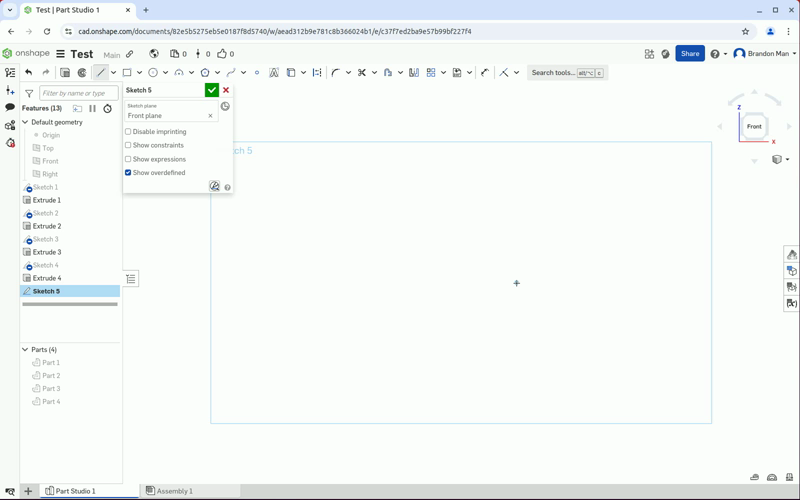
mouse_move(546, 282)
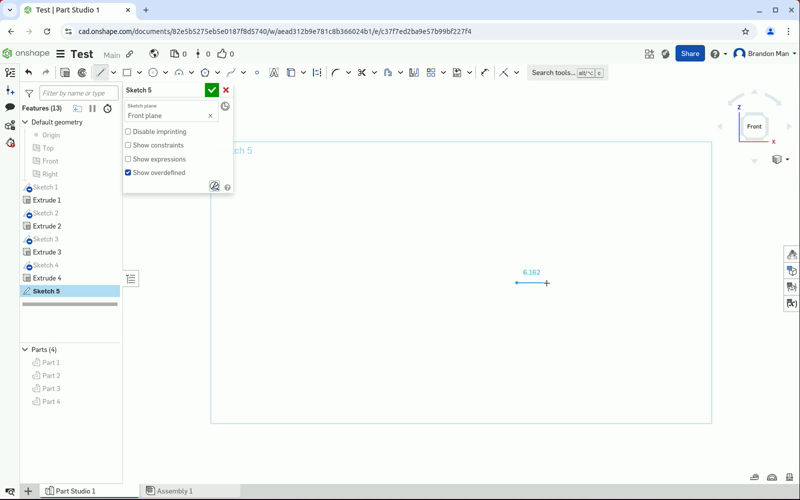
mouse_move(573, 282)
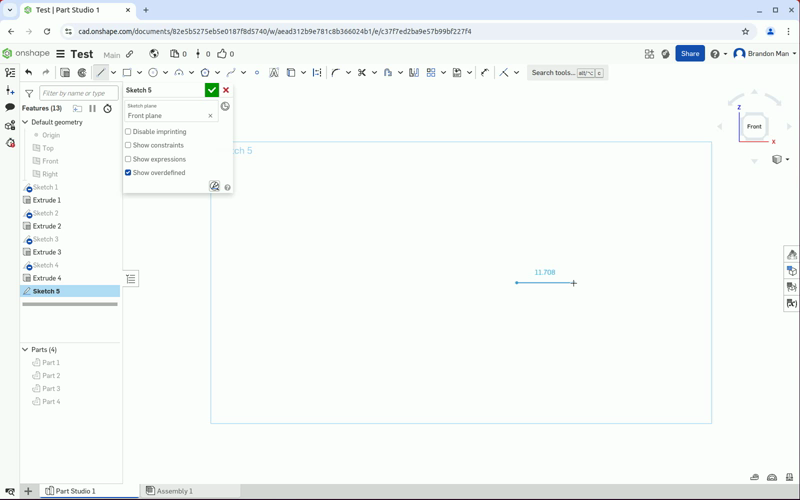
click(573, 282)
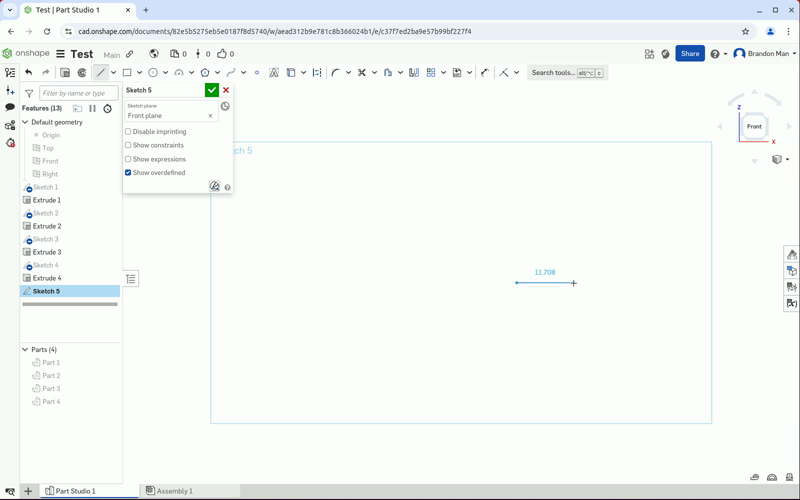
key_up(shift)
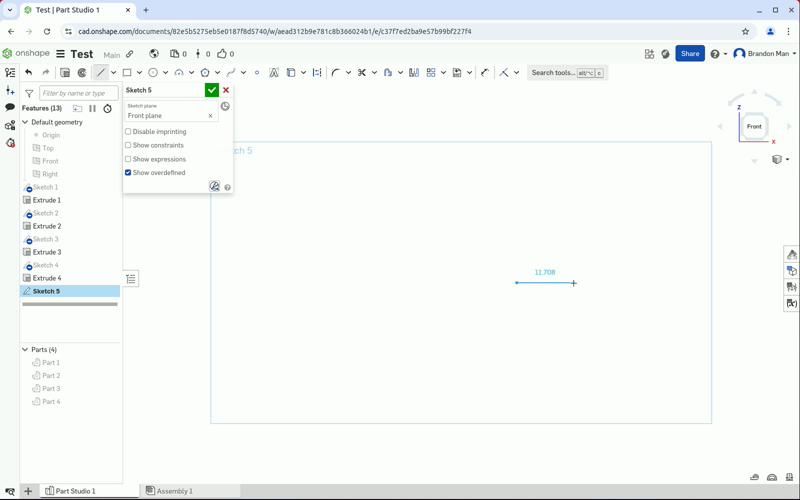
key_down(shift)
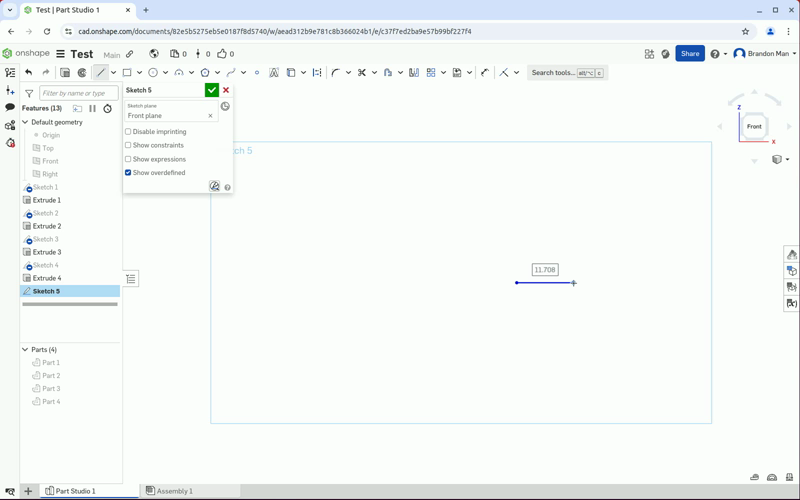
mouse_move(589, 282)
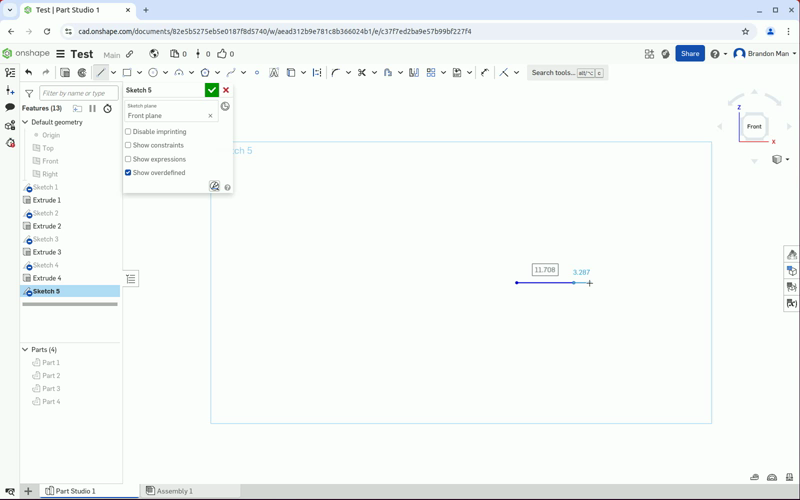
mouse_move(573, 226)
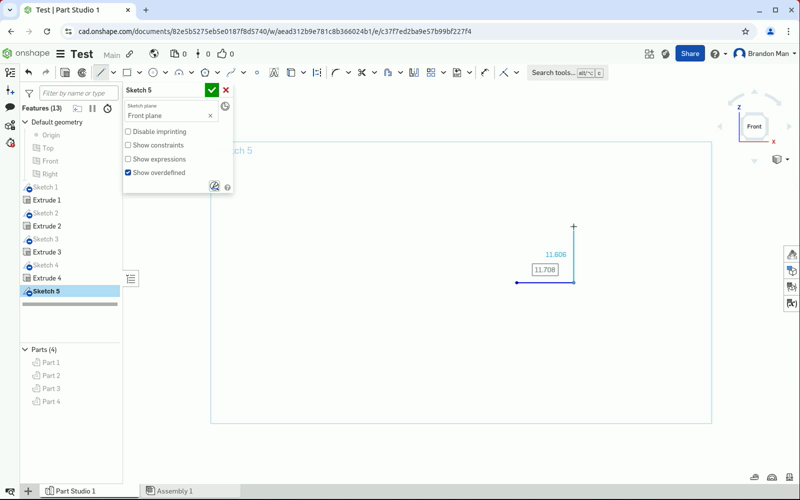
click(573, 226)
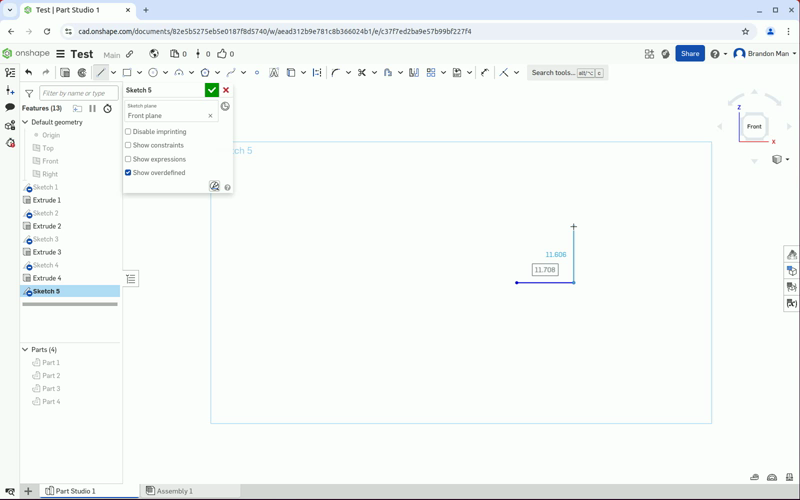
key_up(shift)
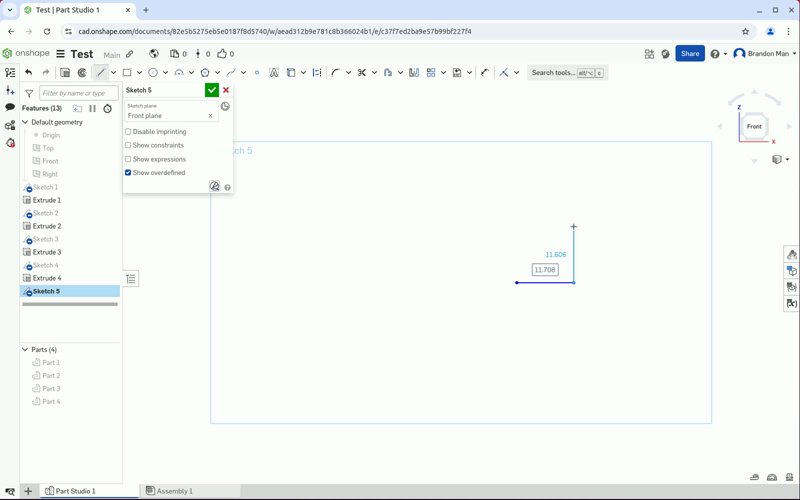
key_down(shift)
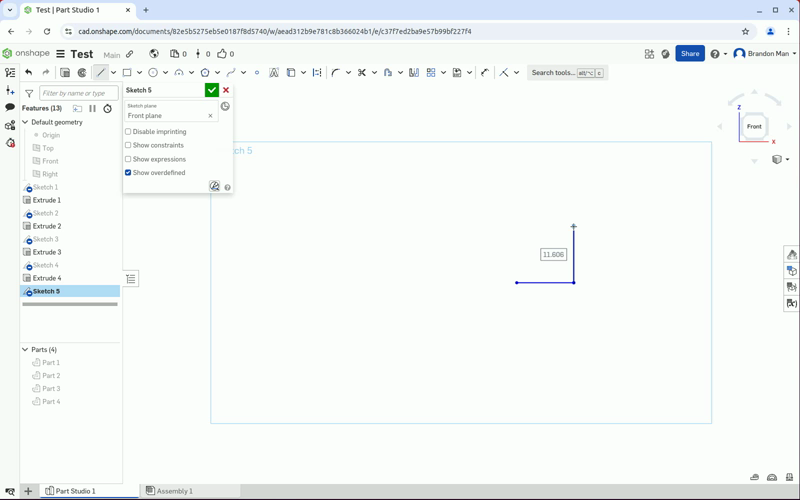
mouse_move(589, 226)
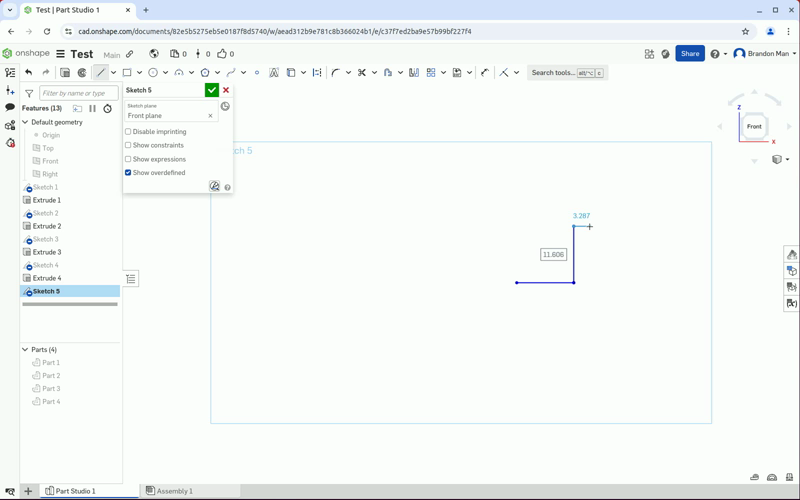
mouse_move(516, 226)
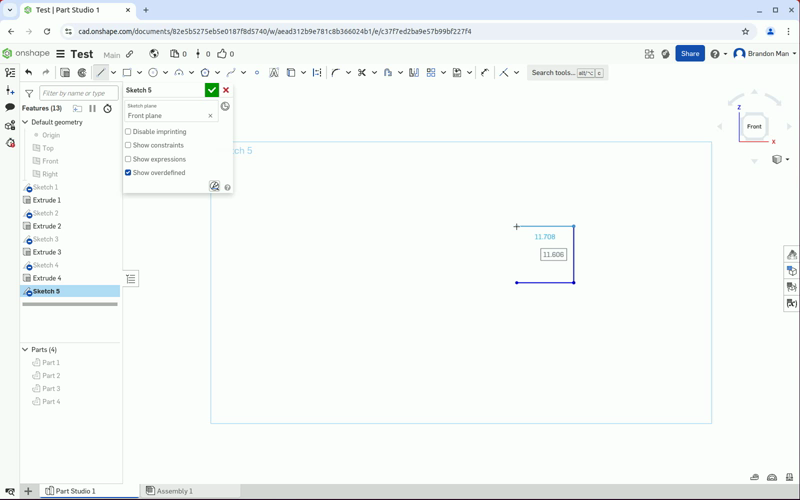
click(516, 226)
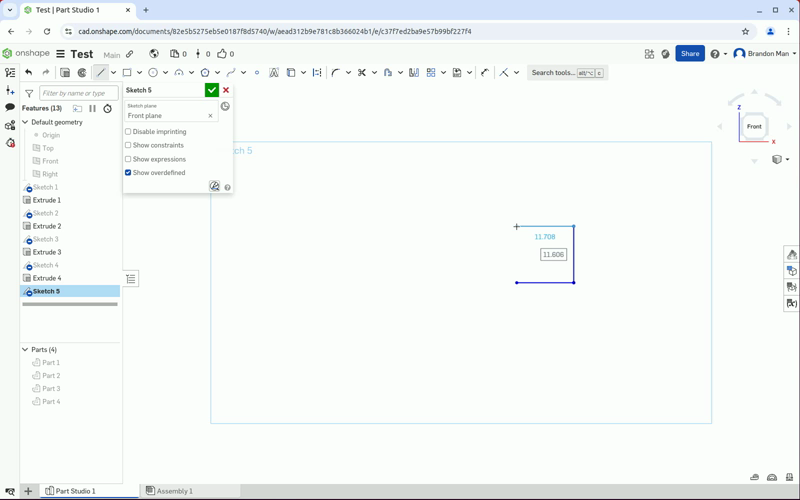
key_up(shift)
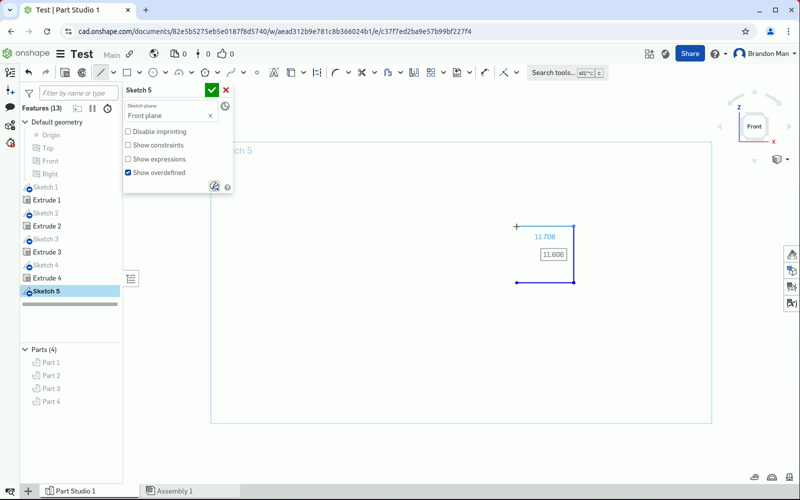
mouse_move(546, 226)
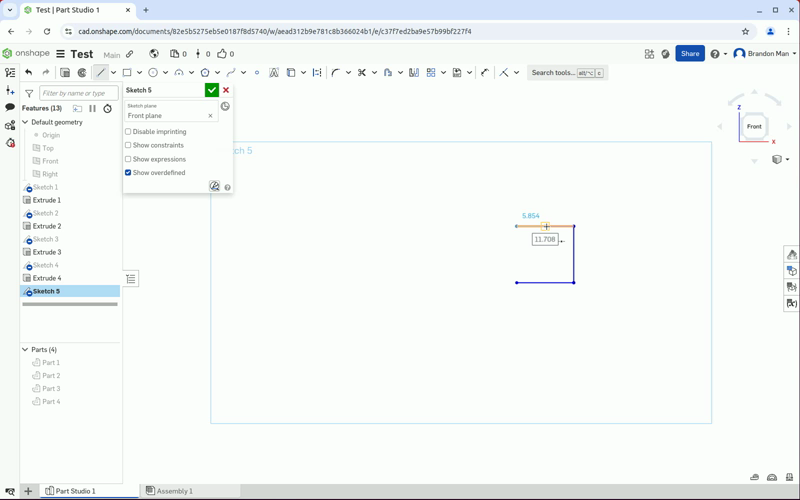
key_down(shift)
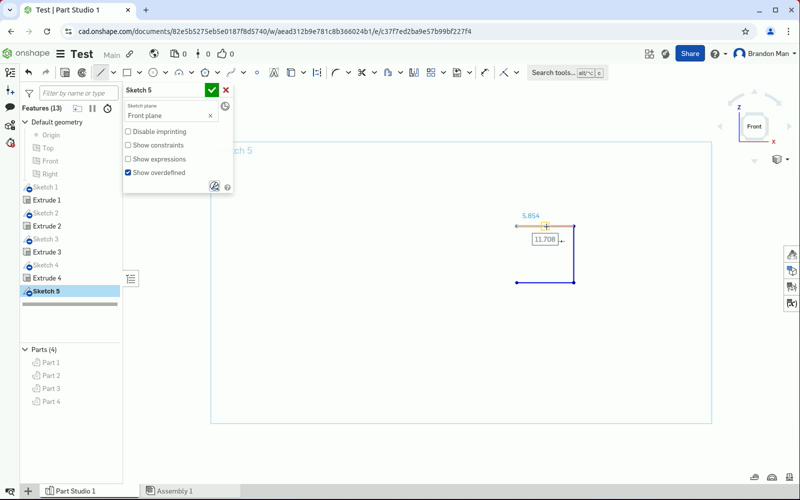
mouse_move(516, 282)
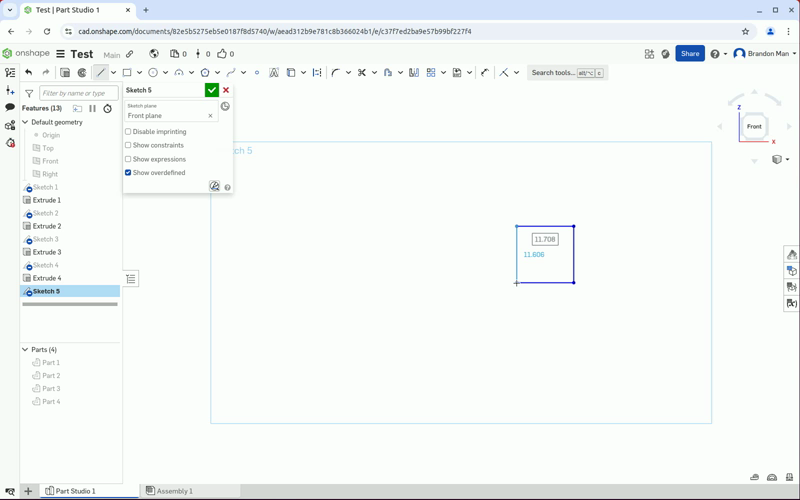
key_up(shift)
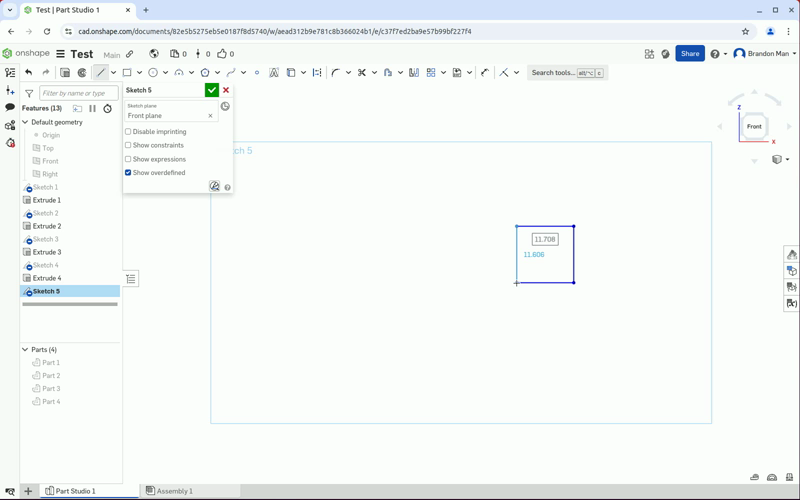
click(516, 282)
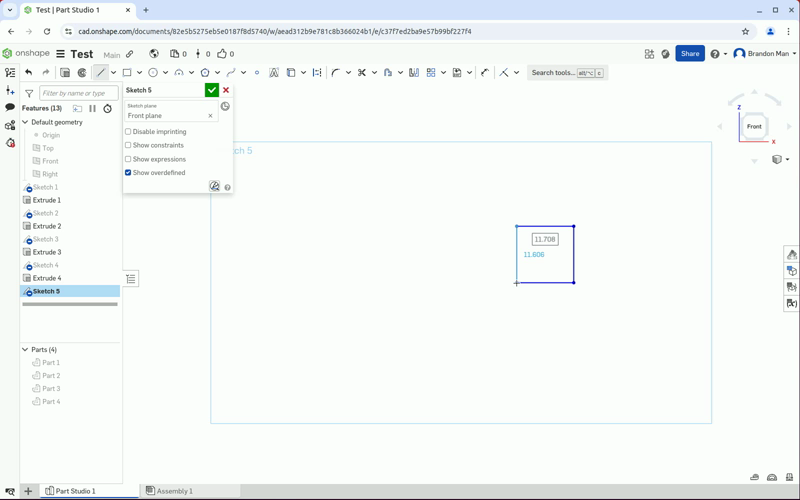
key(esc)
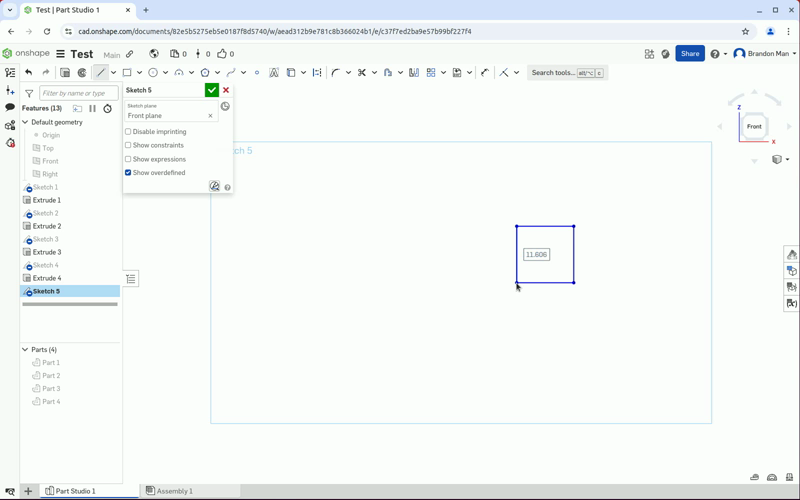
mouse_move(521, 242)
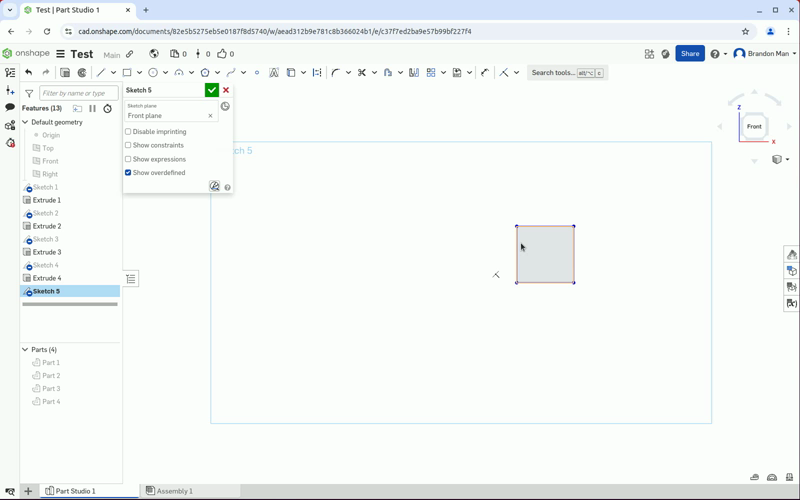
click(521, 242)
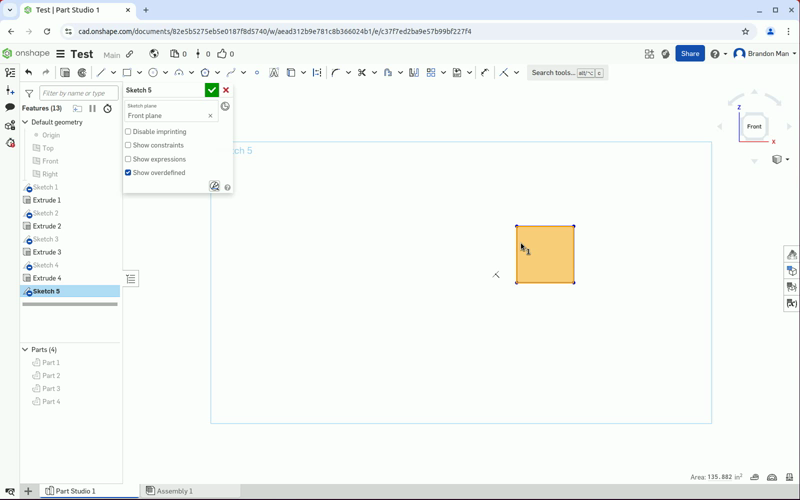
mouse_move(73, 352)
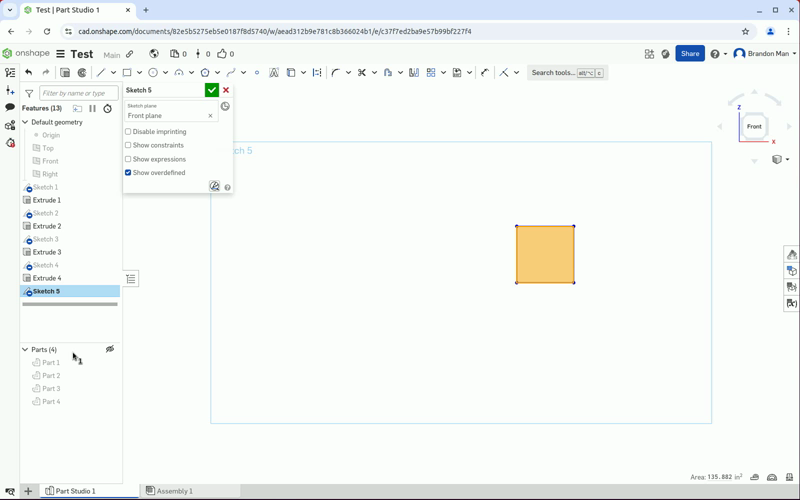
key(shift+y)
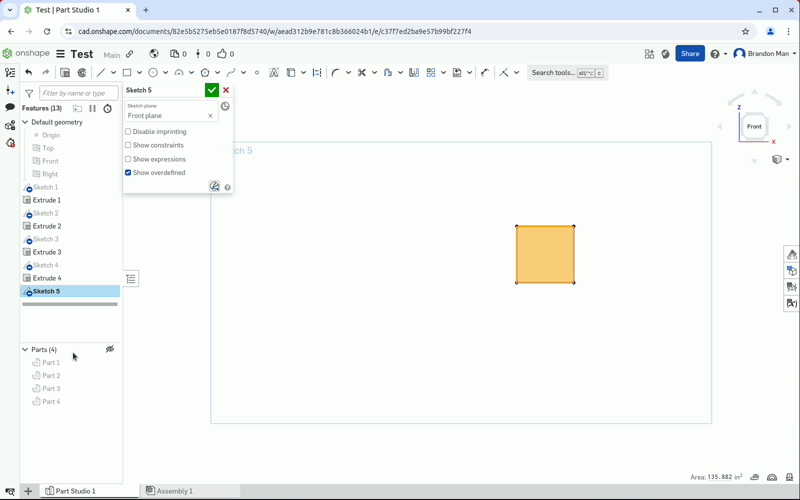
key(shift+e)
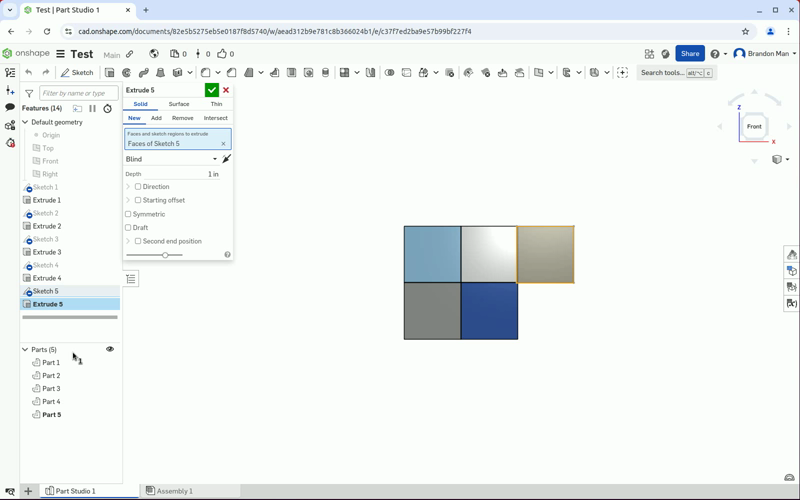
mouse_move(143, 106)
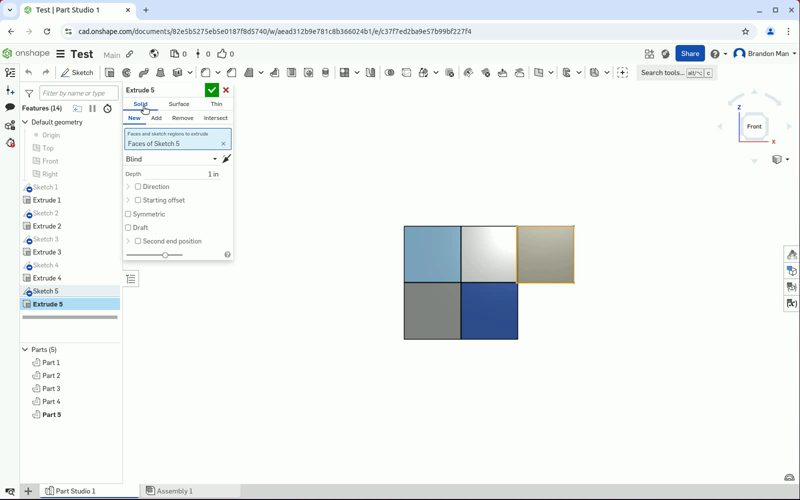
click(143, 106)
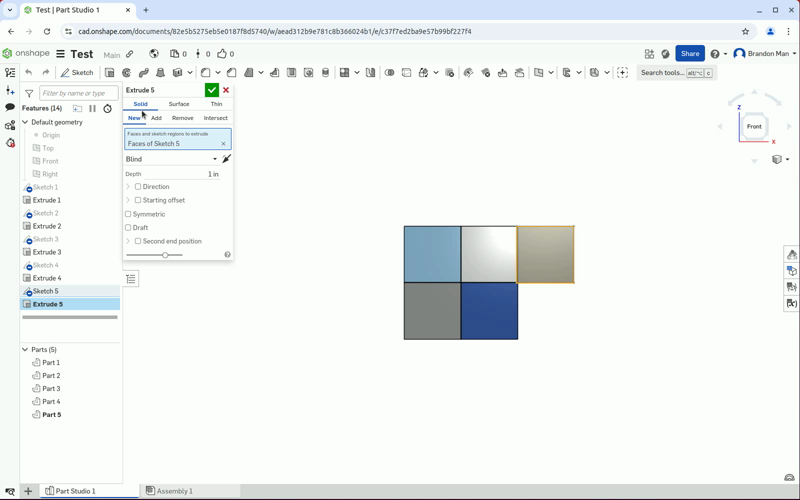
mouse_move(137, 120)
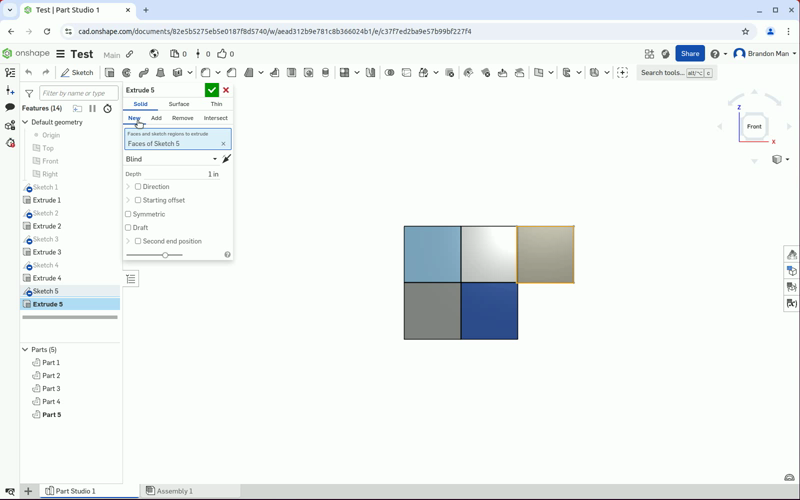
click(137, 120)
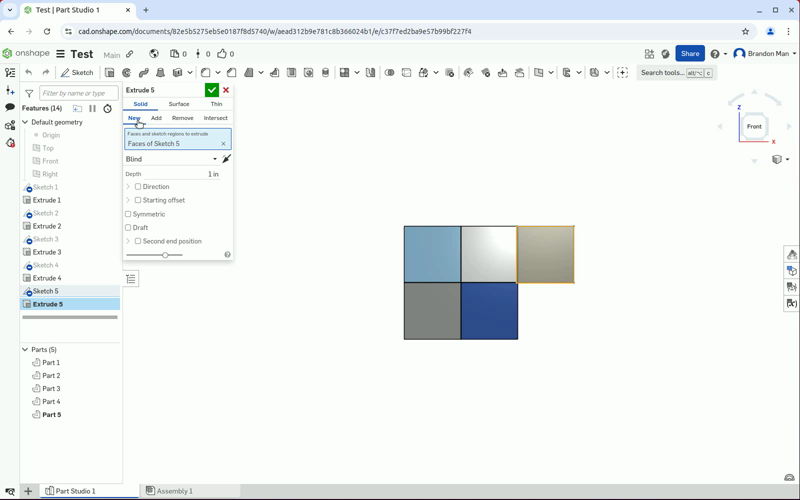
key(tab, 4)
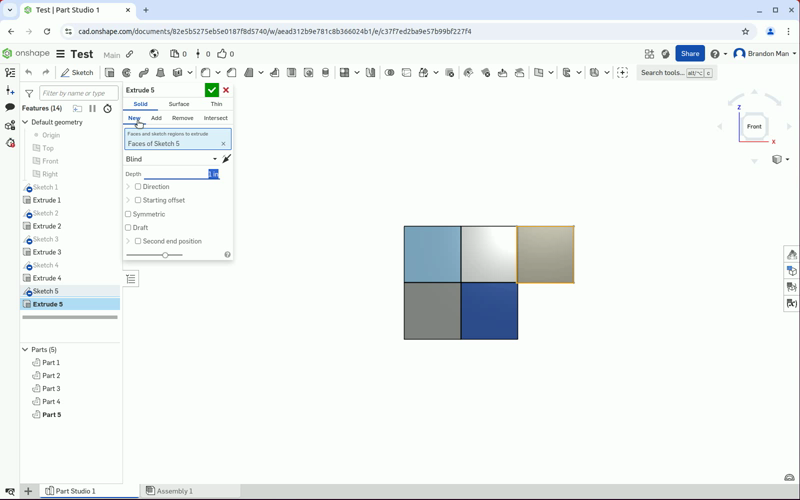
text(11.554)
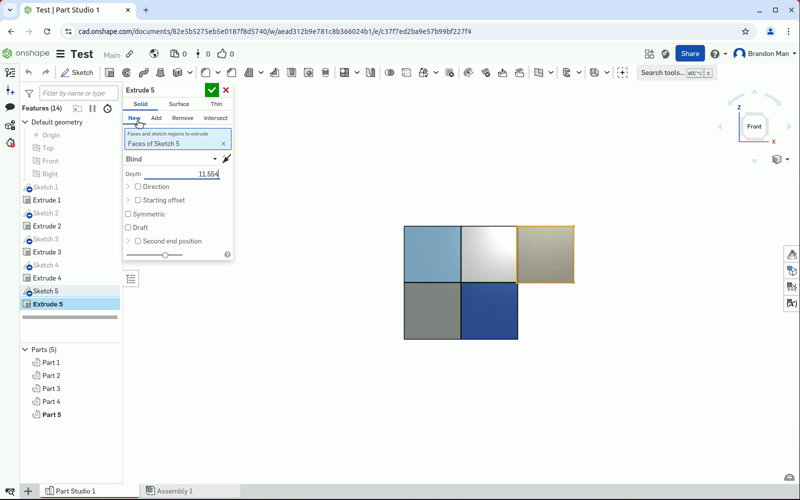
key(enter)
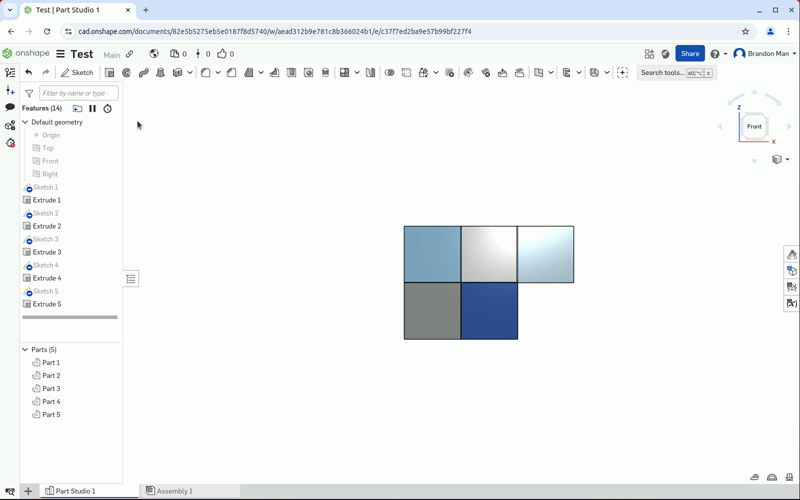
key(shift+h)
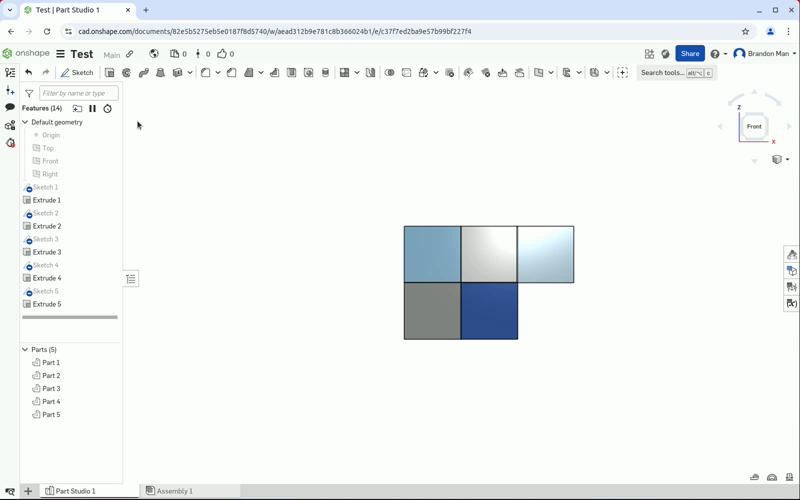
key(shift+h)
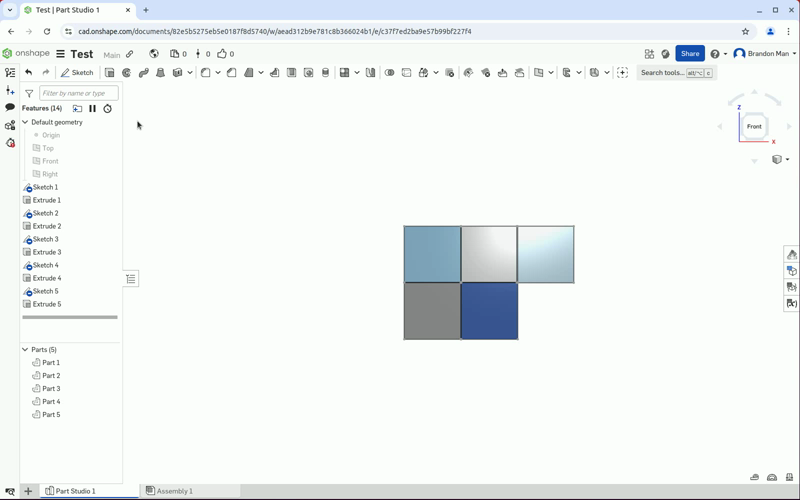
key(shift+7)
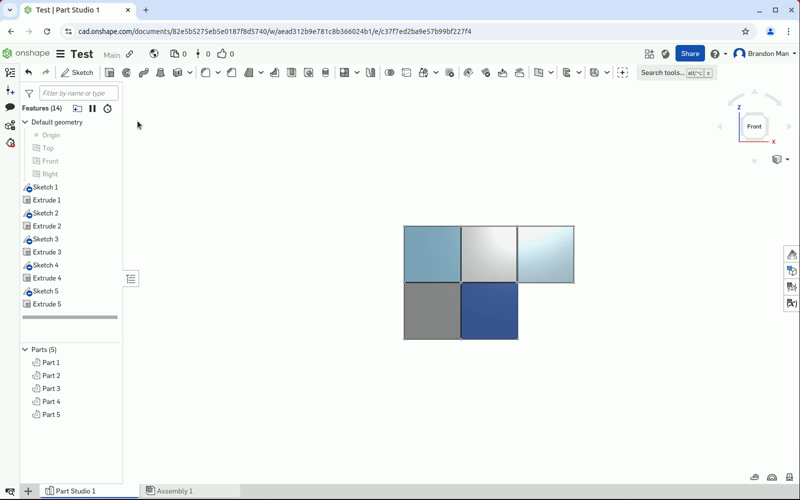
key(left, 2)
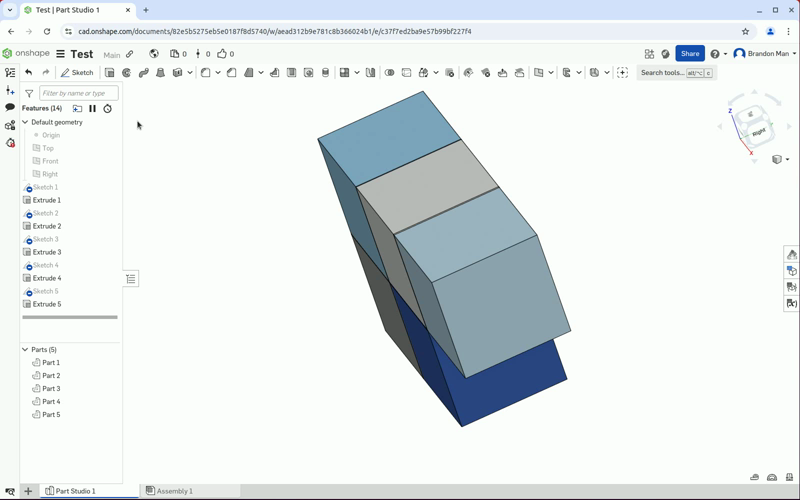
key(down, 2)
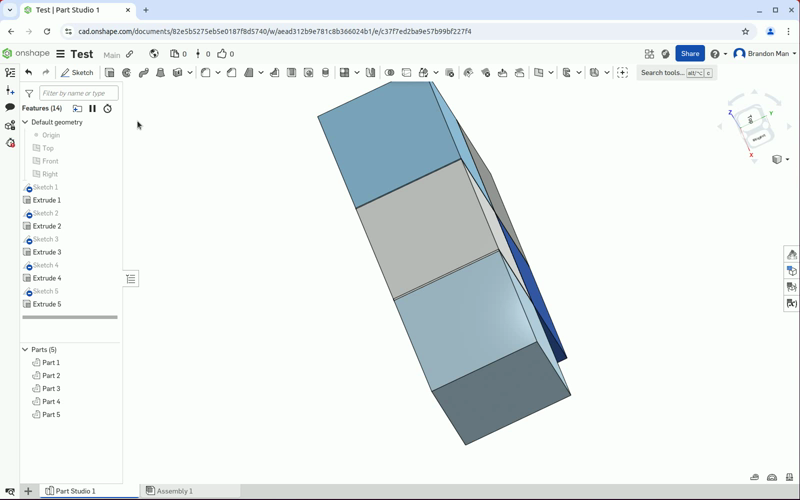
key(up, 2)
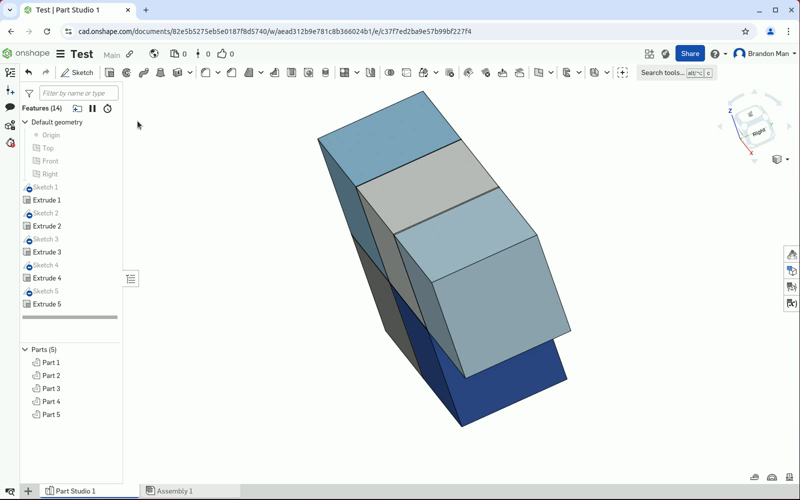
key(right, 2)
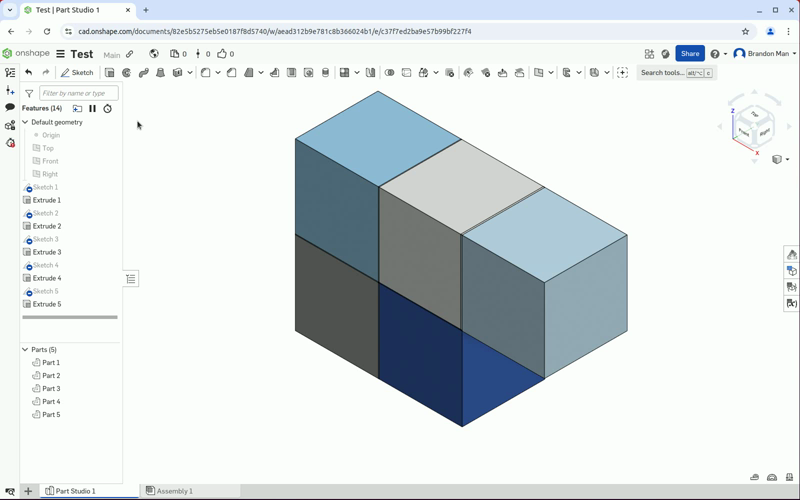
mouse_move(73, 189)
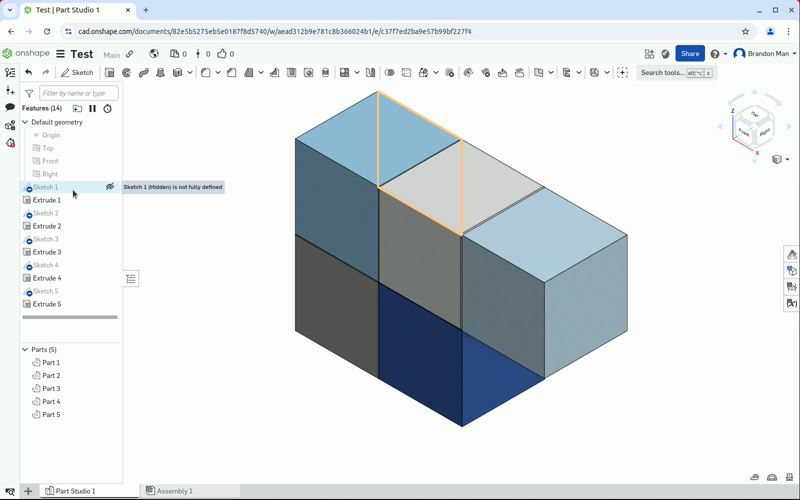
click(73, 189)